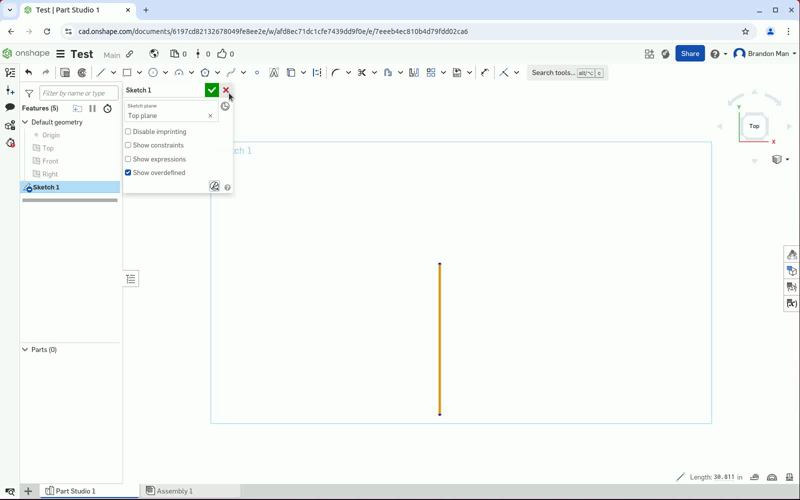
key(shift+h)
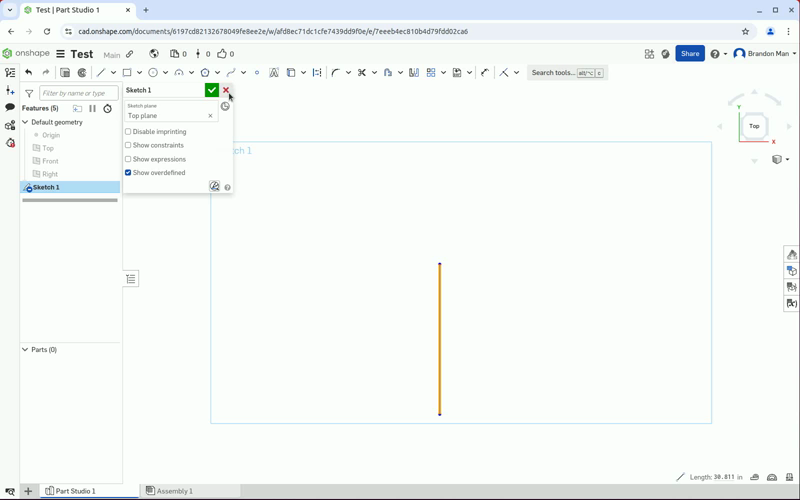
key(shift+s)
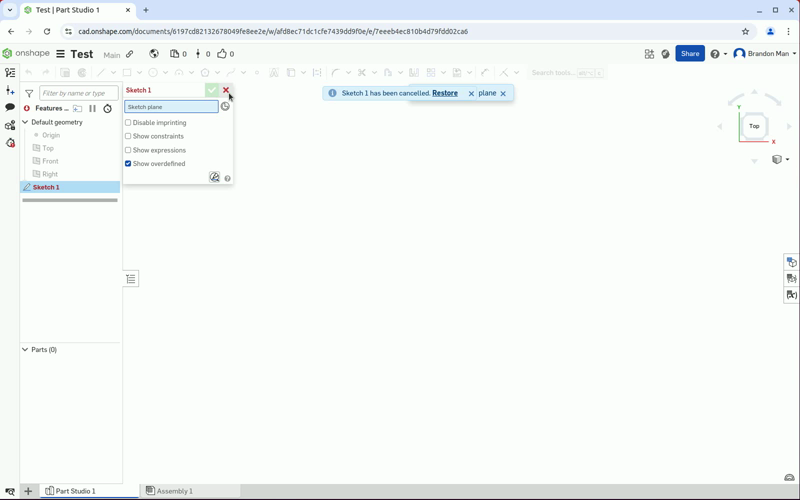
mouse_move(73, 150)
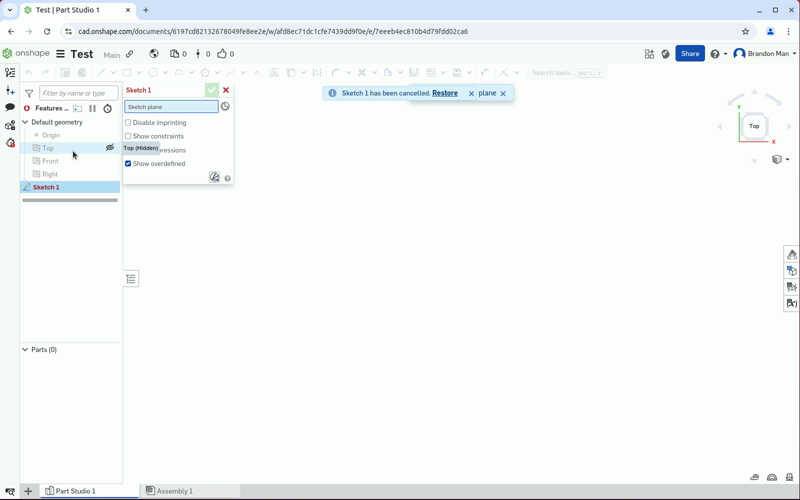
click(73, 150)
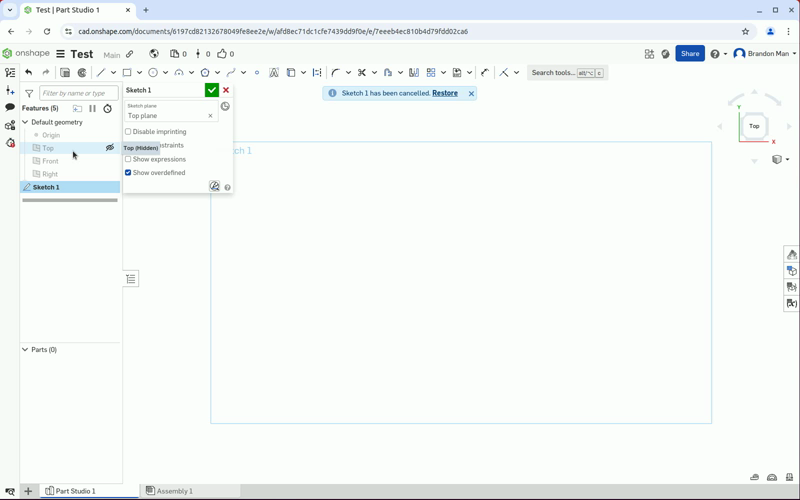
mouse_move(73, 352)
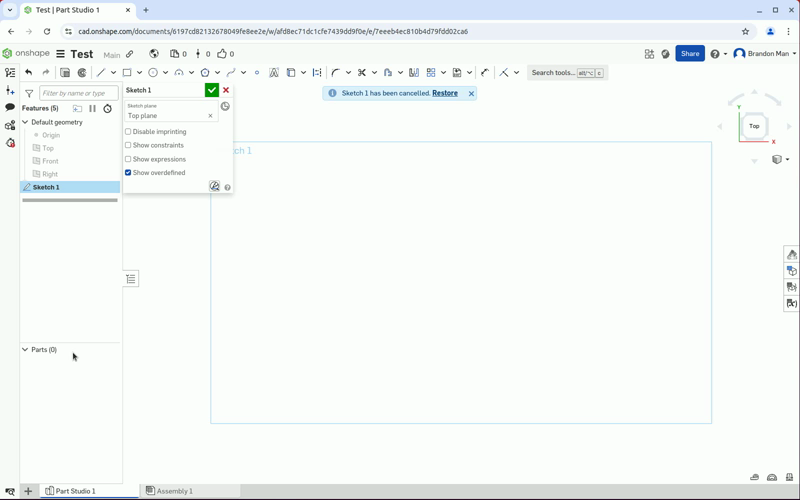
key(y)
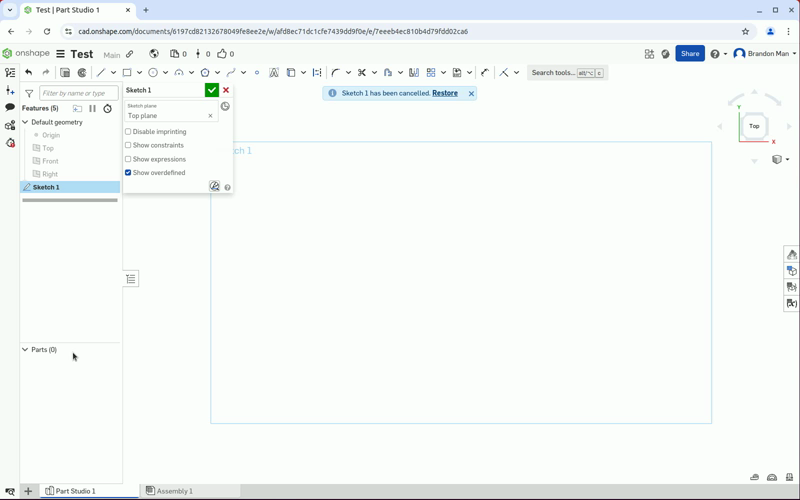
key(l)
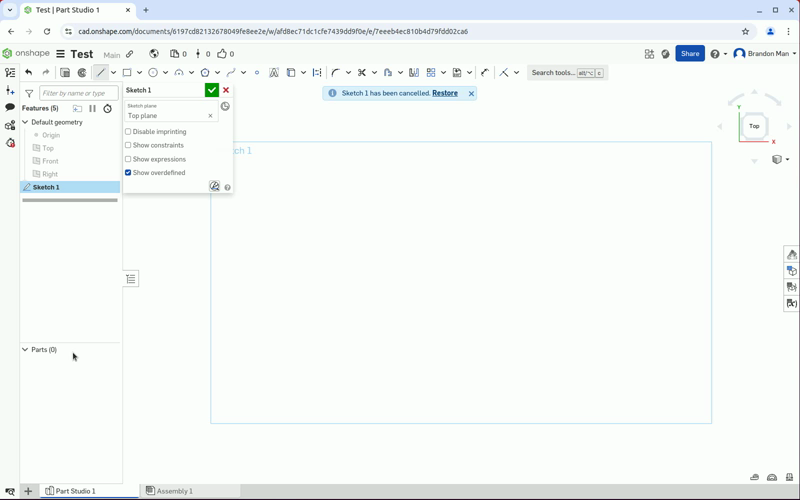
key_down(shift)
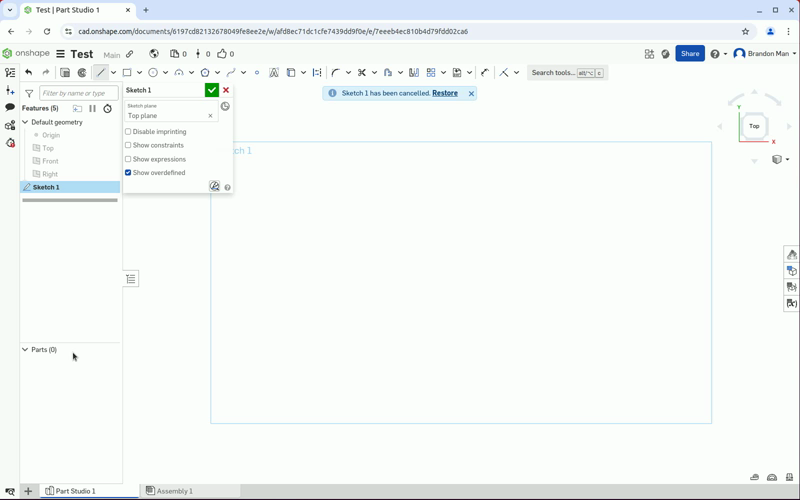
mouse_move(348, 231)
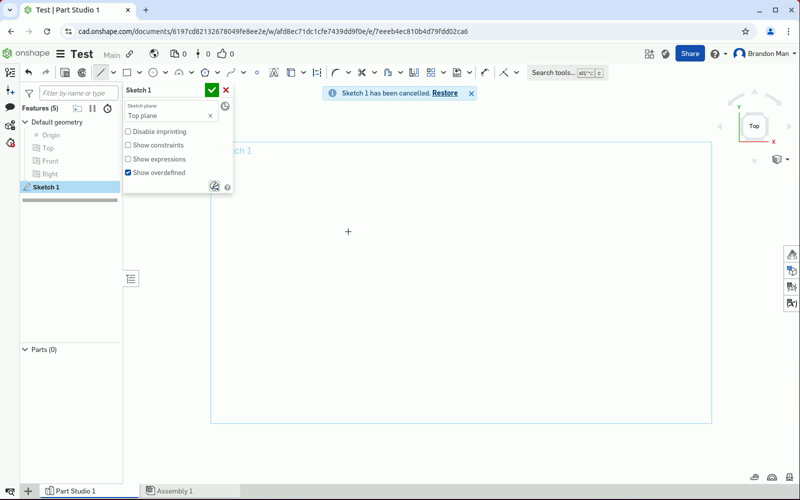
click(348, 231)
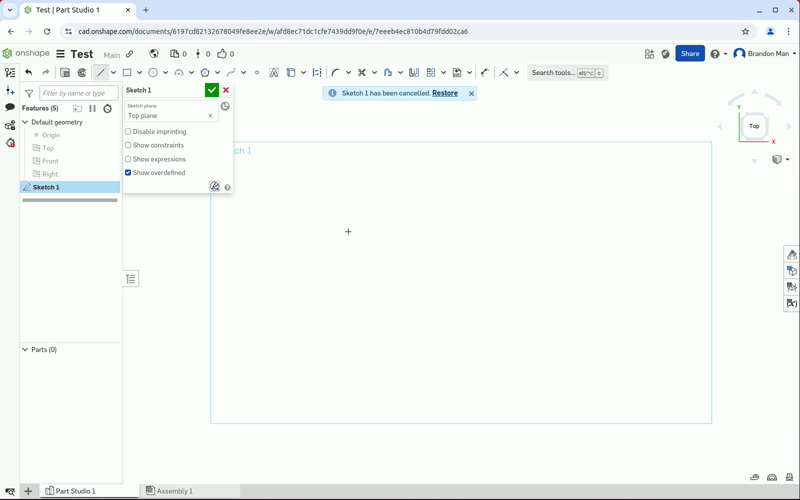
key_up(shift)
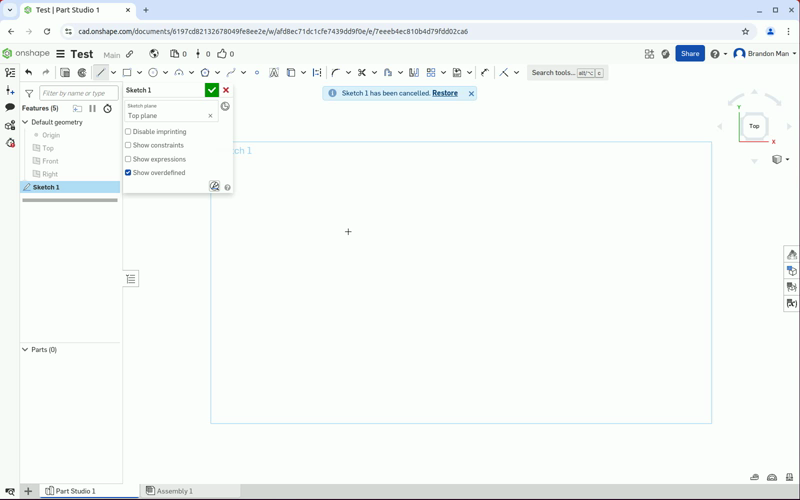
key_down(shift)
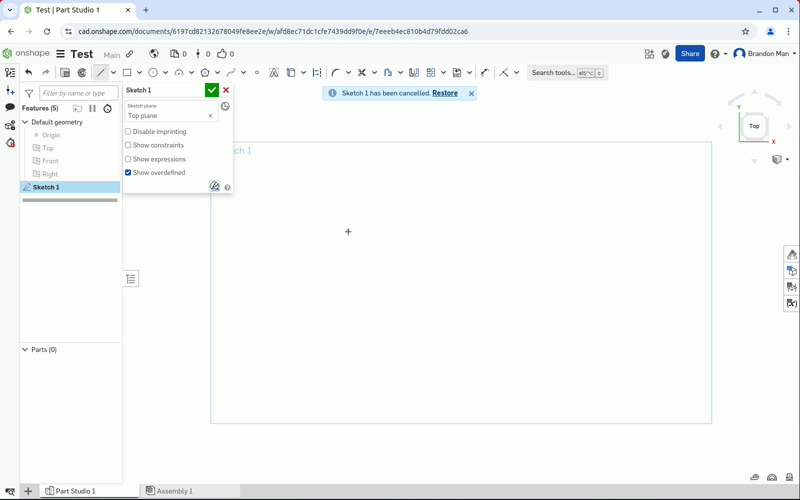
mouse_move(378, 231)
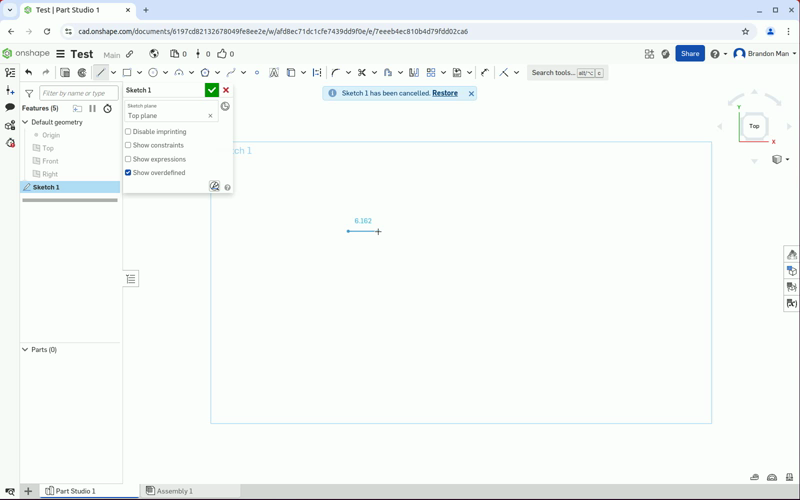
mouse_move(351, 231)
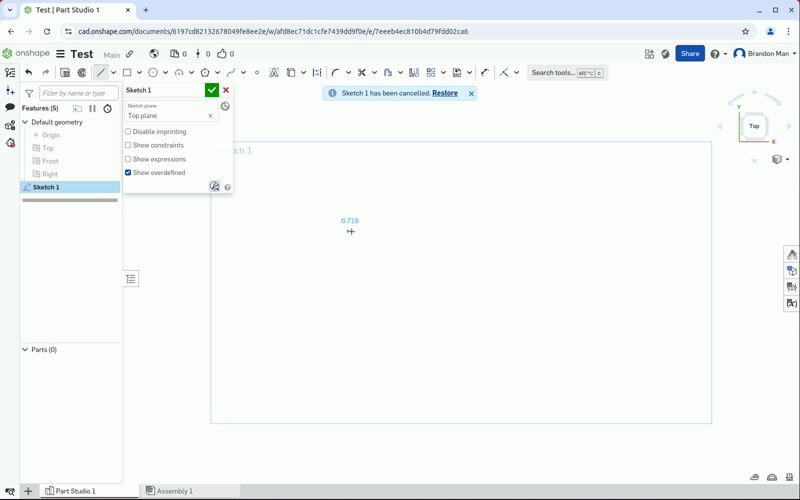
scroll(6)
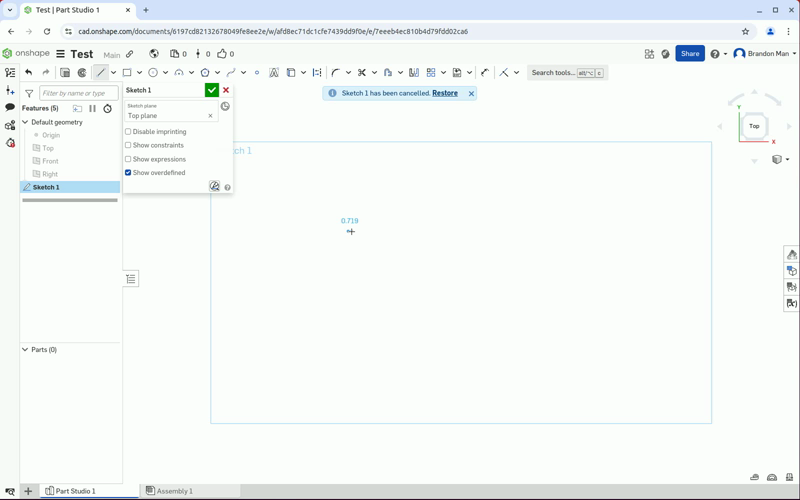
scroll(6)
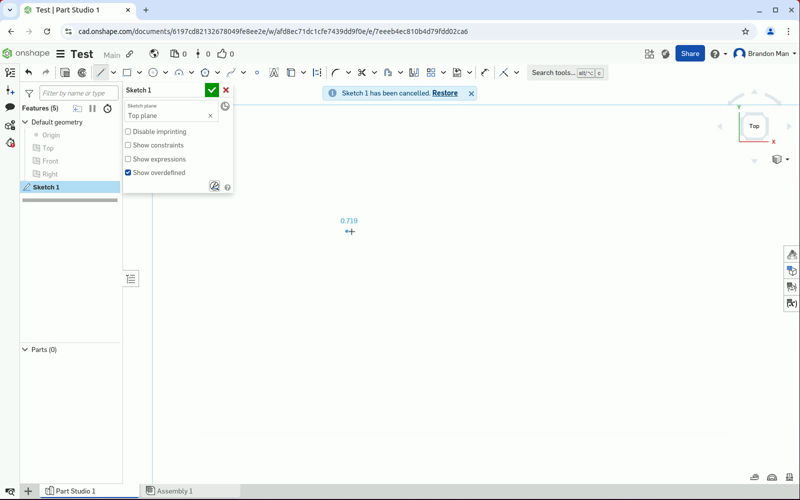
scroll(6)
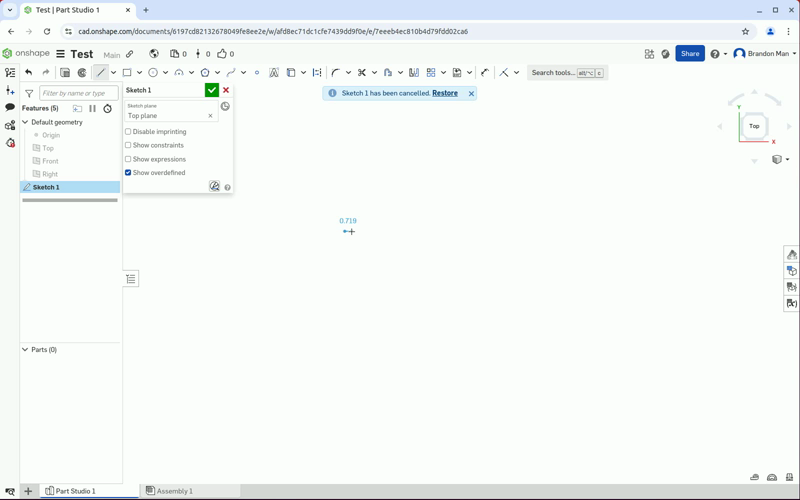
scroll(6)
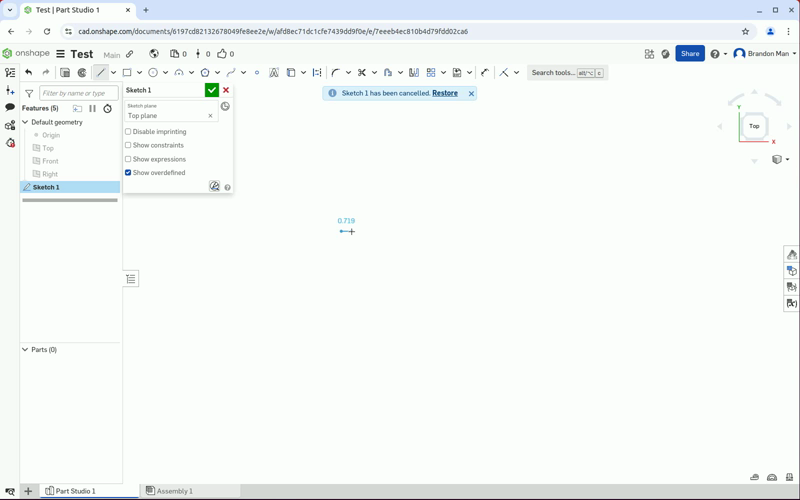
scroll(6)
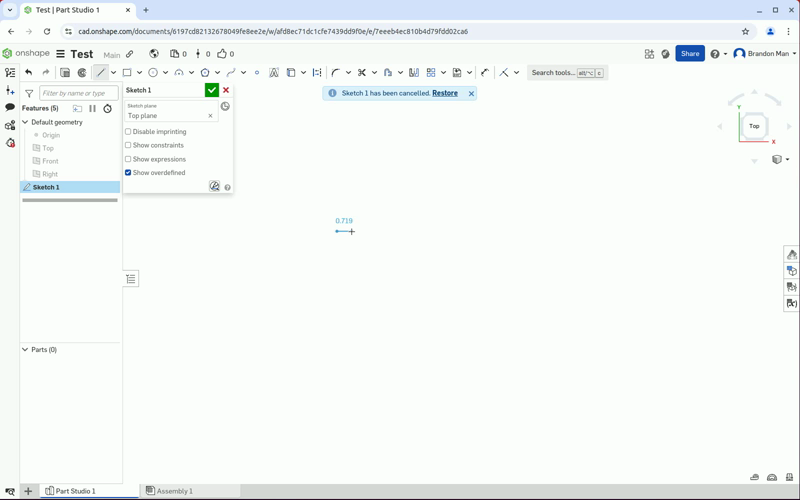
scroll(6)
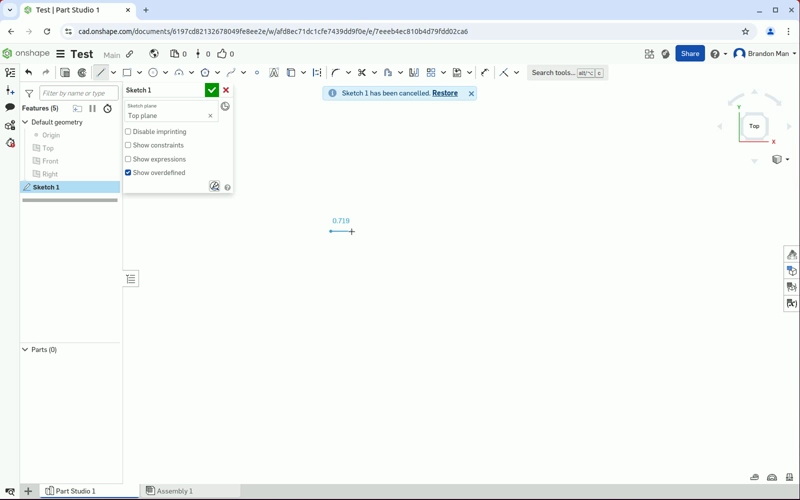
scroll(6)
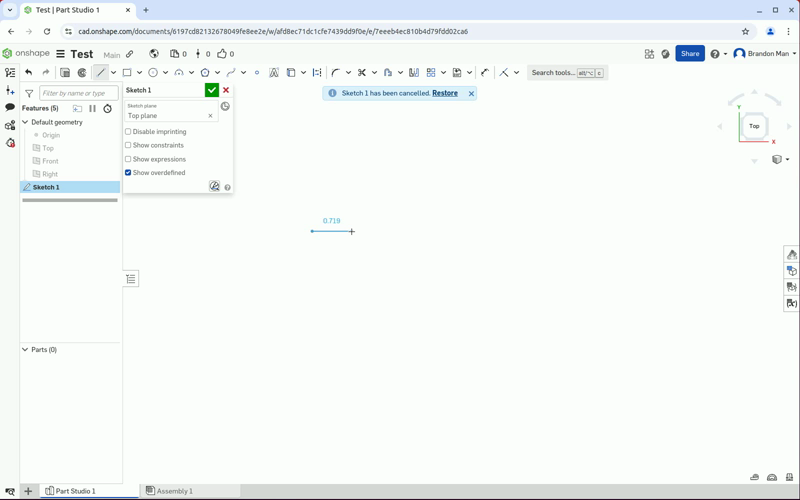
click(351, 231)
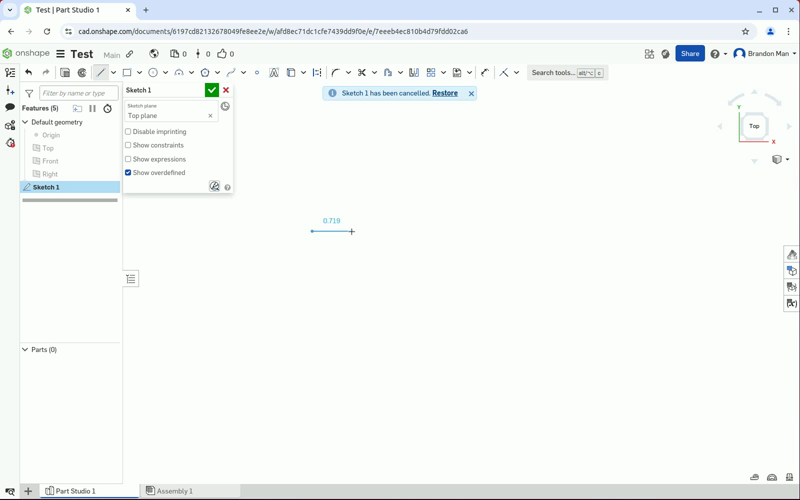
scroll(-6)
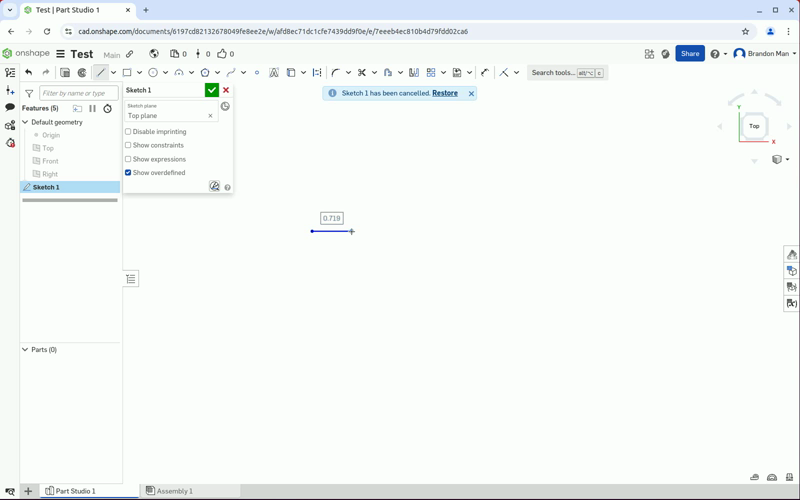
scroll(-6)
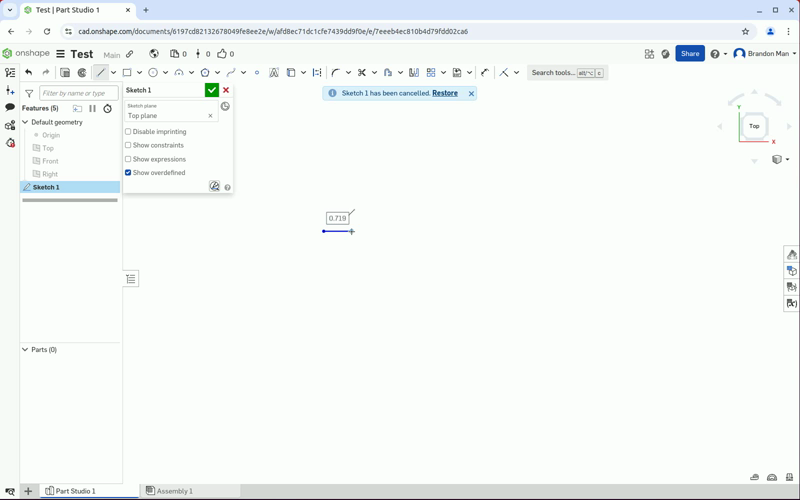
scroll(-6)
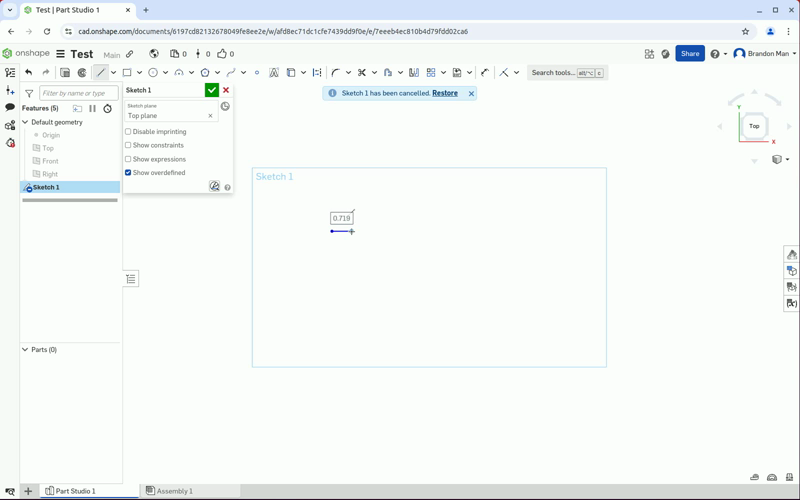
scroll(-6)
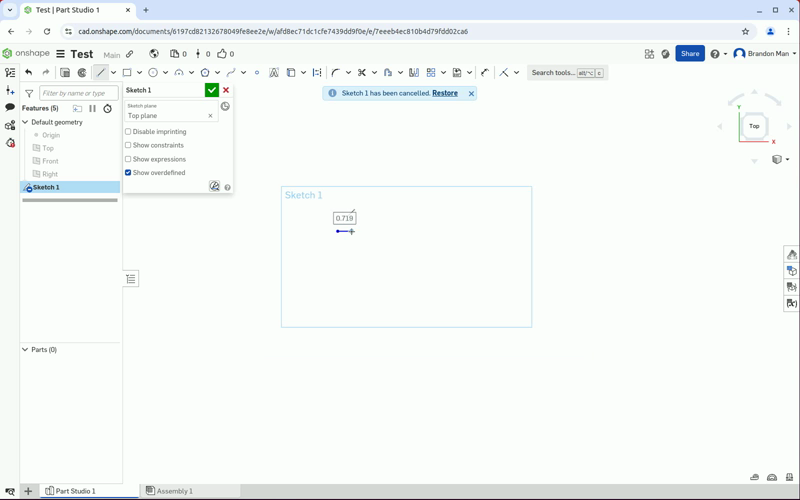
scroll(-6)
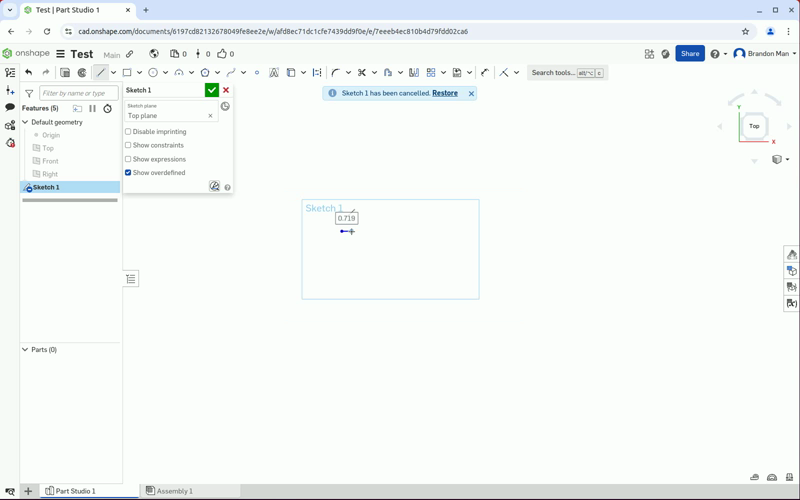
scroll(-6)
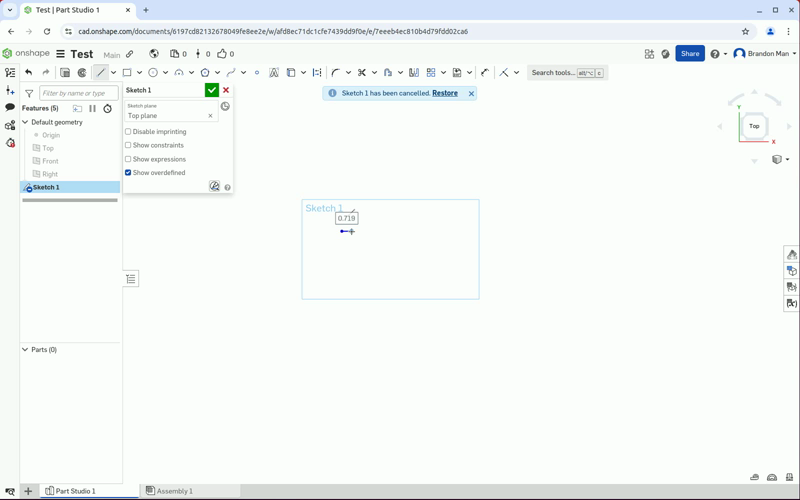
scroll(-6)
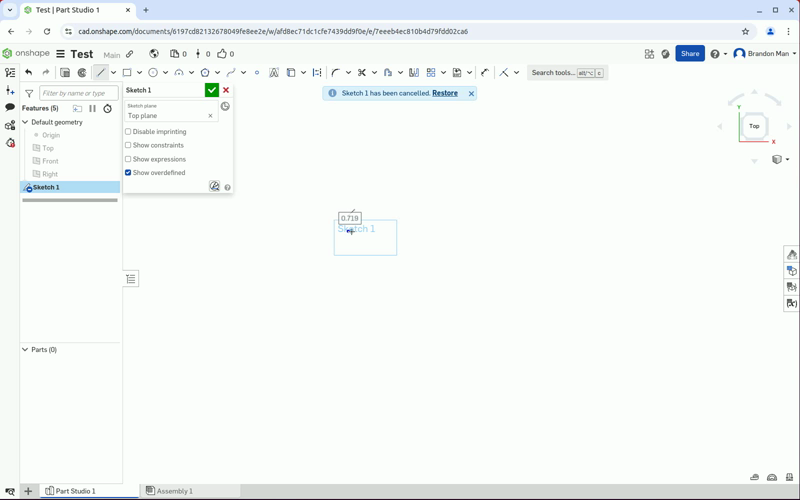
key_up(shift)
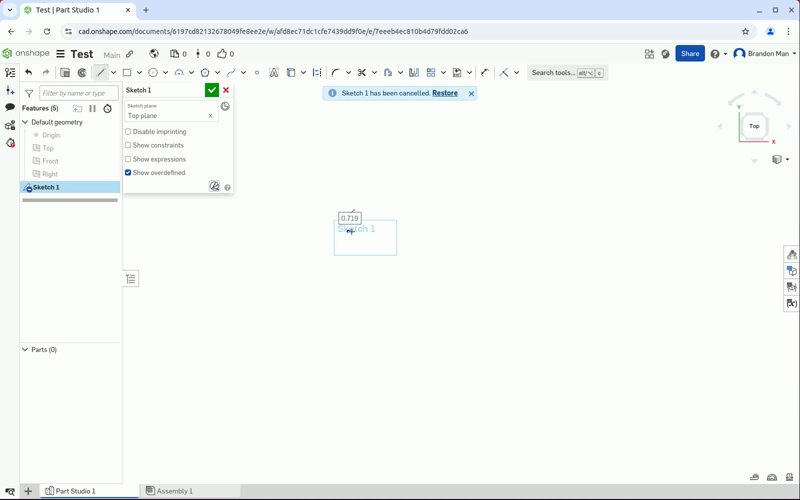
key_down(shift)
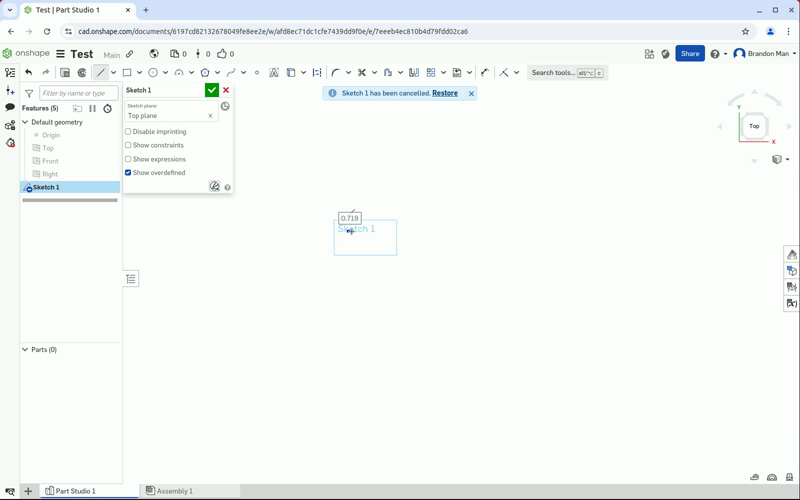
mouse_move(381, 231)
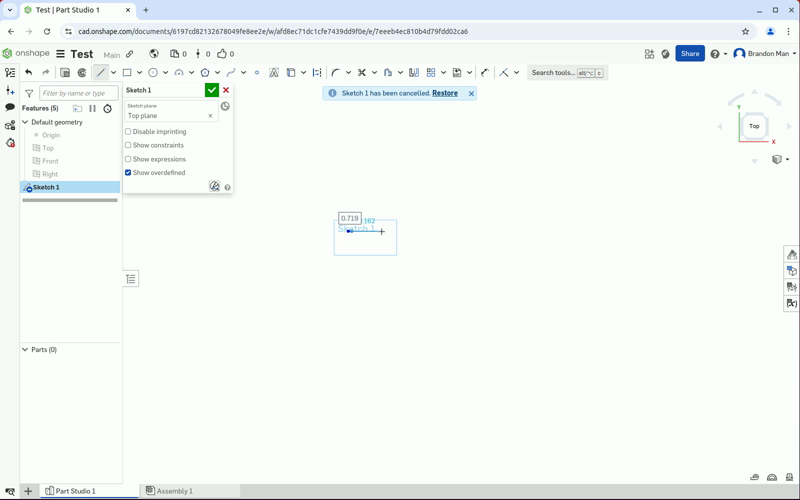
mouse_move(351, 283)
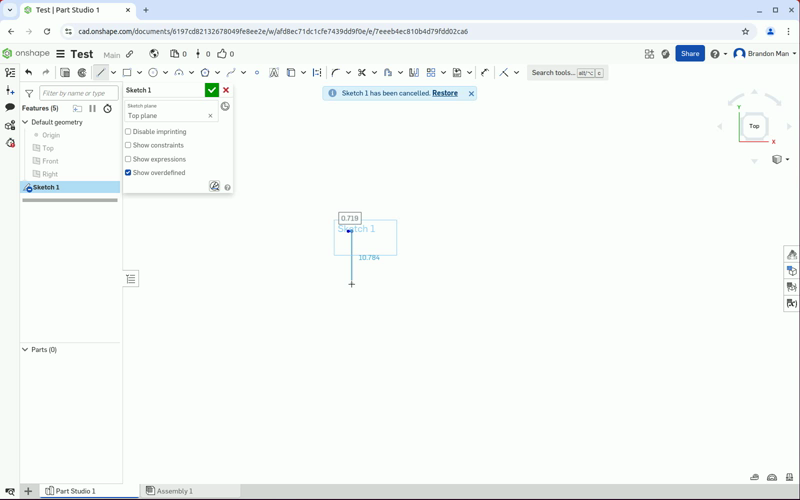
click(351, 283)
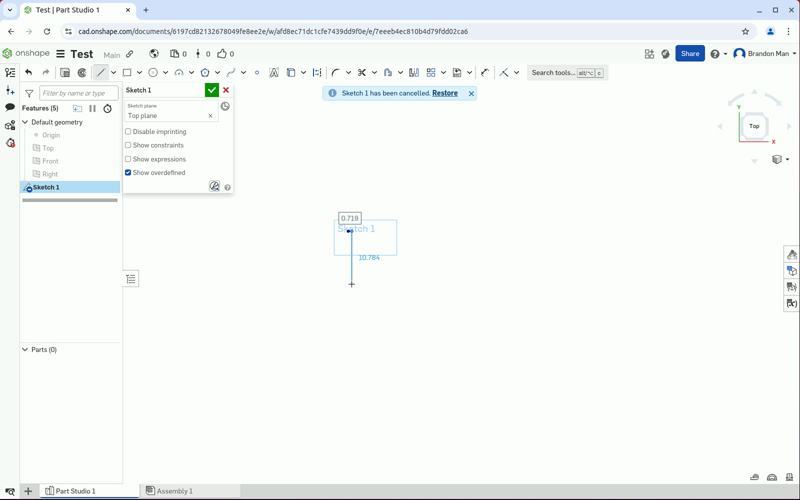
key_up(shift)
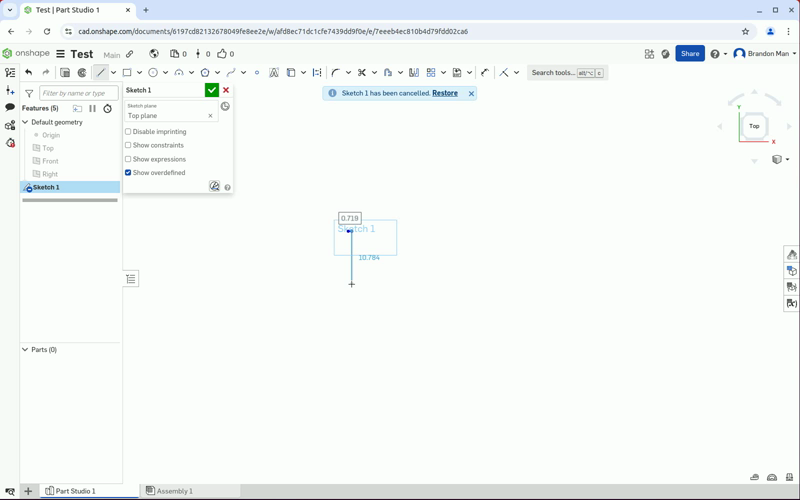
key_down(shift)
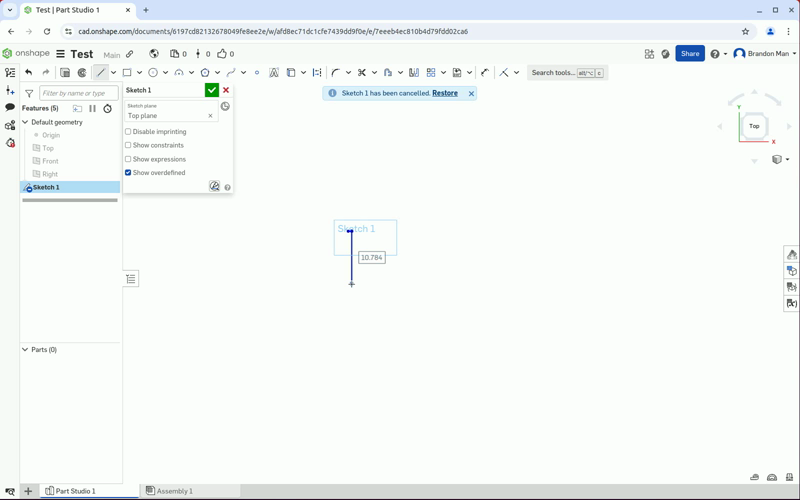
mouse_move(460, 283)
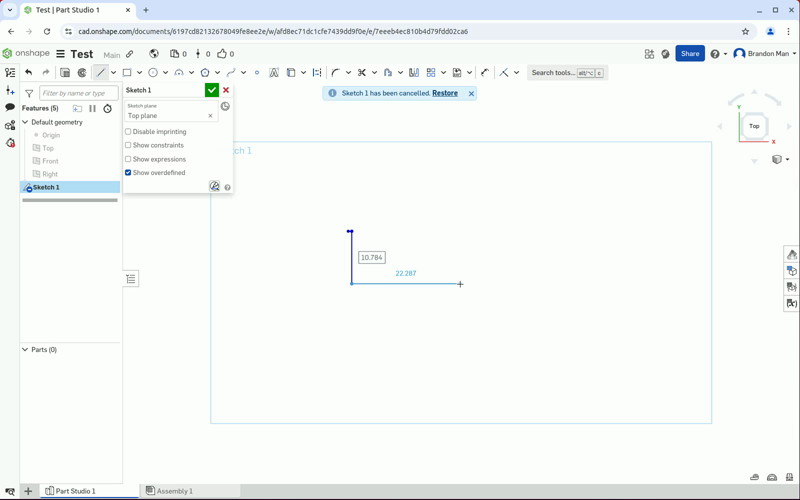
click(460, 283)
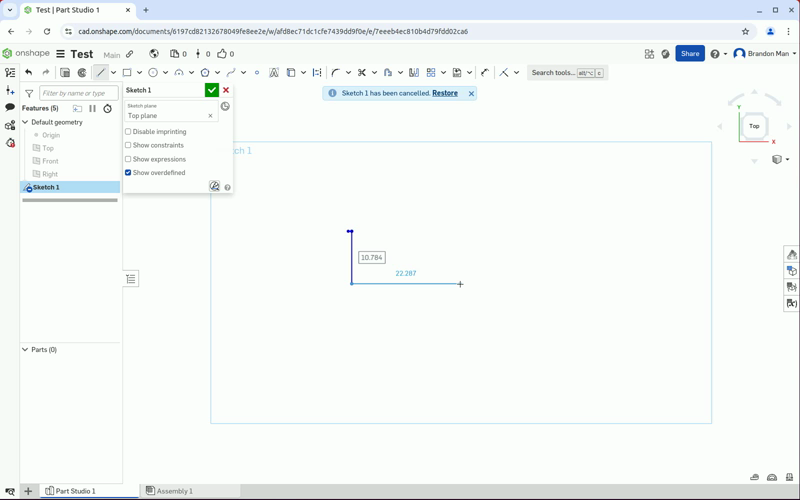
key_up(shift)
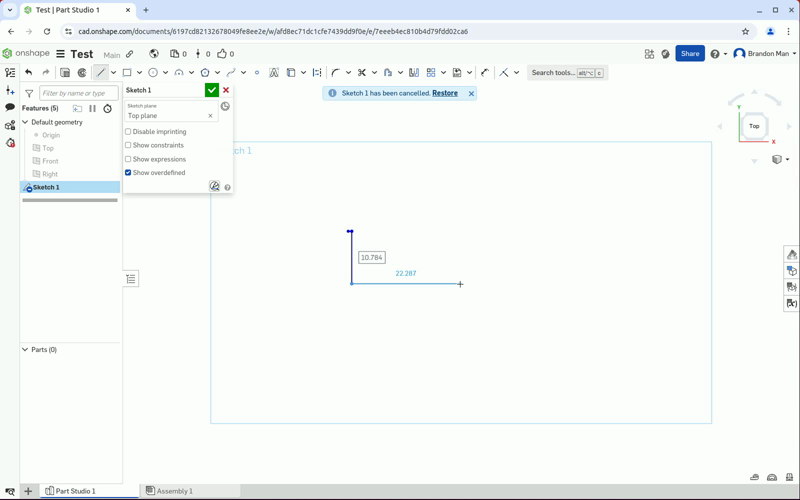
key_down(shift)
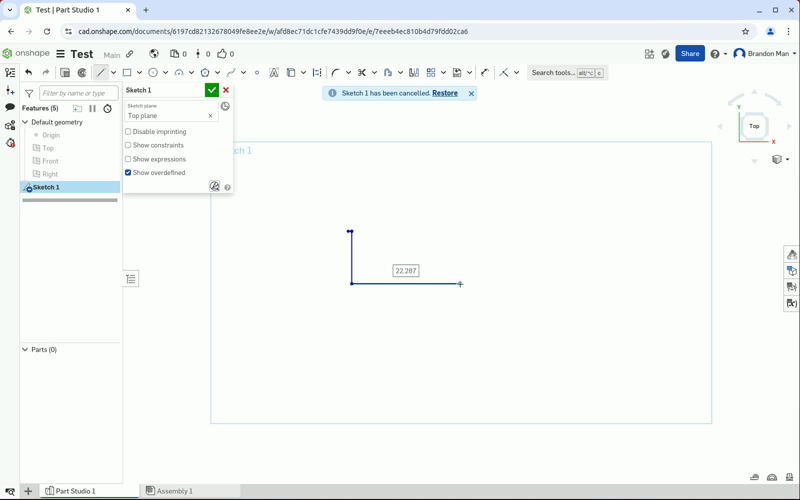
mouse_move(490, 283)
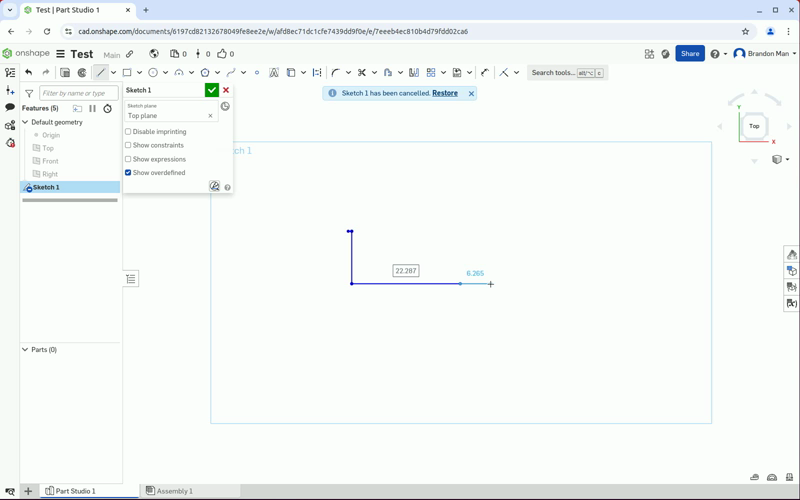
mouse_move(460, 231)
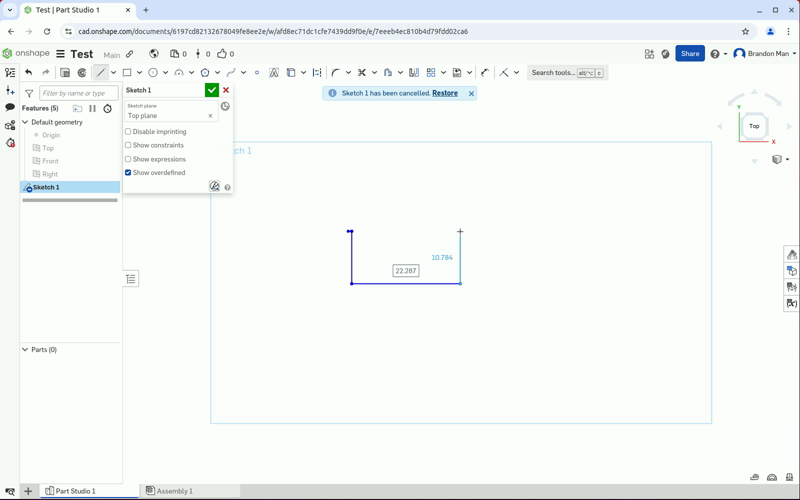
click(460, 231)
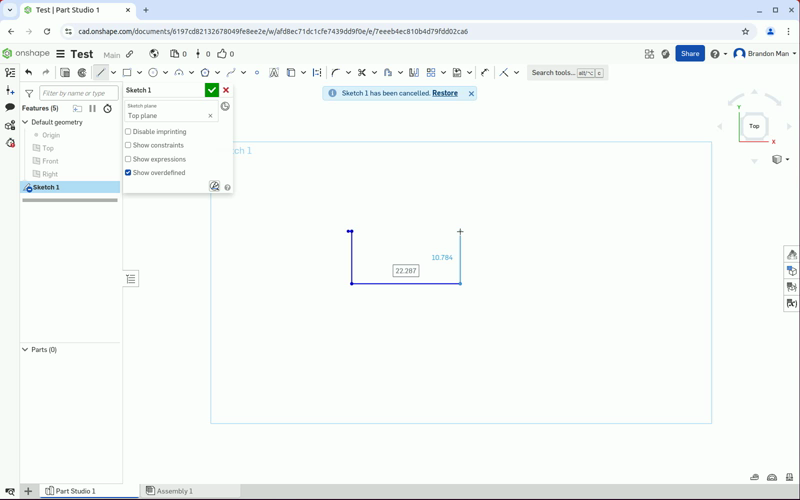
key_up(shift)
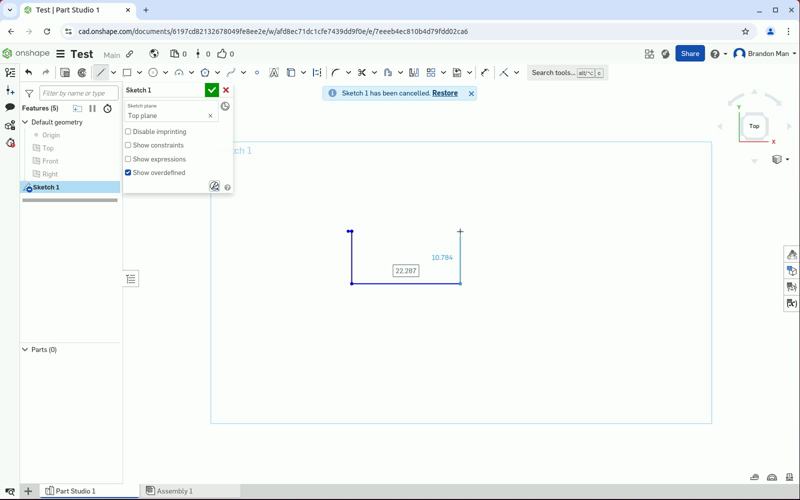
key_down(shift)
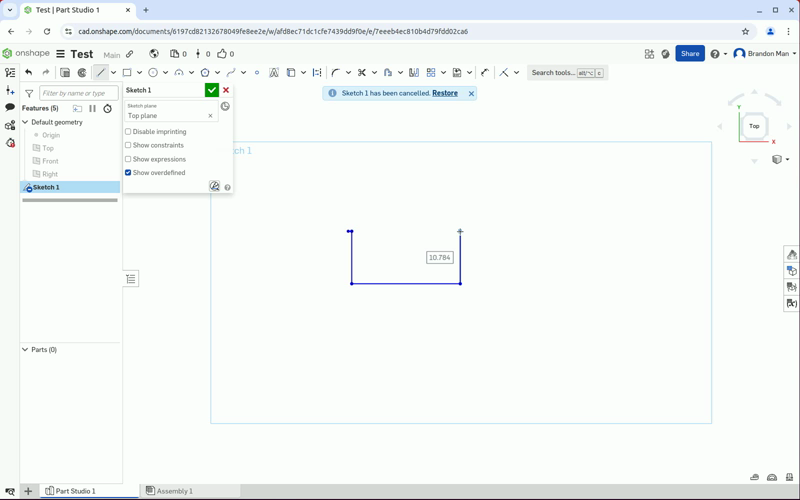
mouse_move(490, 231)
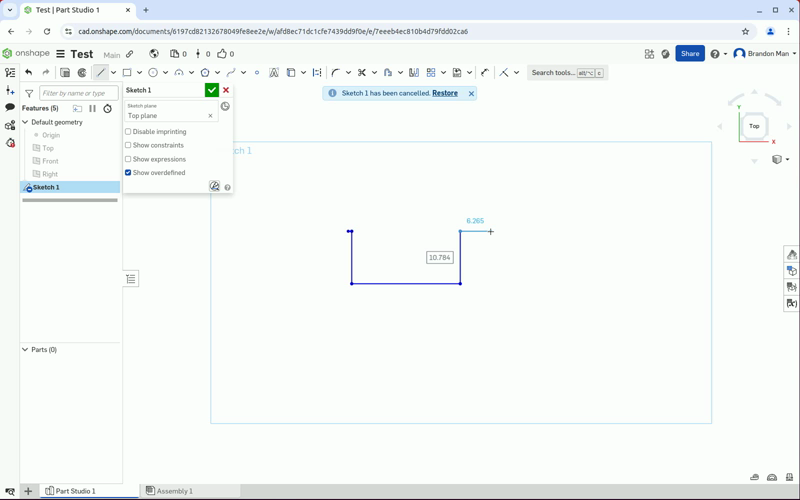
mouse_move(464, 231)
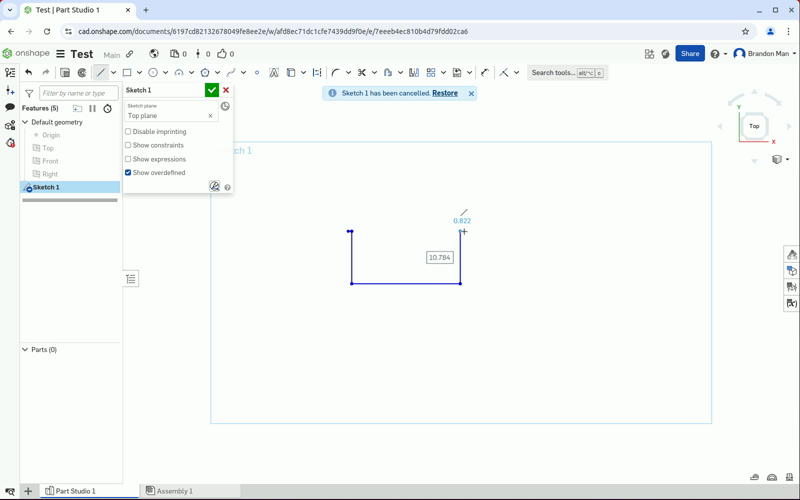
scroll(6)
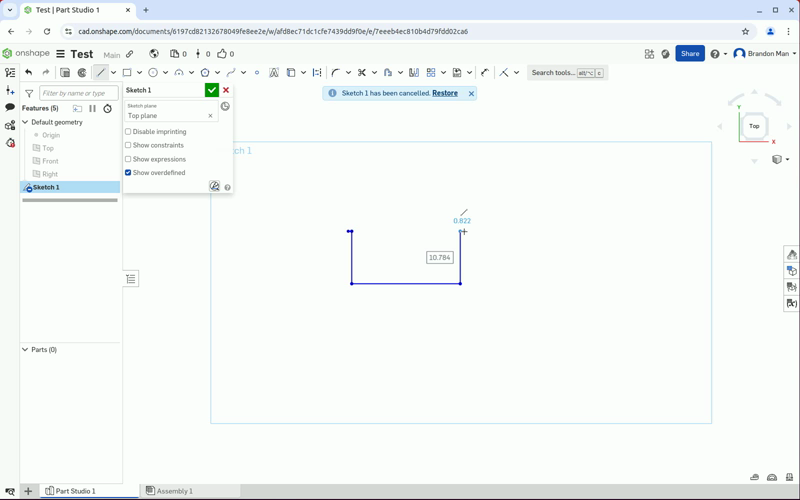
scroll(6)
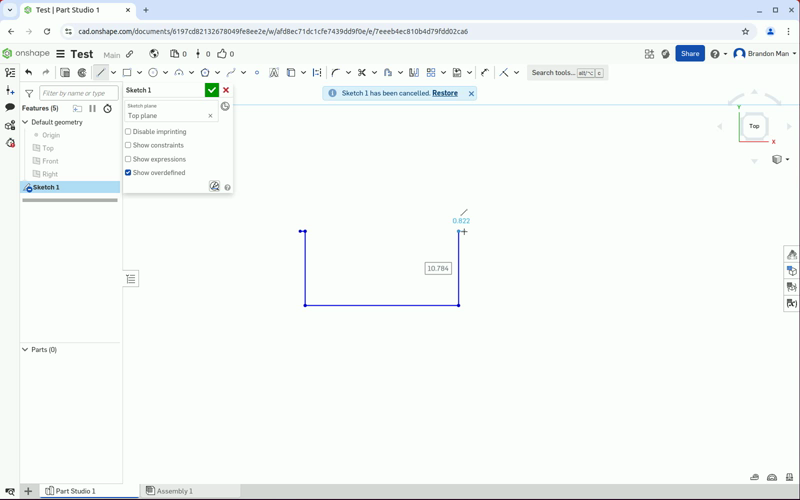
scroll(6)
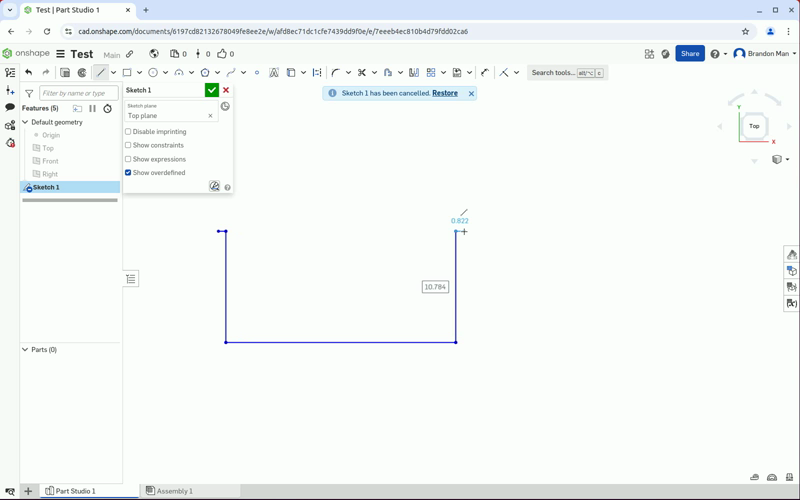
scroll(6)
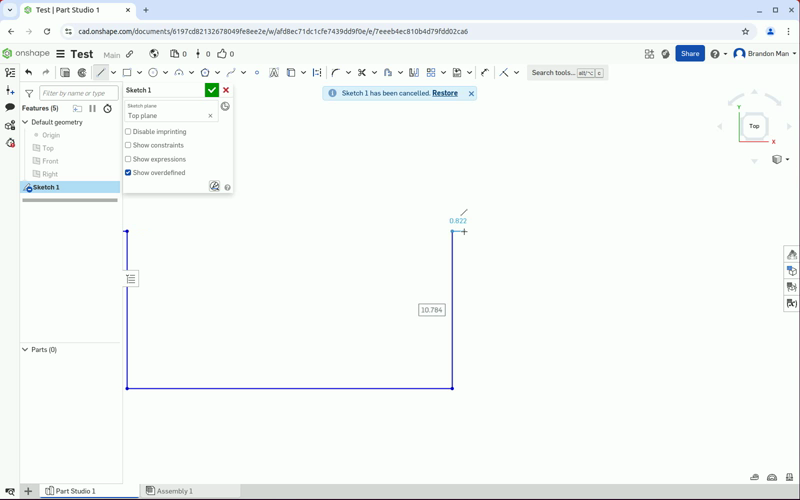
scroll(6)
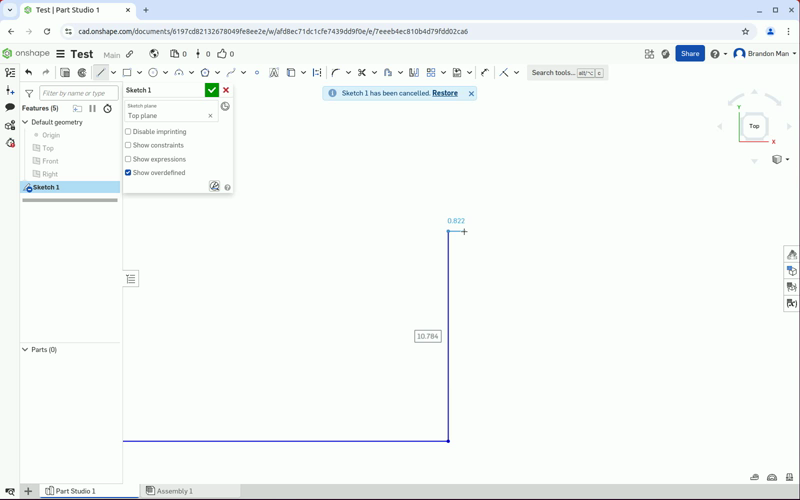
scroll(6)
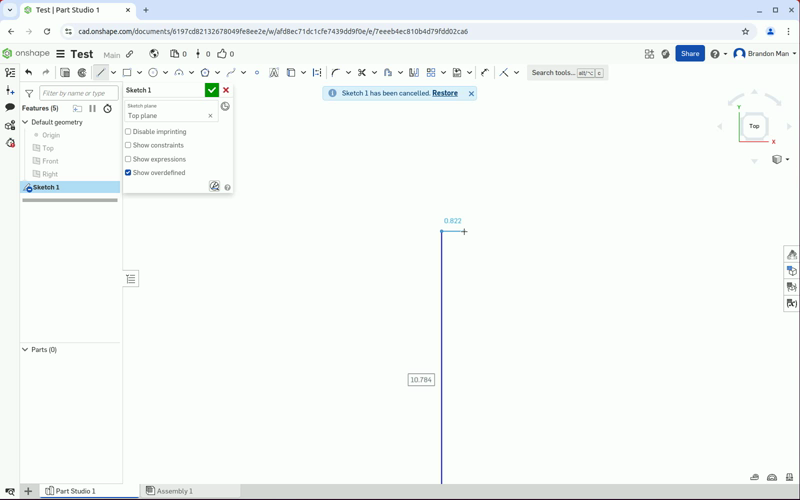
scroll(6)
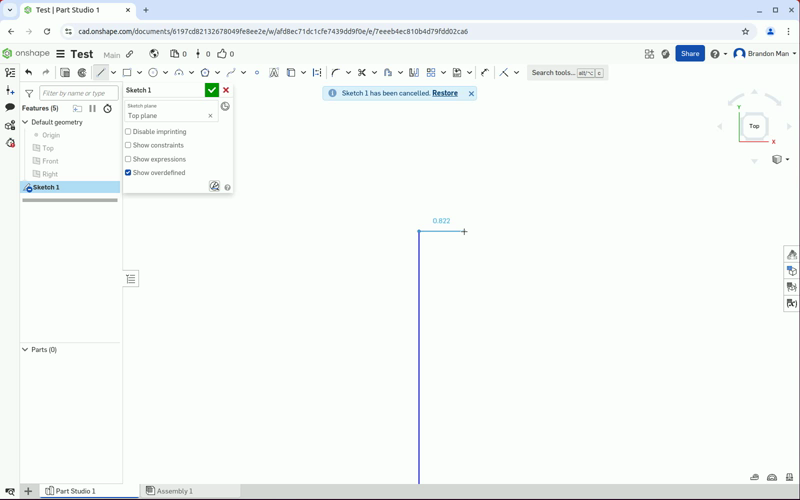
click(464, 231)
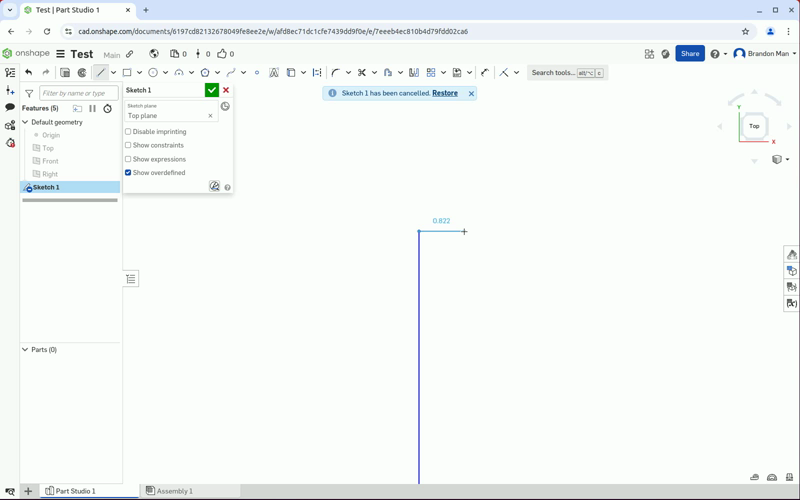
scroll(-6)
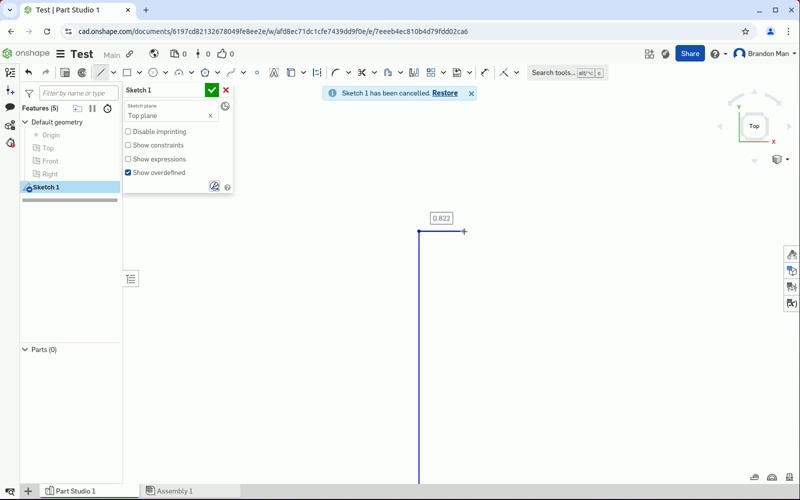
scroll(-6)
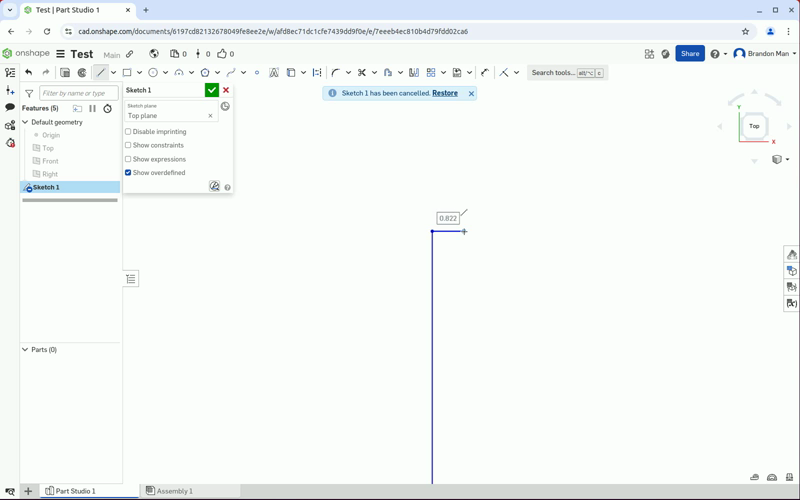
scroll(-6)
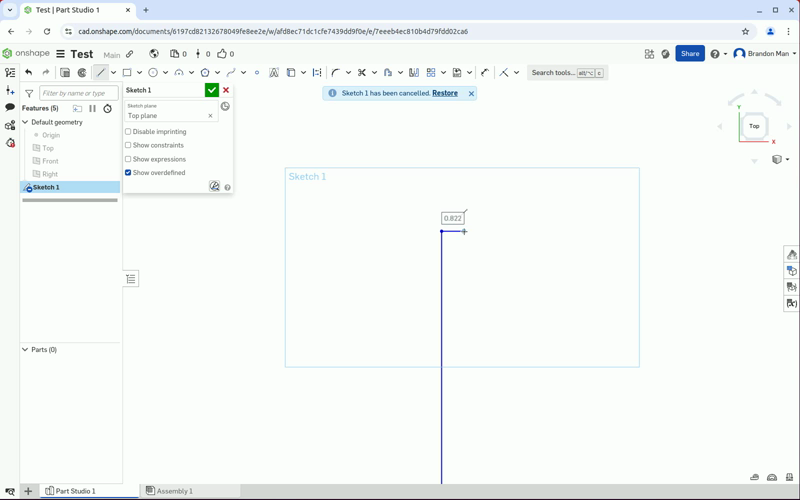
scroll(-6)
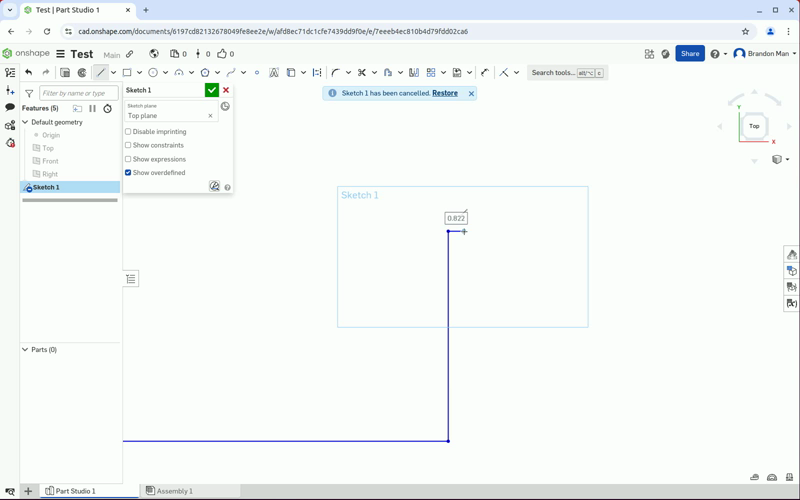
scroll(-6)
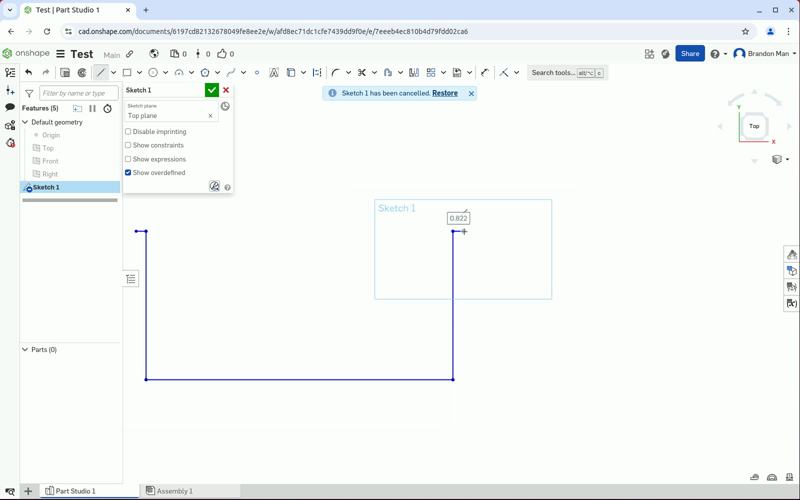
scroll(-6)
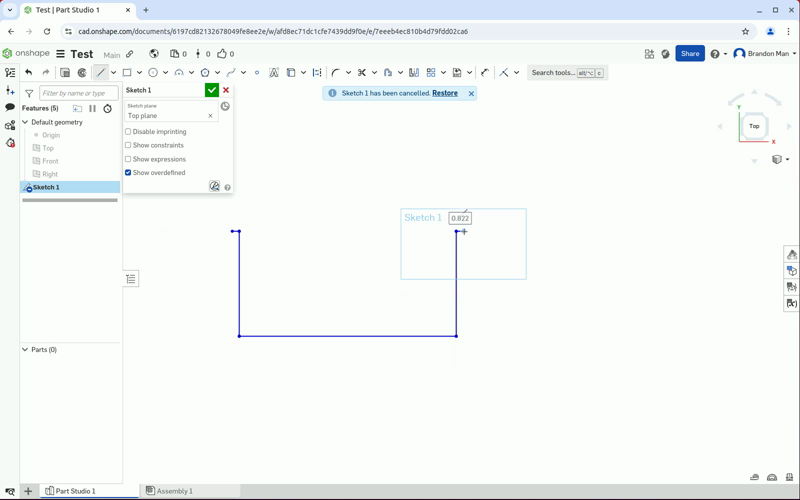
scroll(-6)
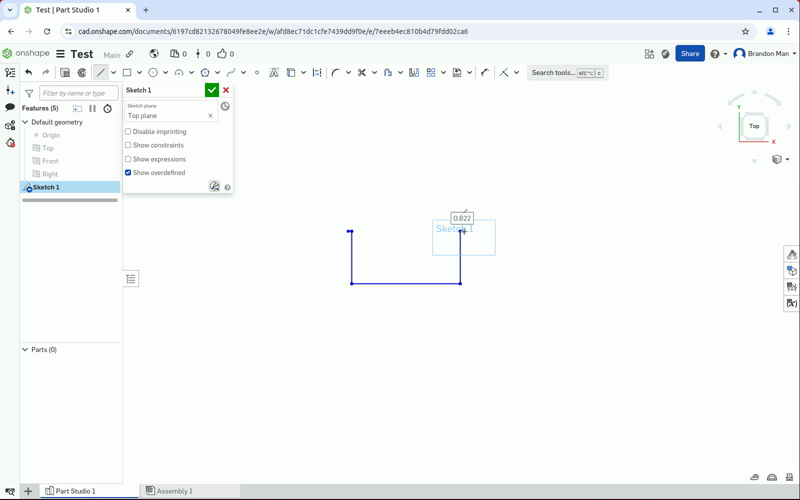
key_up(shift)
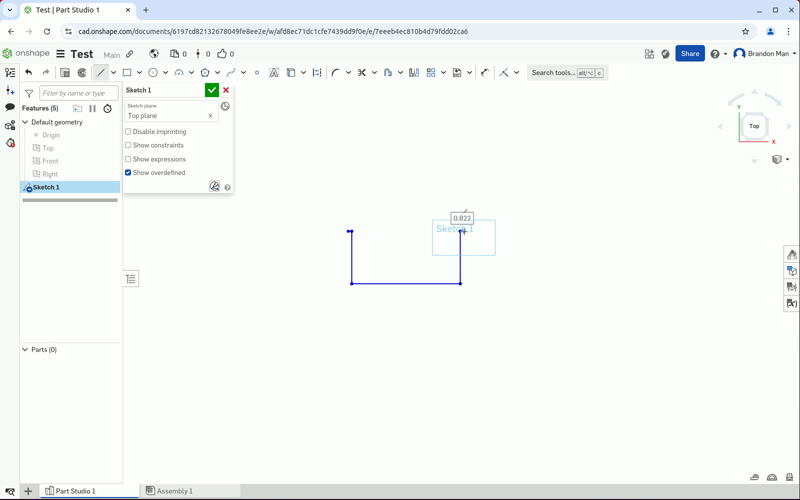
key_down(shift)
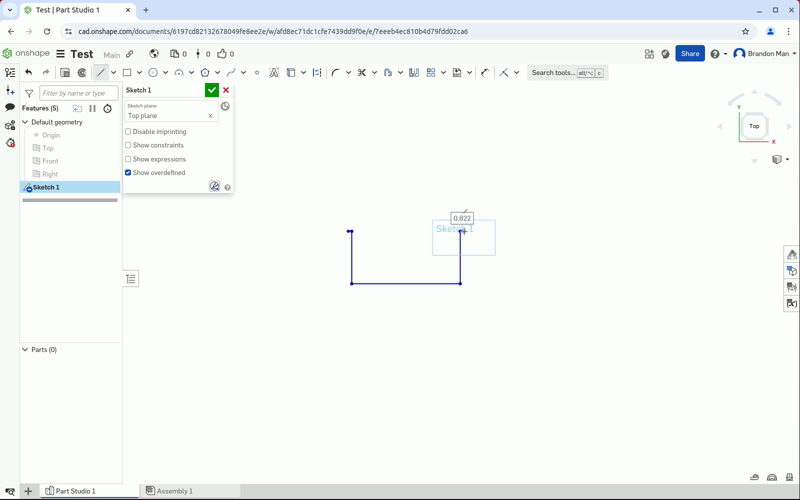
mouse_move(494, 231)
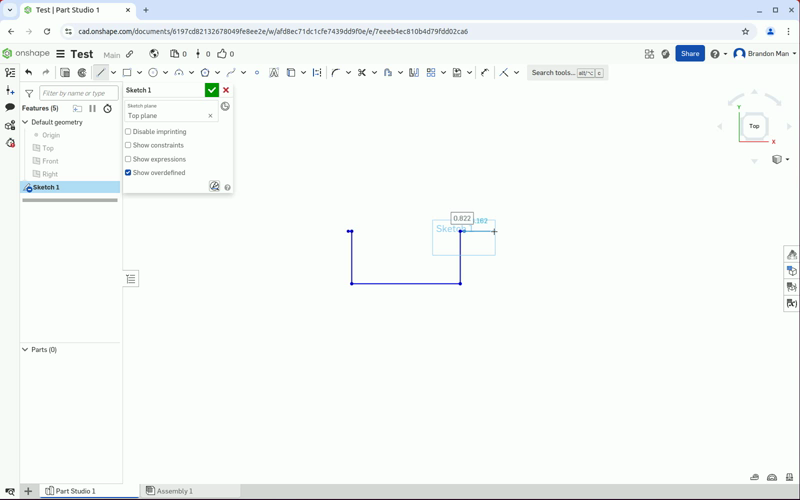
mouse_move(464, 219)
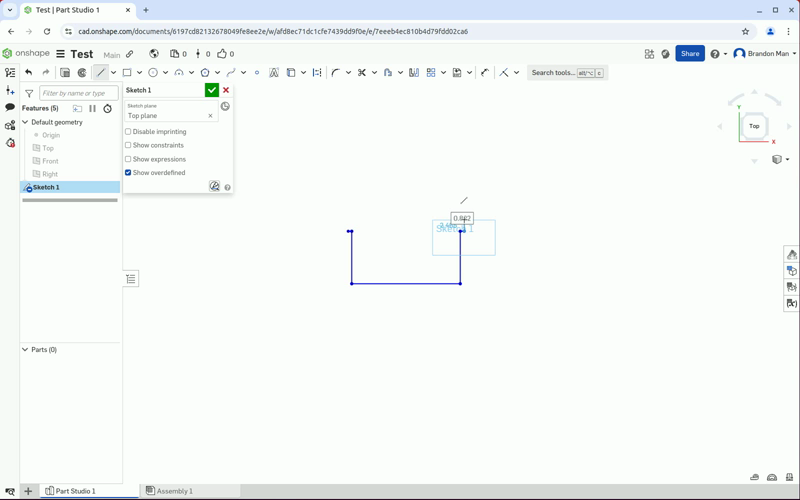
click(464, 219)
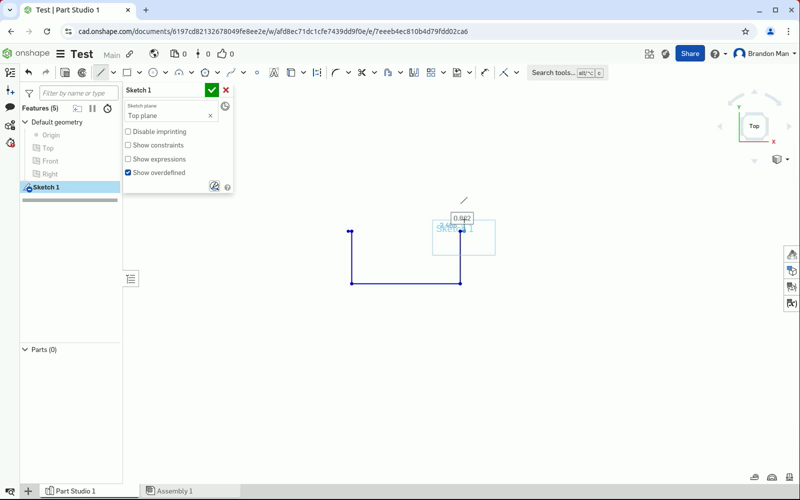
key_up(shift)
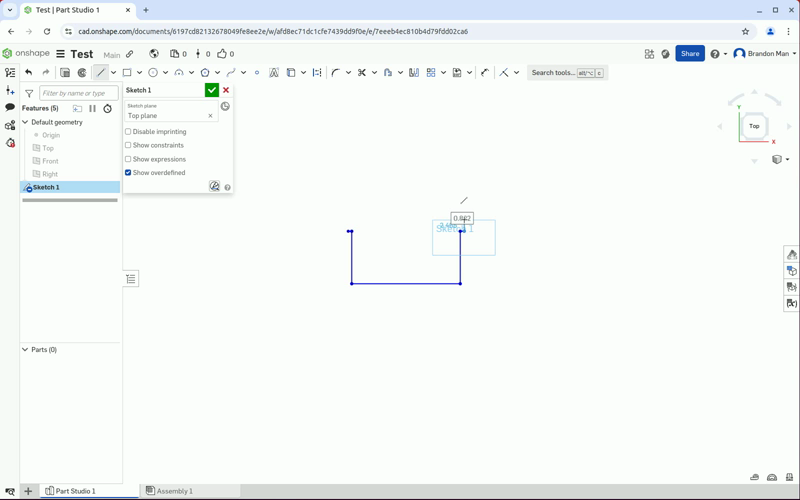
key_down(shift)
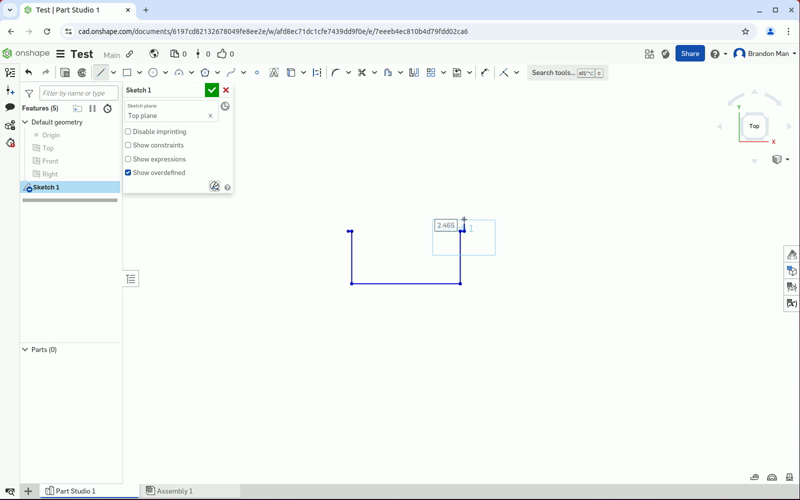
mouse_move(348, 219)
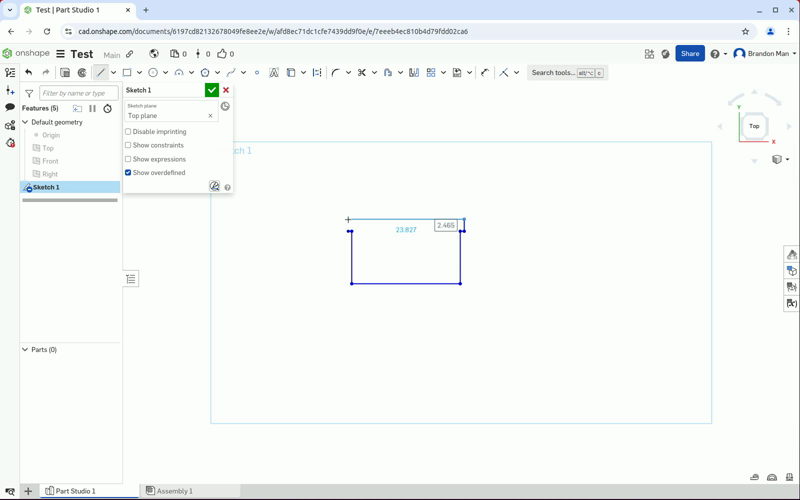
click(348, 219)
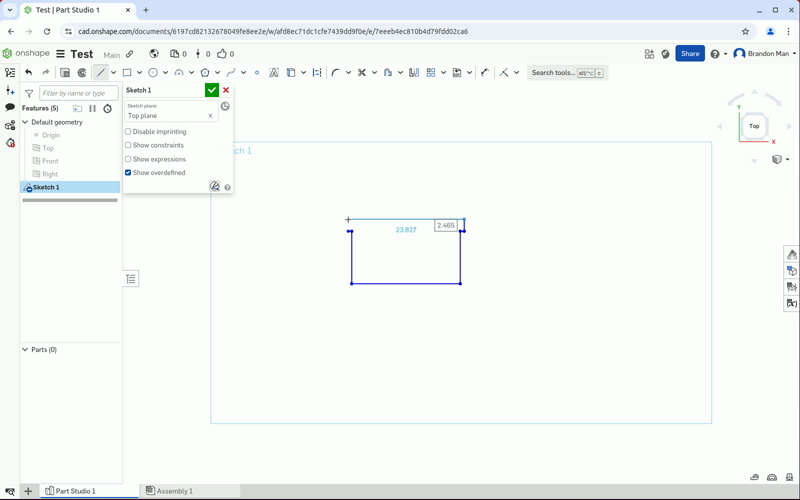
key_up(shift)
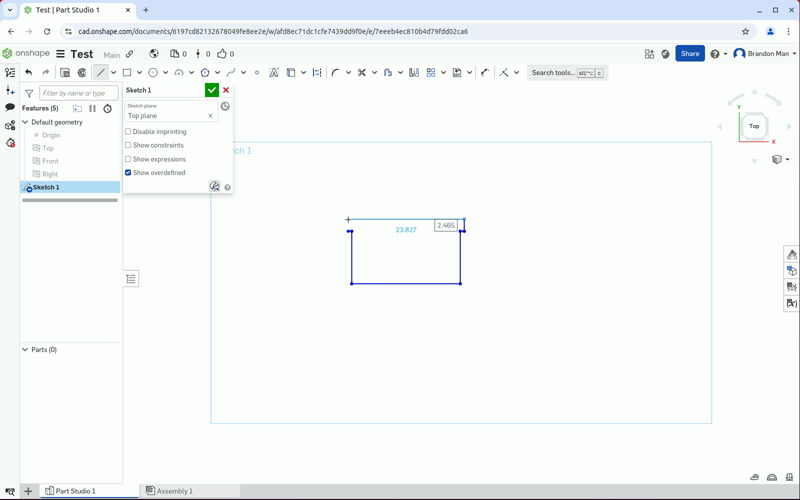
mouse_move(378, 219)
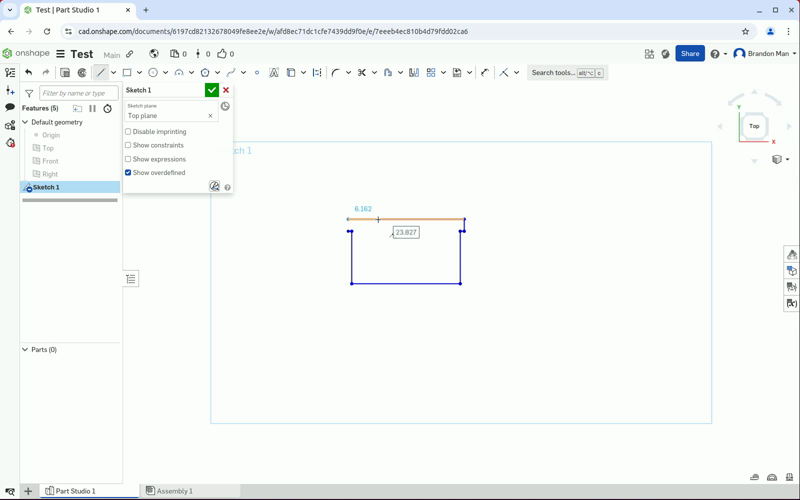
key_down(shift)
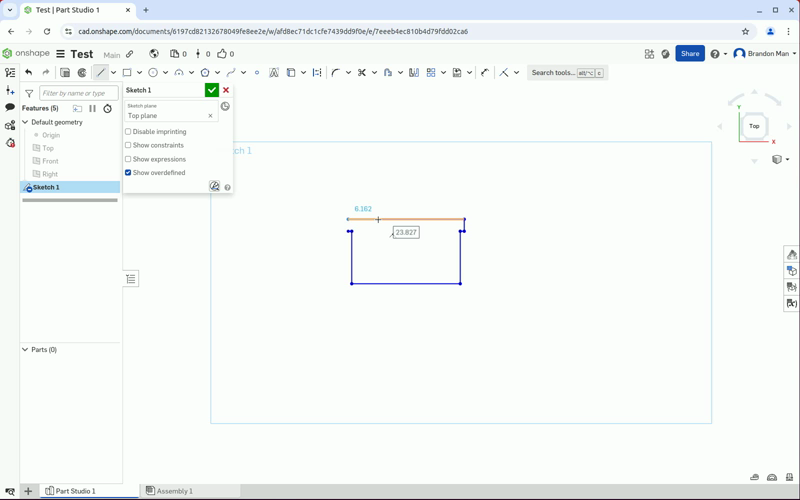
mouse_move(348, 231)
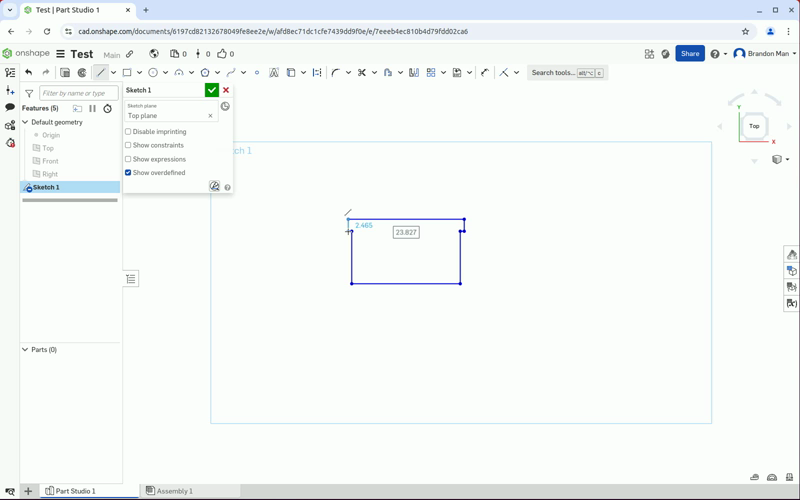
scroll(6)
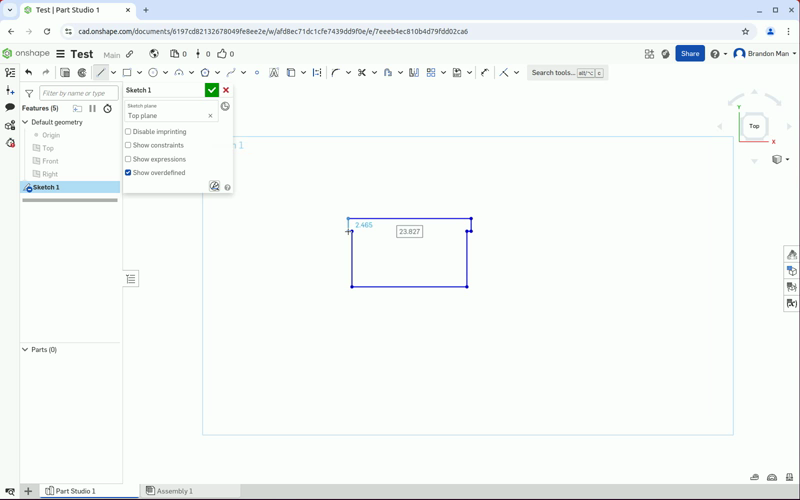
scroll(6)
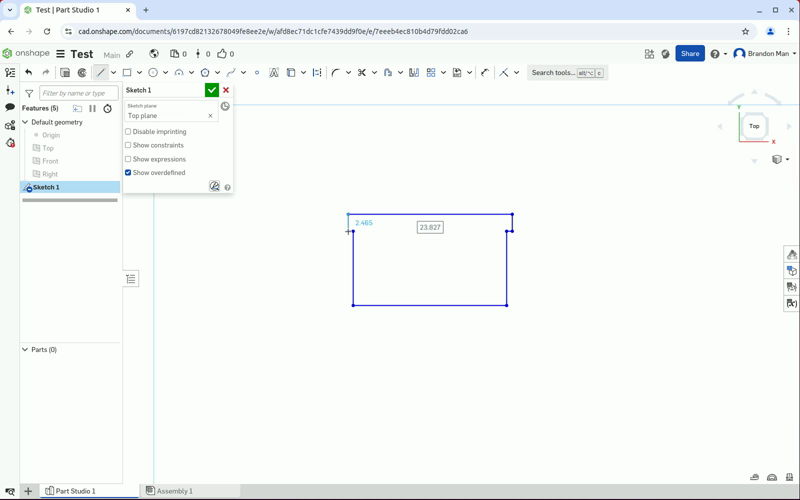
scroll(6)
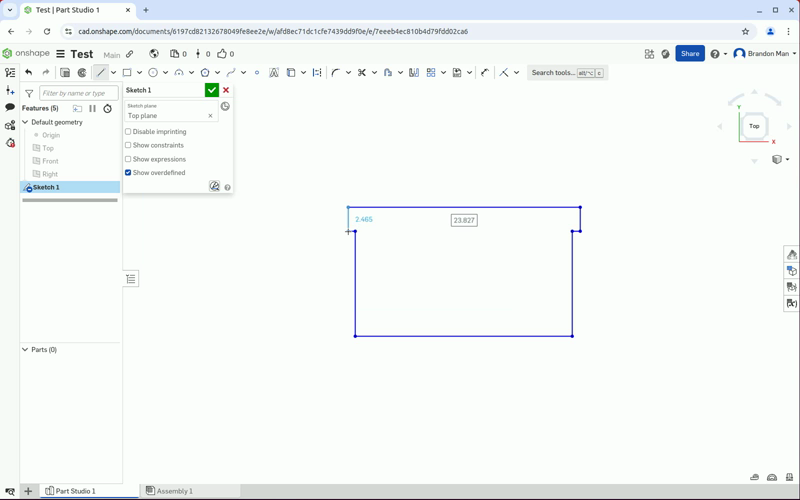
scroll(6)
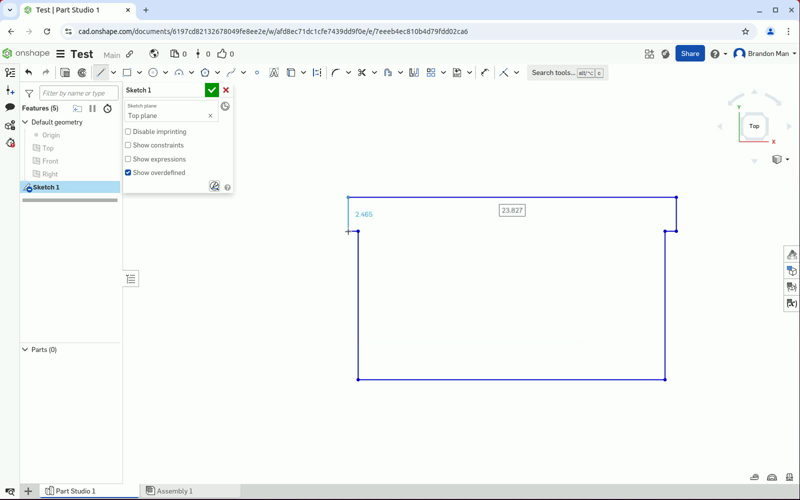
scroll(6)
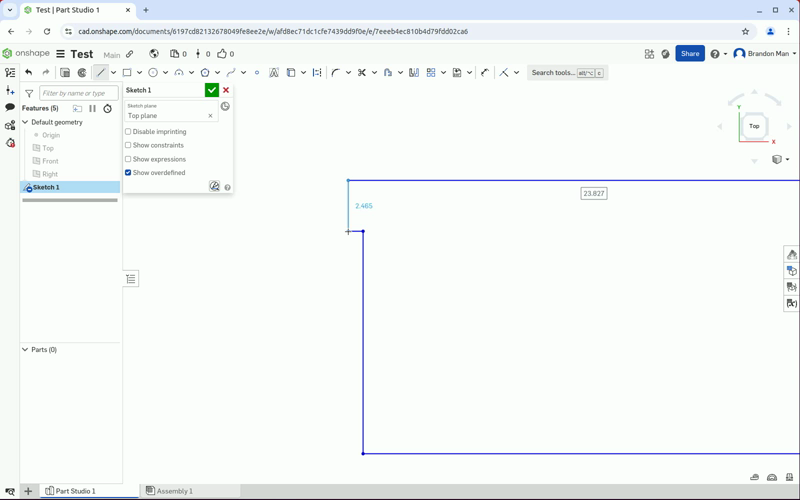
scroll(6)
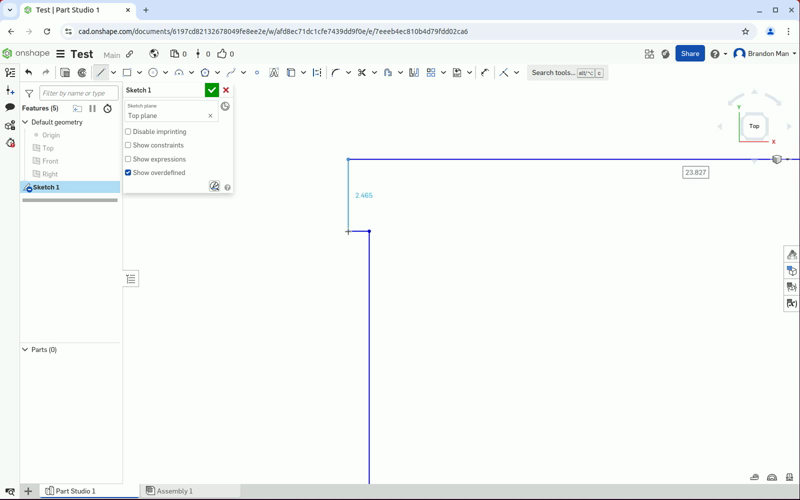
scroll(6)
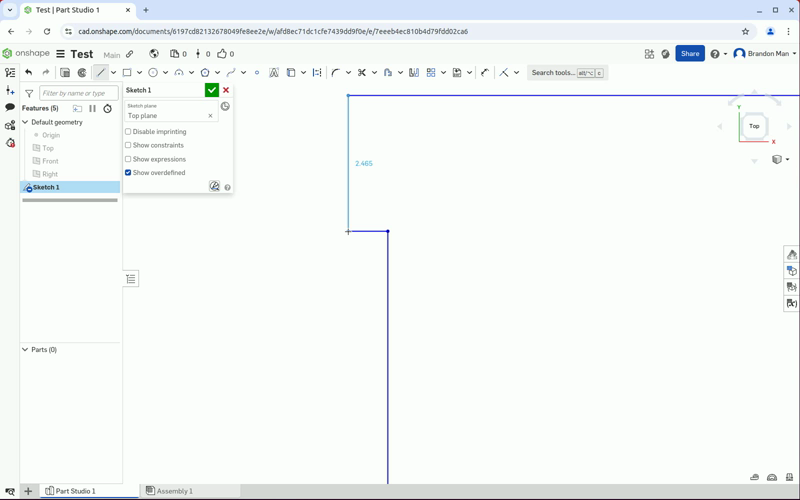
key_up(shift)
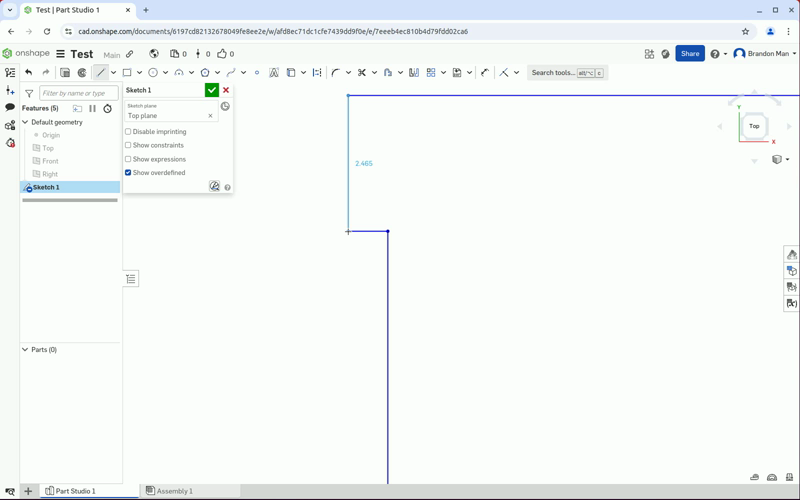
click(348, 231)
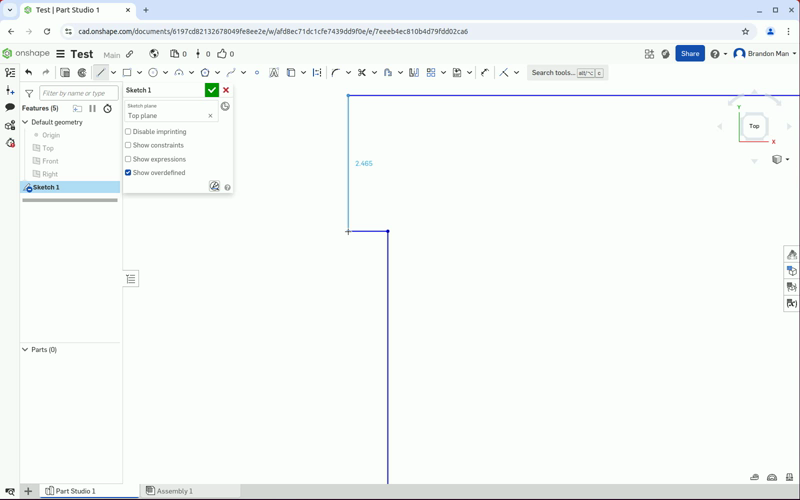
scroll(-6)
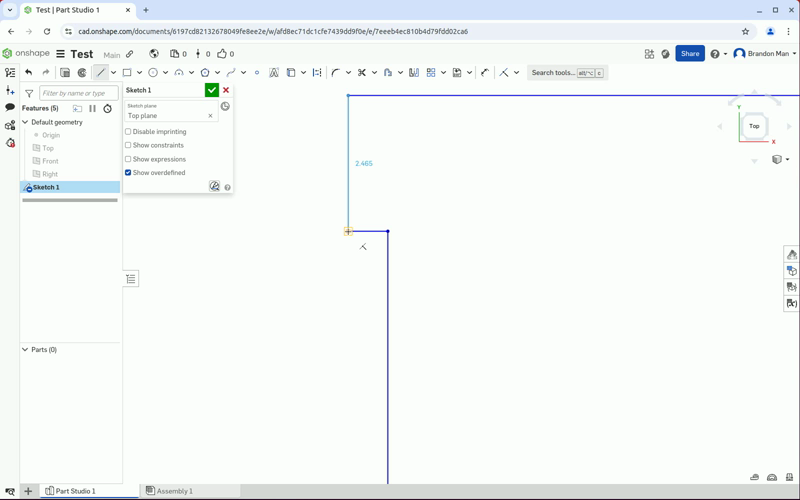
scroll(-6)
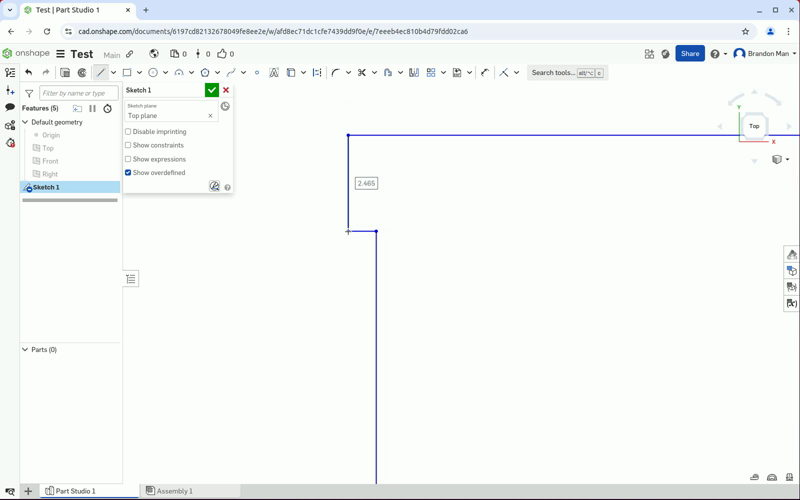
scroll(-6)
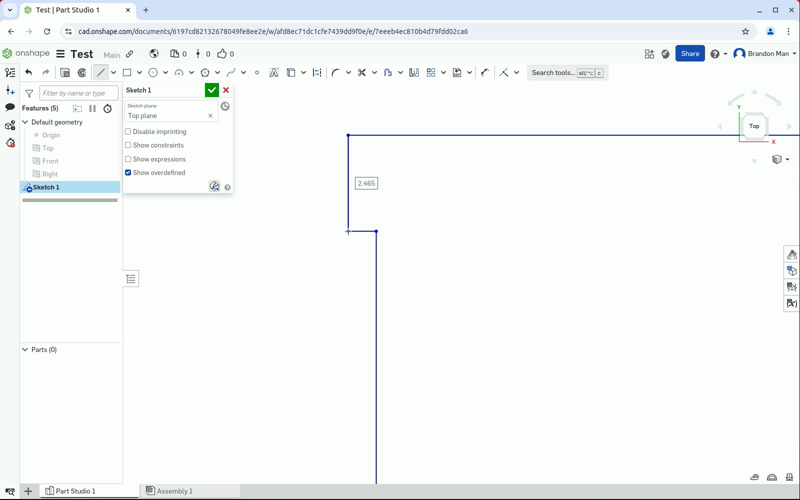
scroll(-6)
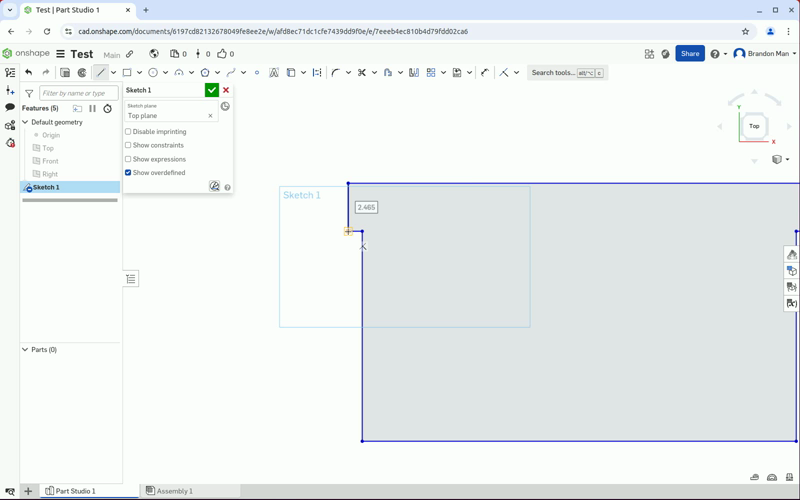
scroll(-6)
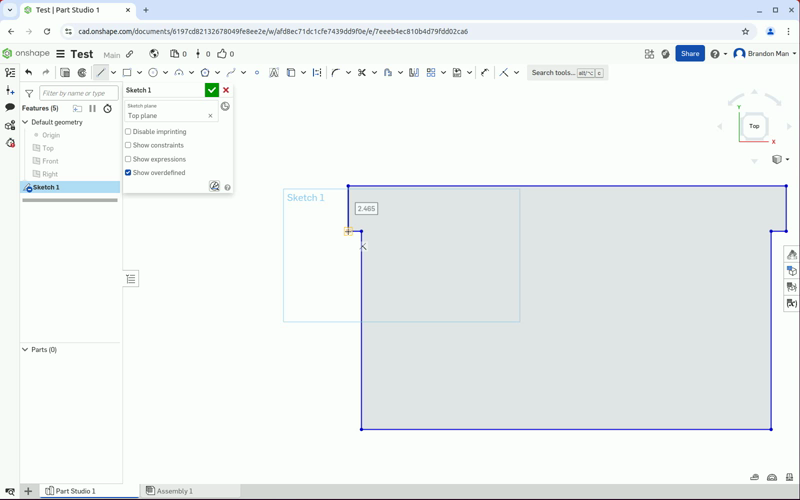
scroll(-6)
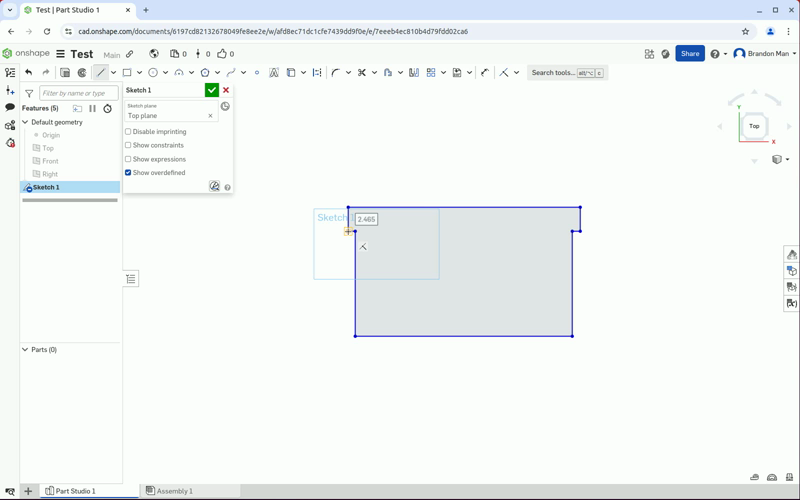
scroll(-6)
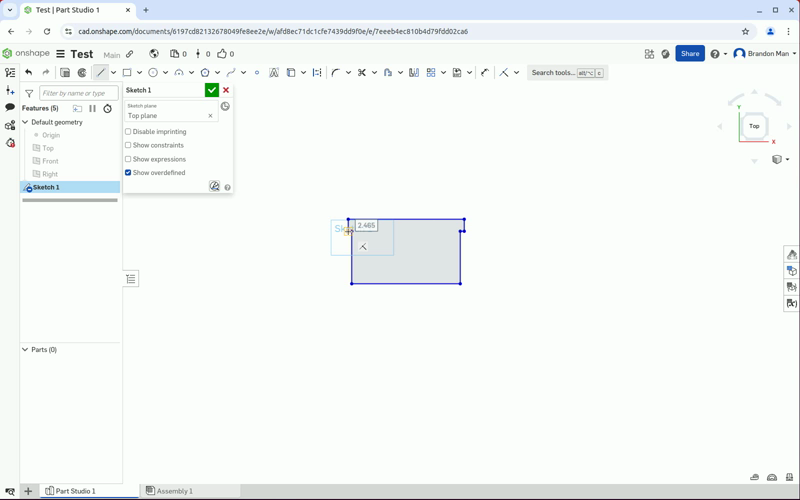
key(esc)
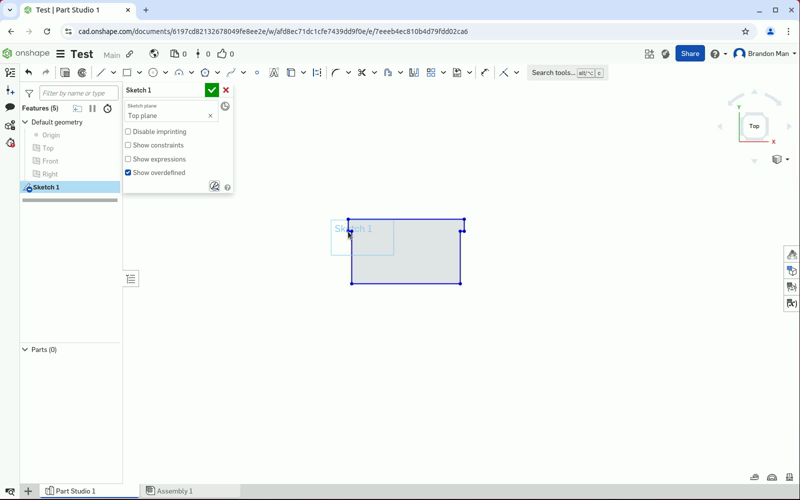
mouse_move(370, 269)
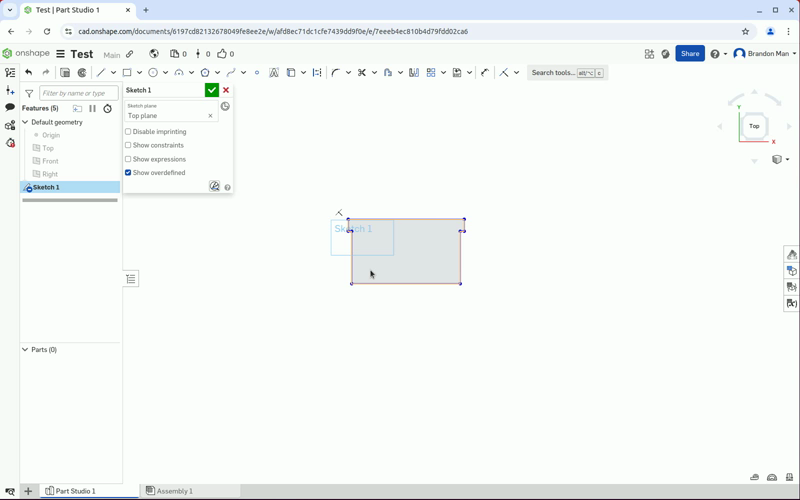
click(370, 269)
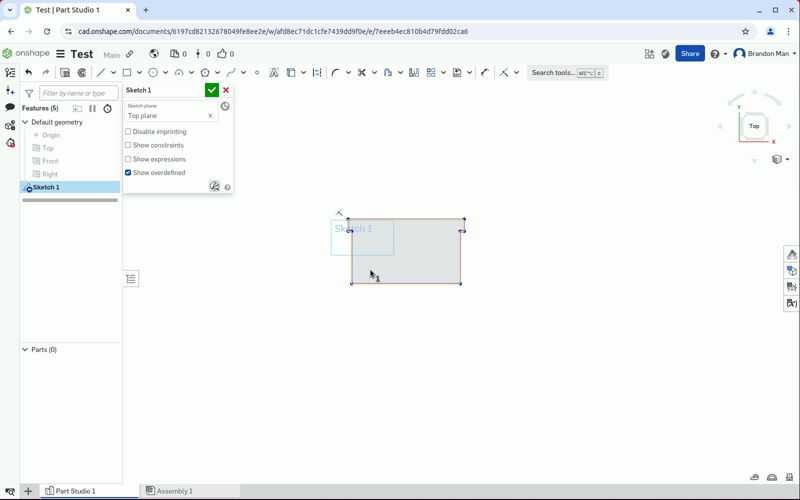
mouse_move(73, 352)
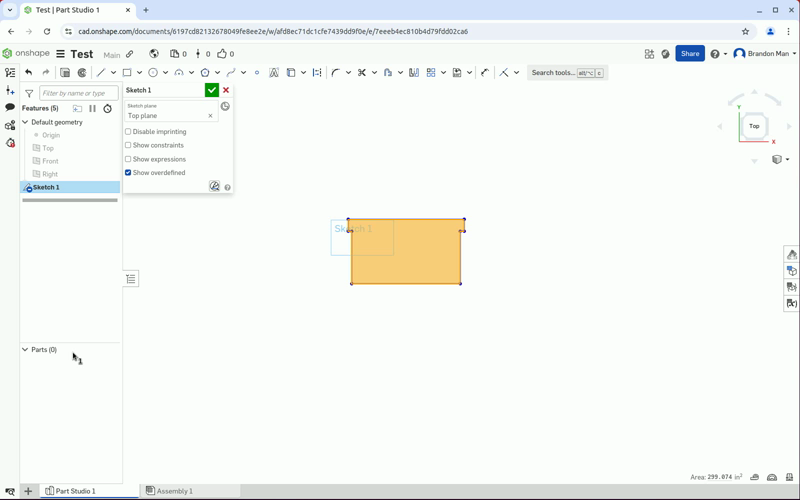
key(shift+y)
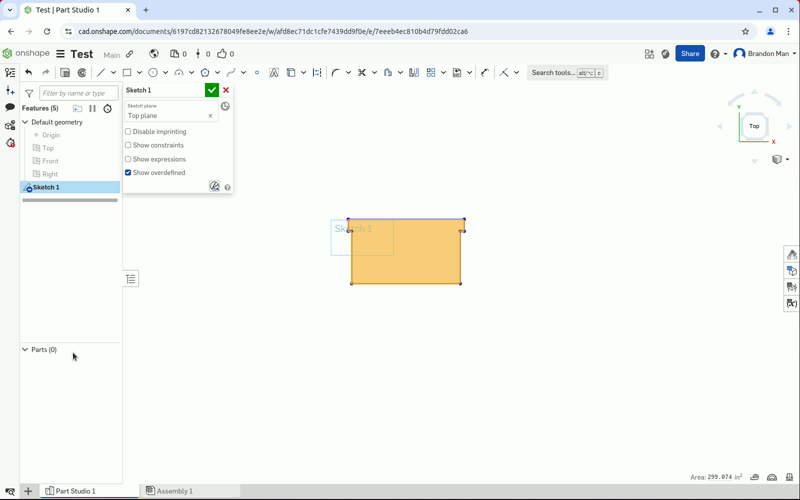
key(shift+e)
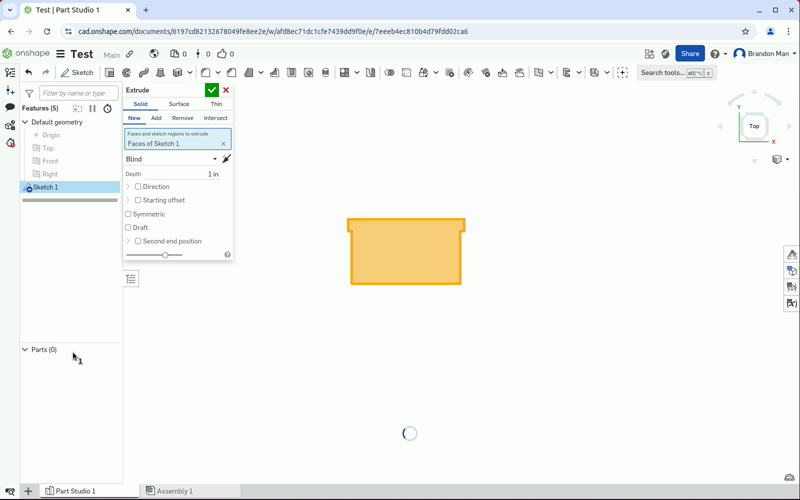
mouse_move(143, 106)
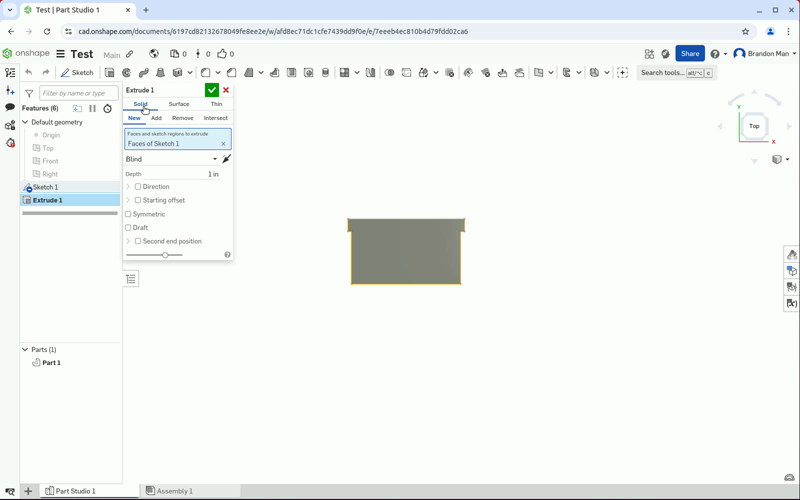
click(143, 106)
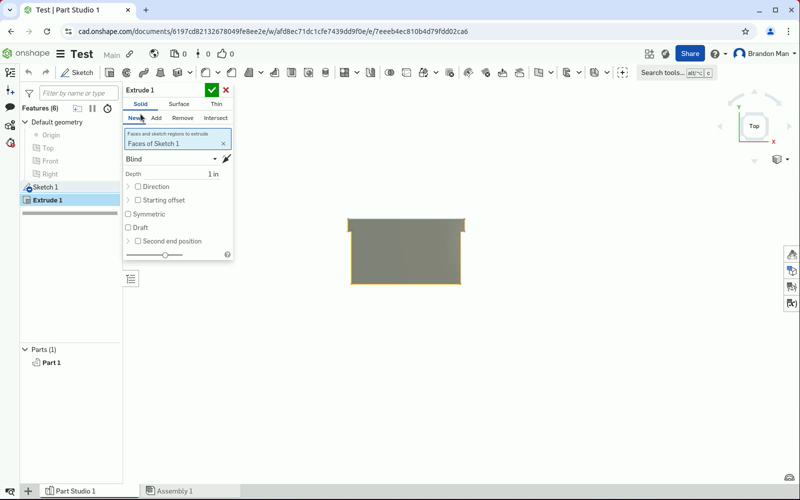
mouse_move(137, 120)
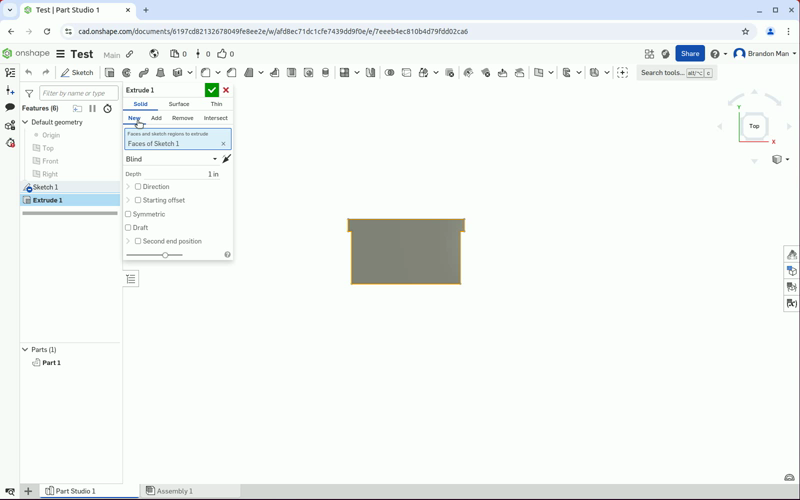
click(137, 120)
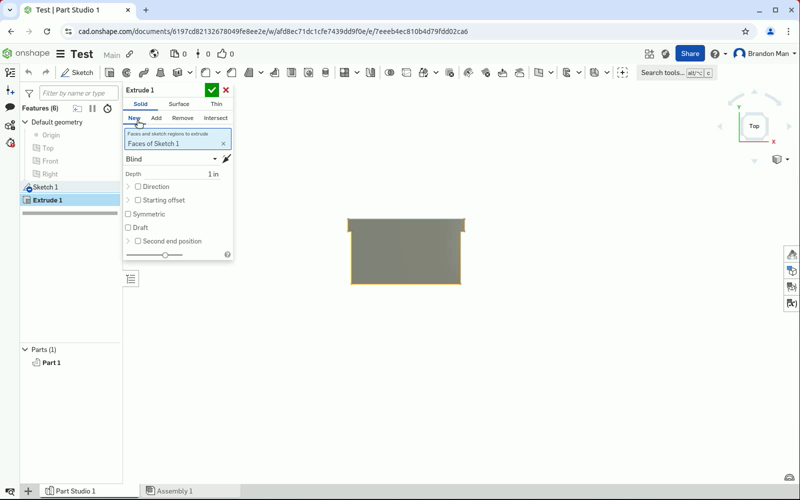
key(tab, 4)
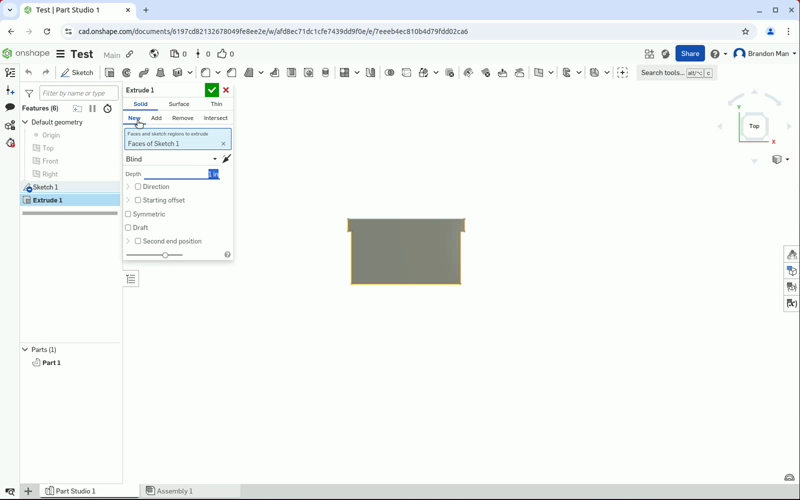
text(0.722)
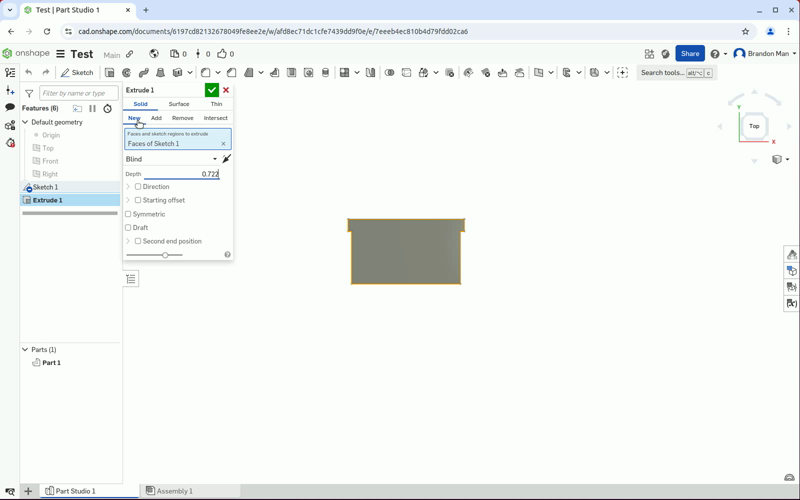
key(enter)
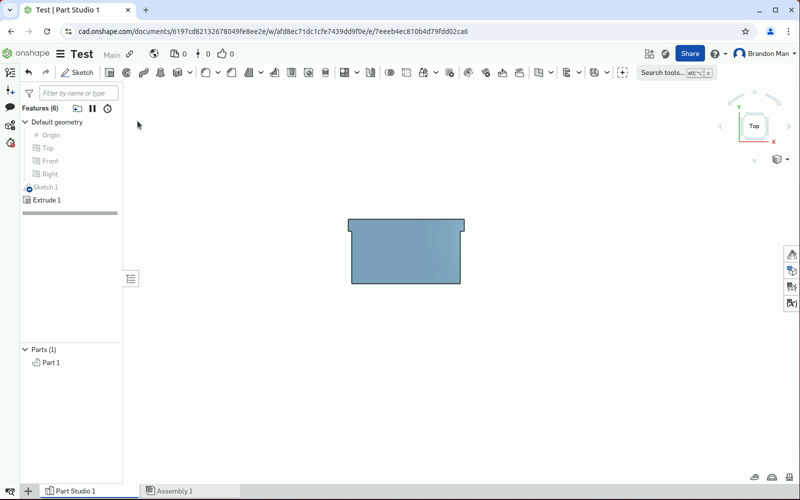
key(shift+h)
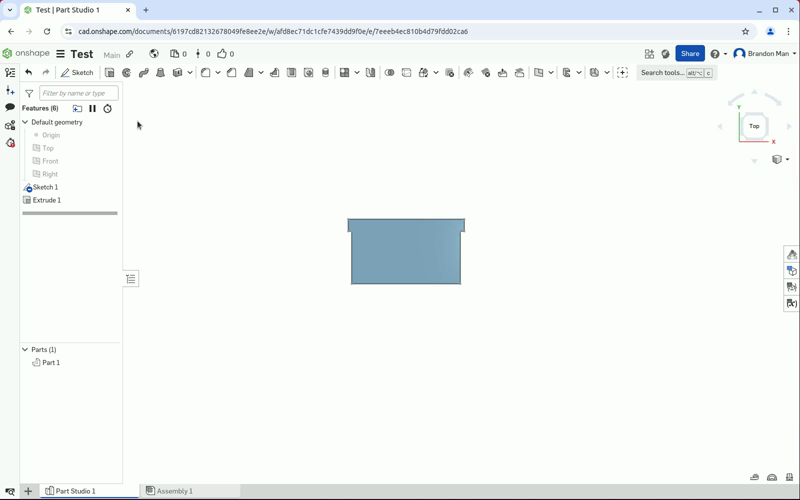
key(shift+h)
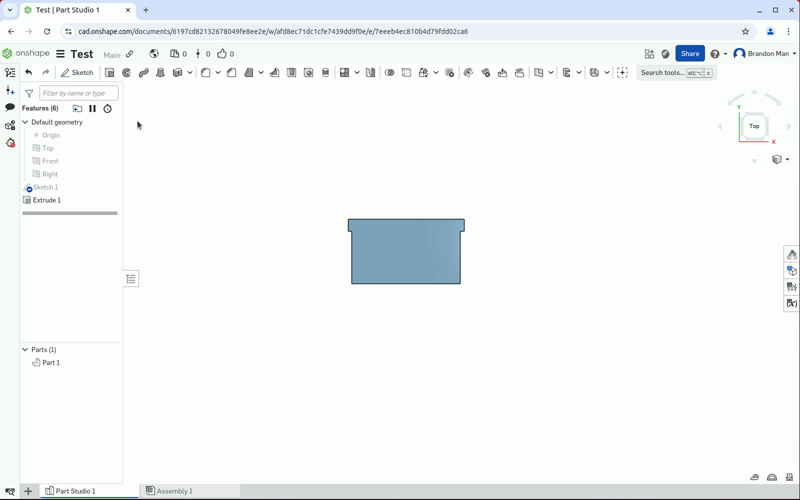
mouse_move(73, 189)
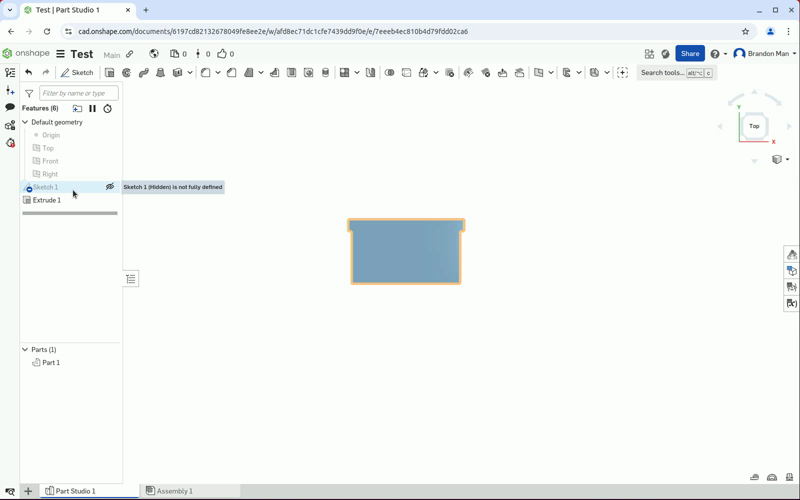
click(73, 189)
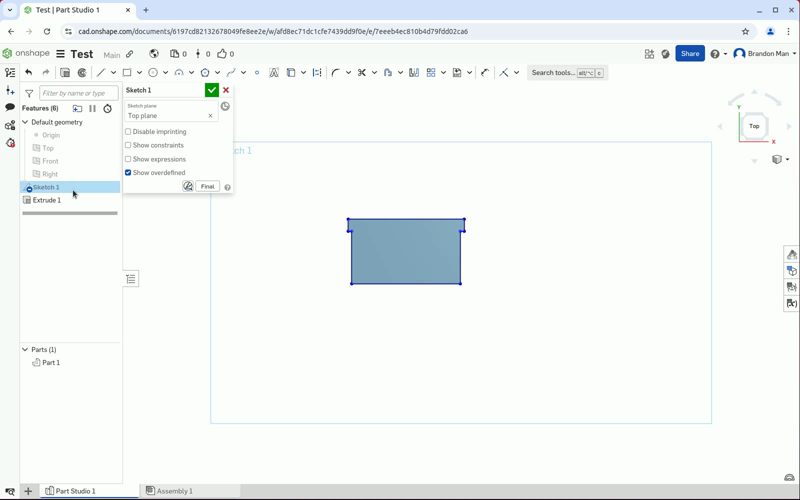
mouse_move(229, 92)
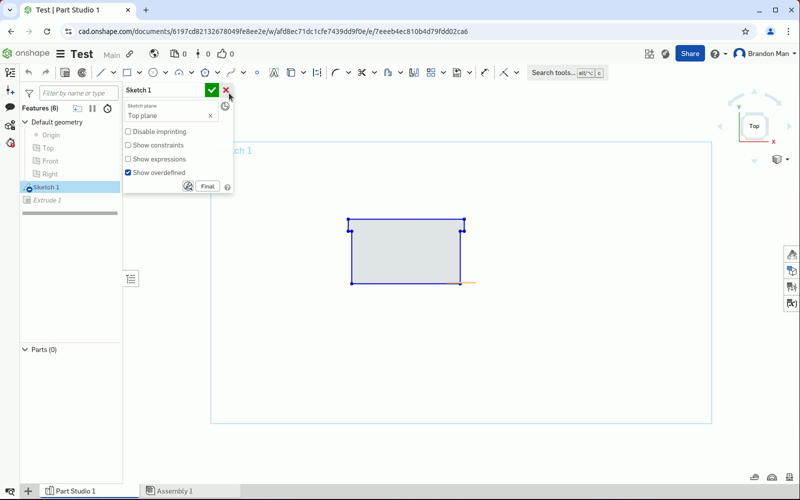
click(229, 92)
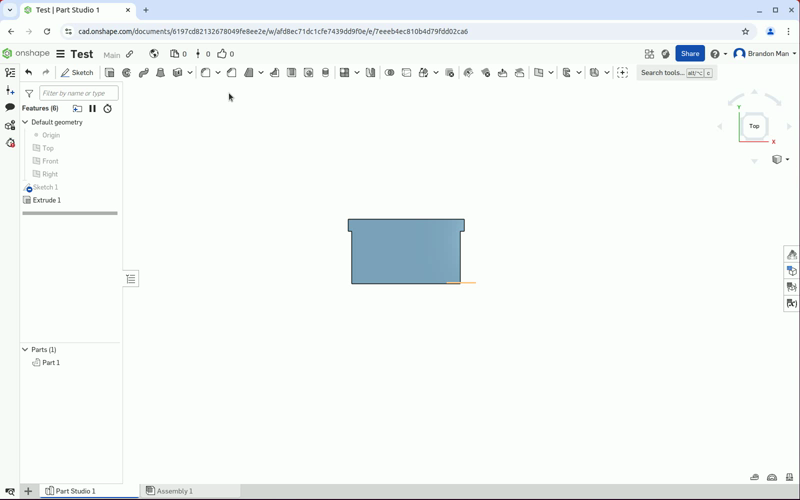
mouse_move(541, 75)
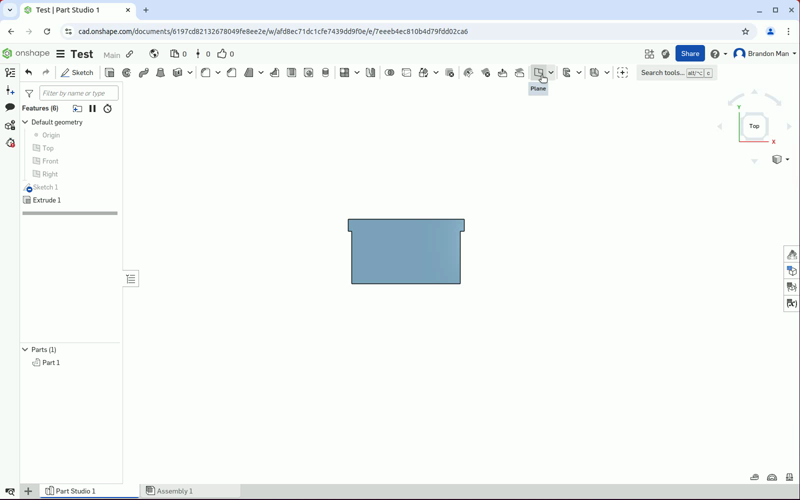
click(541, 75)
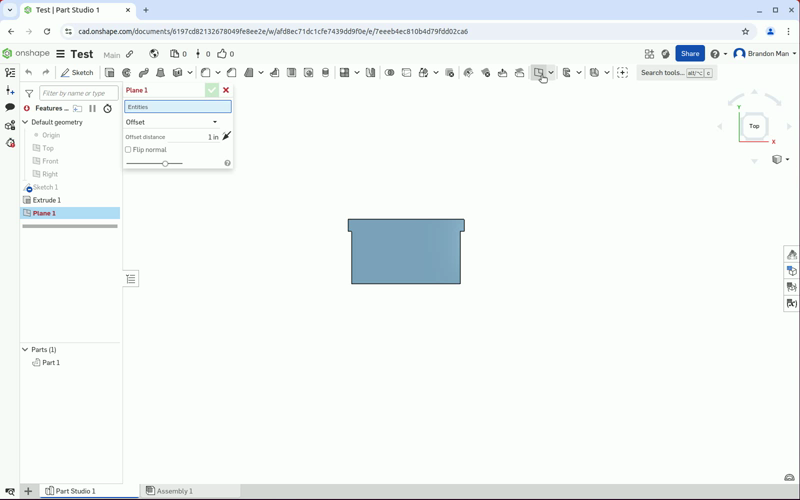
mouse_move(73, 150)
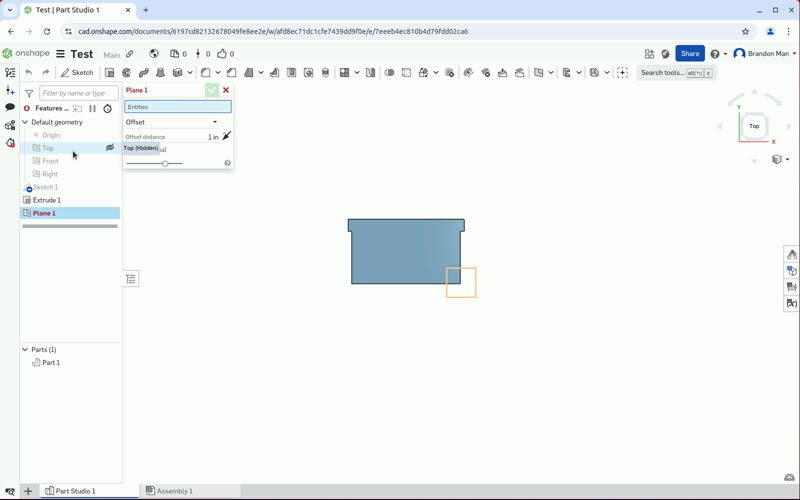
click(73, 150)
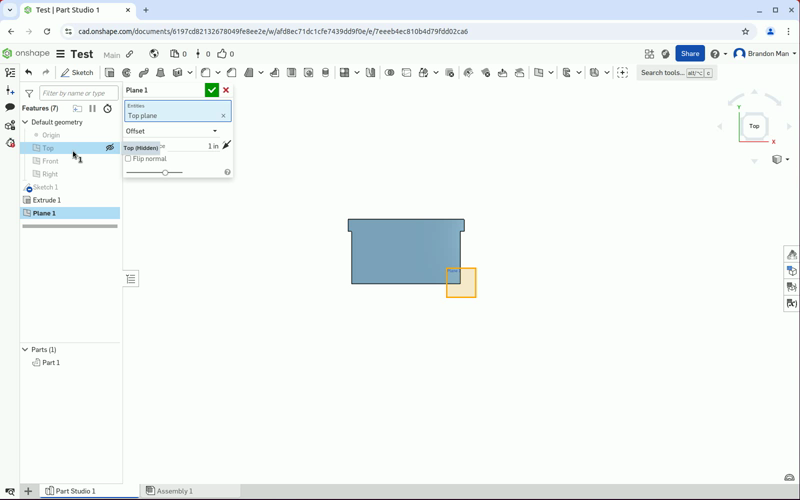
key(tab, 2)
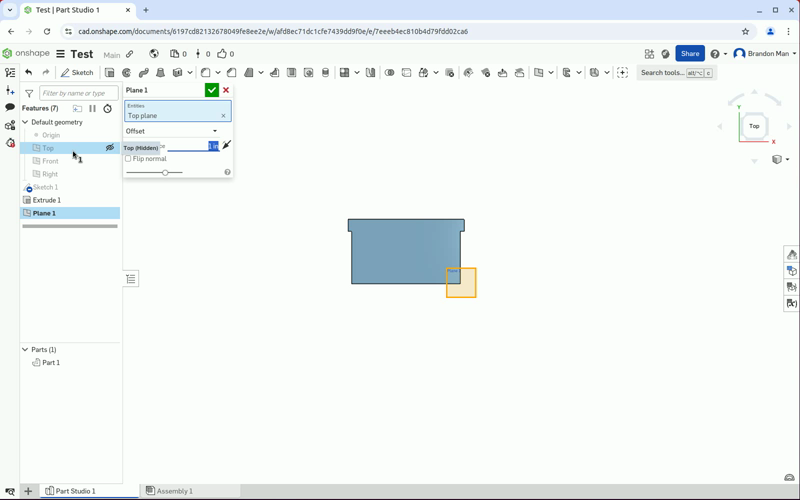
text(0.709)
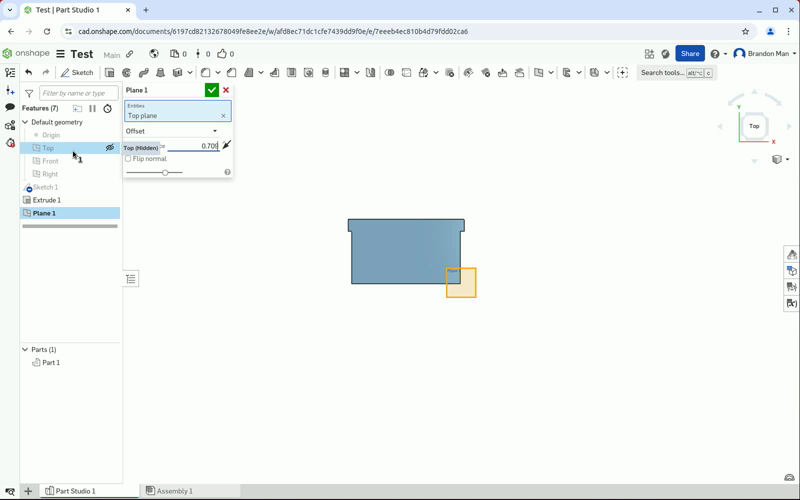
key(enter, 2)
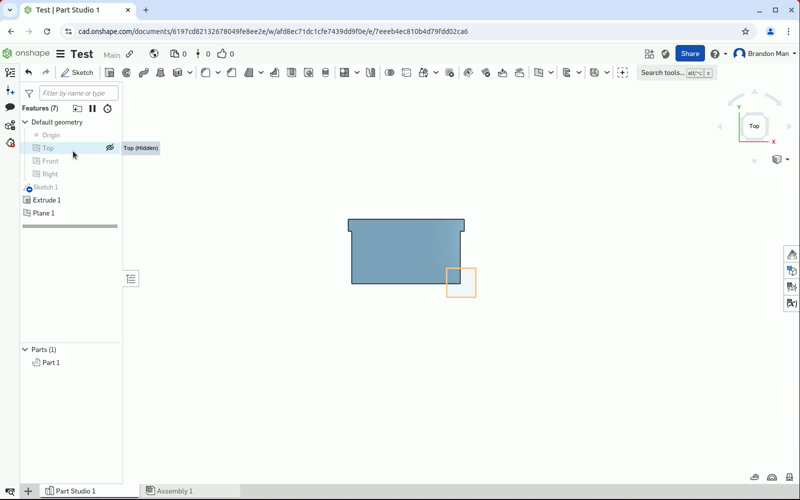
key(shift+s)
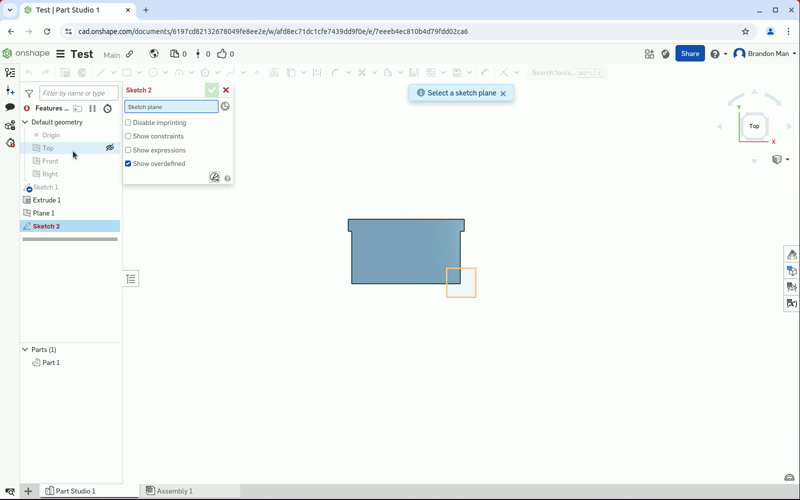
mouse_move(73, 215)
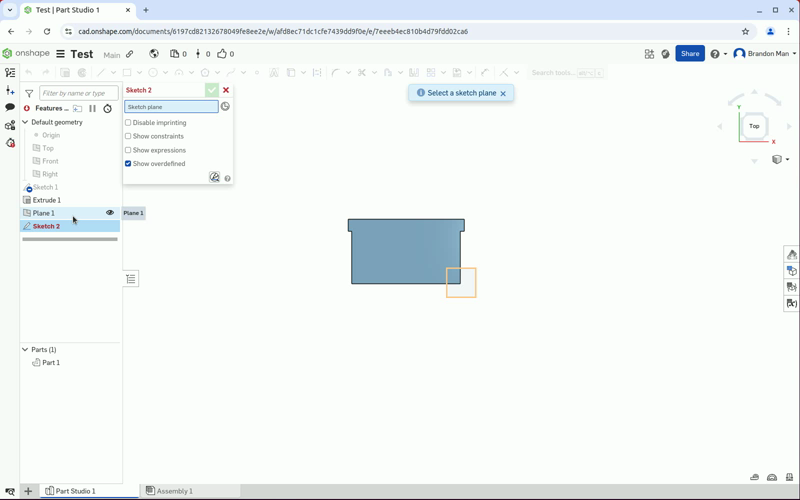
click(73, 215)
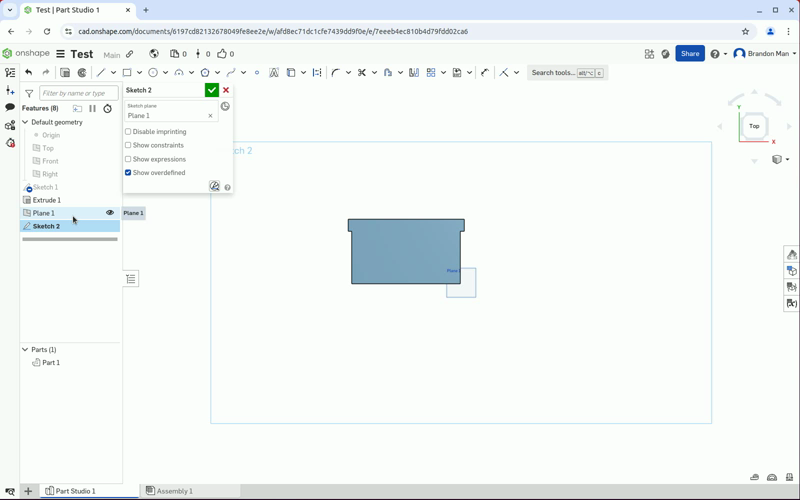
mouse_move(73, 352)
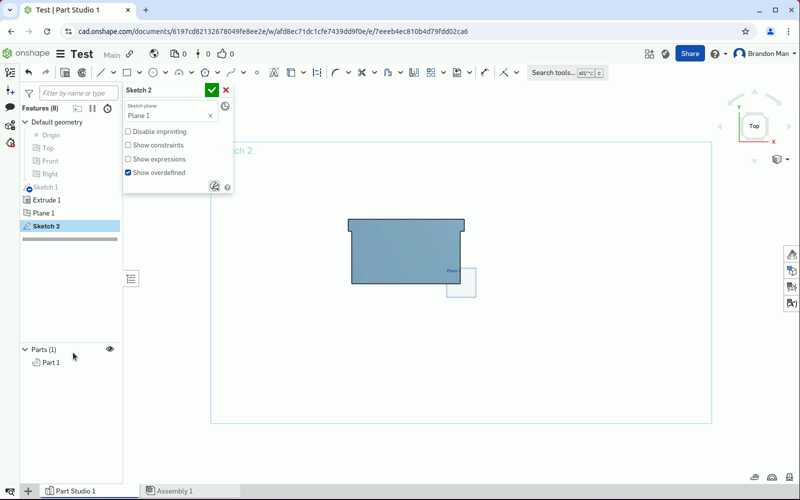
key(y)
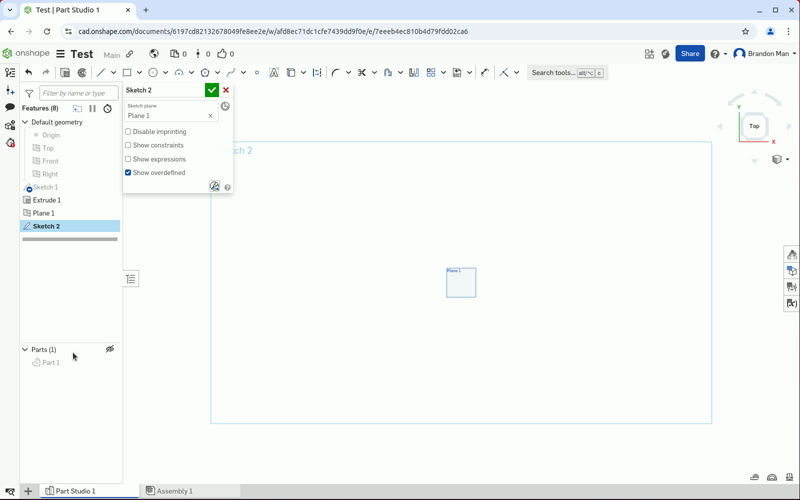
key(l)
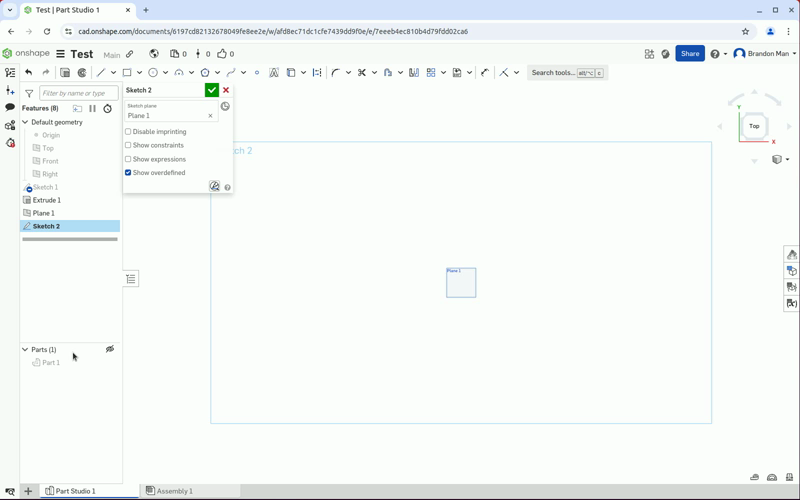
key_down(shift)
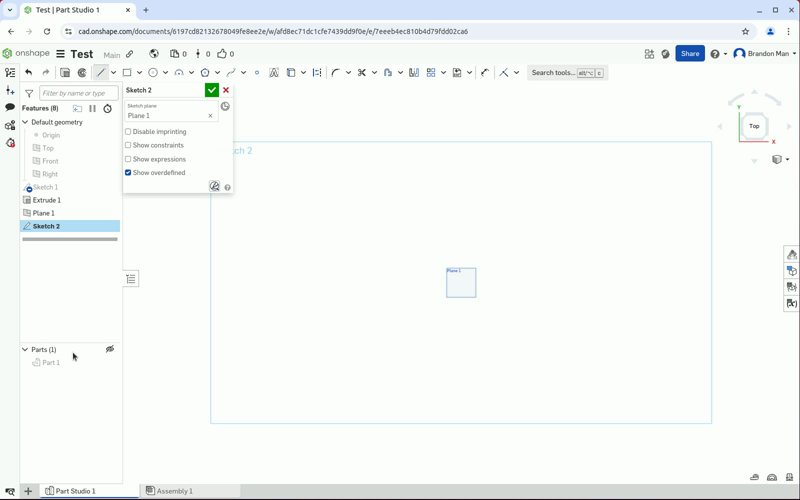
mouse_move(348, 231)
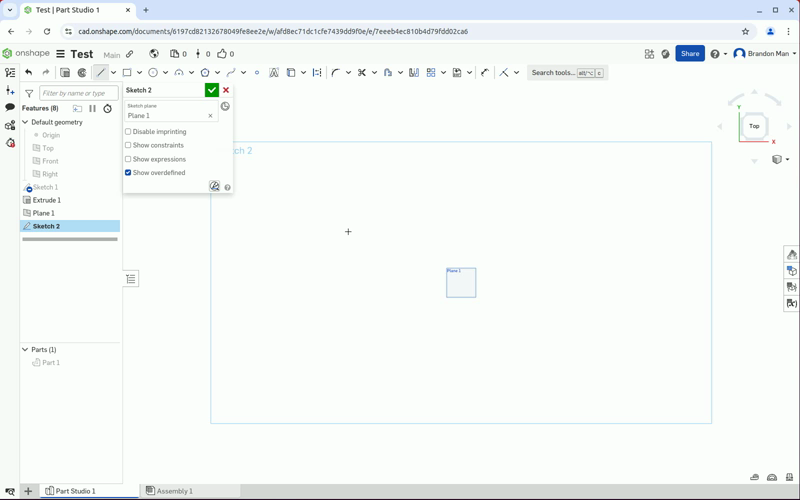
click(348, 231)
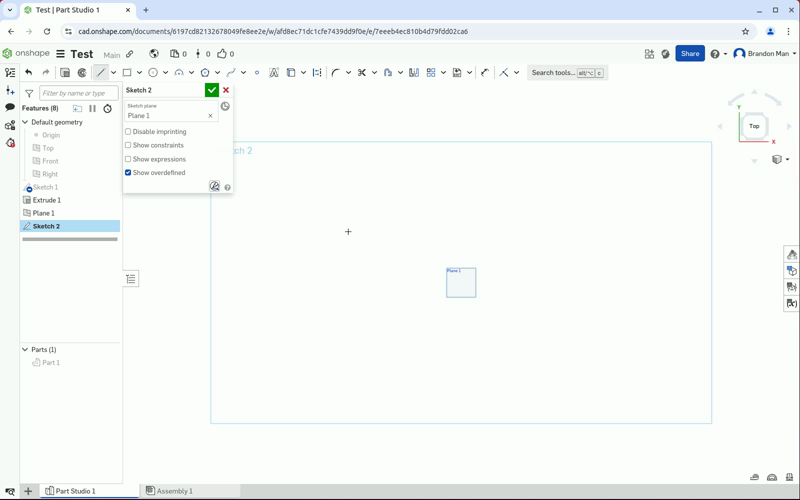
key_up(shift)
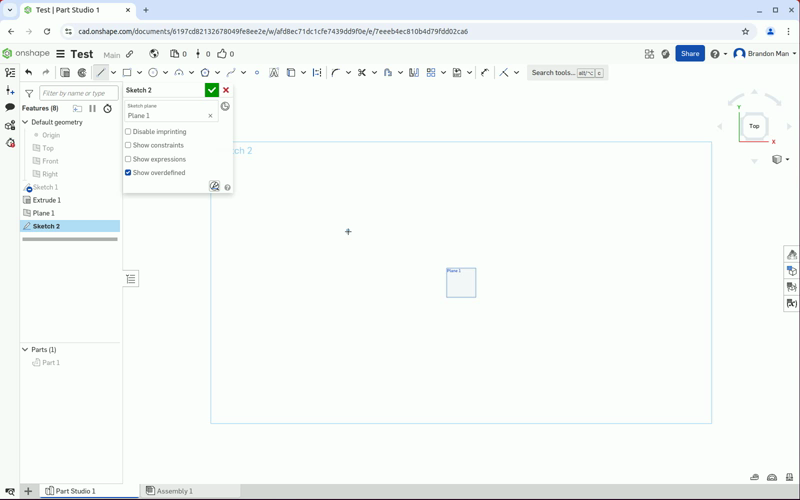
key_down(shift)
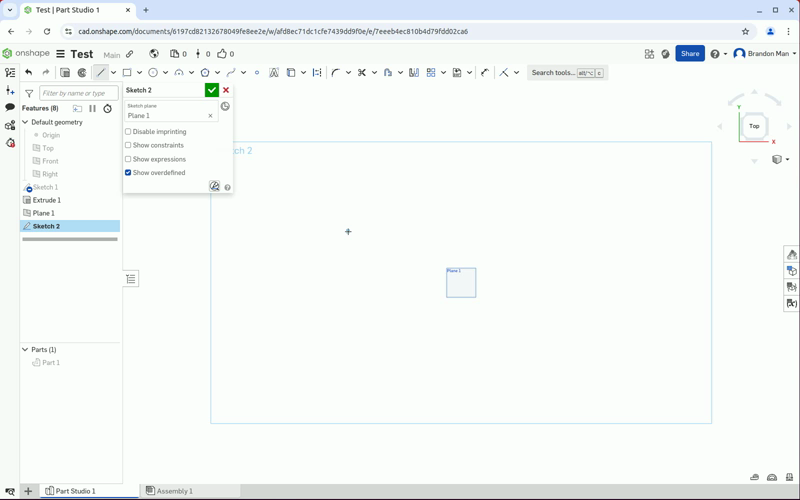
mouse_move(378, 231)
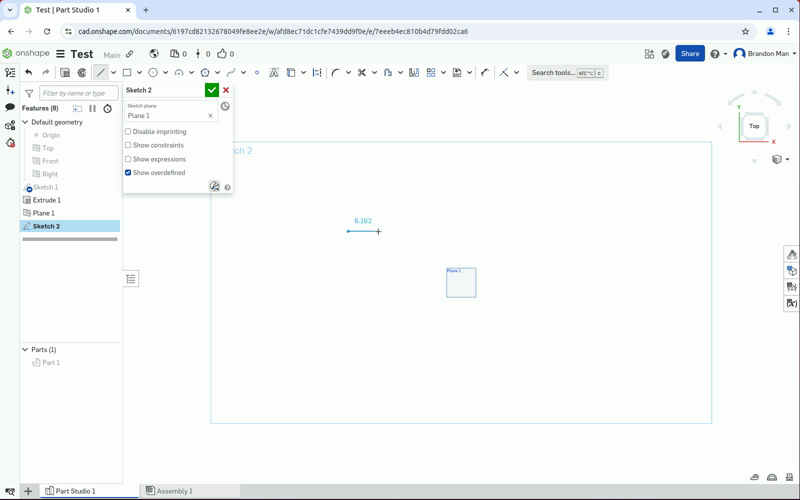
mouse_move(350, 231)
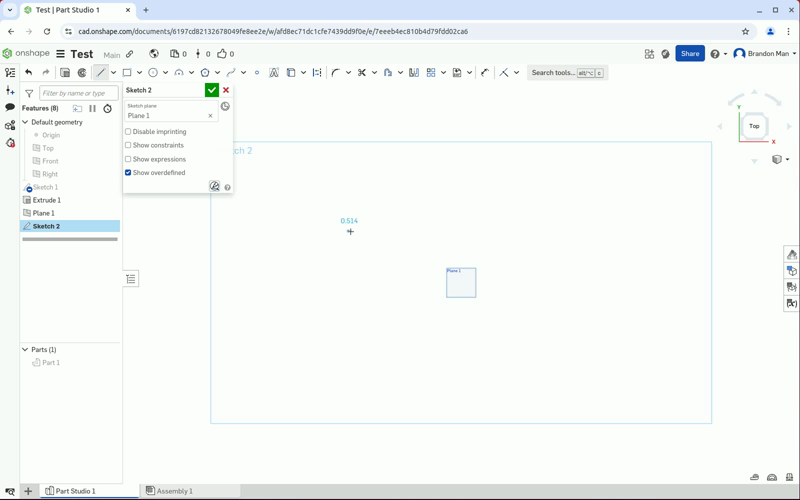
scroll(6)
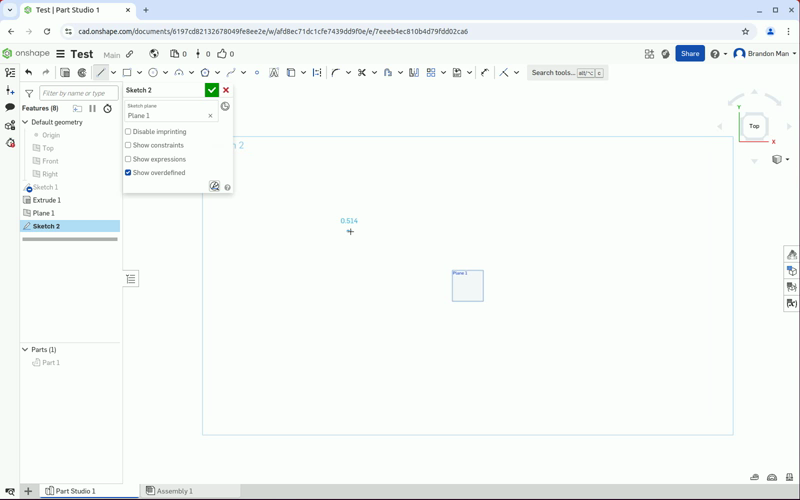
scroll(6)
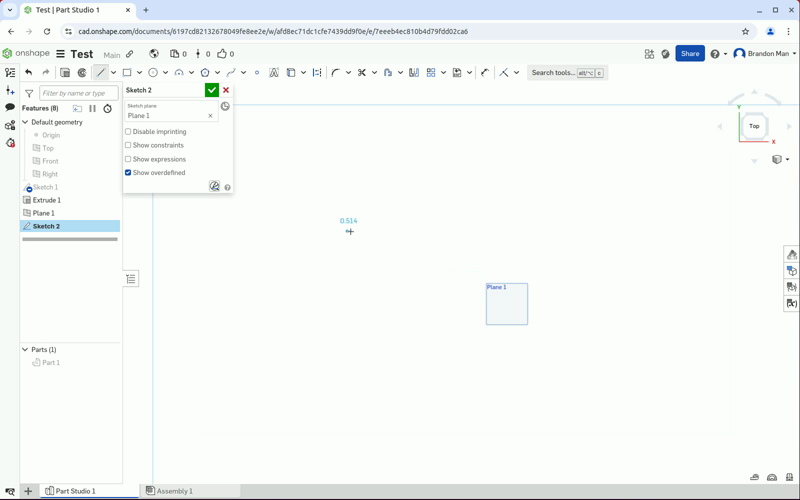
scroll(6)
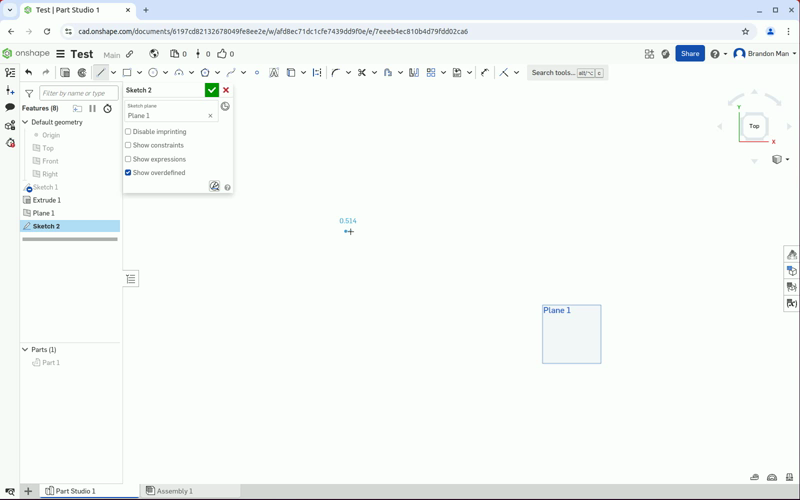
scroll(6)
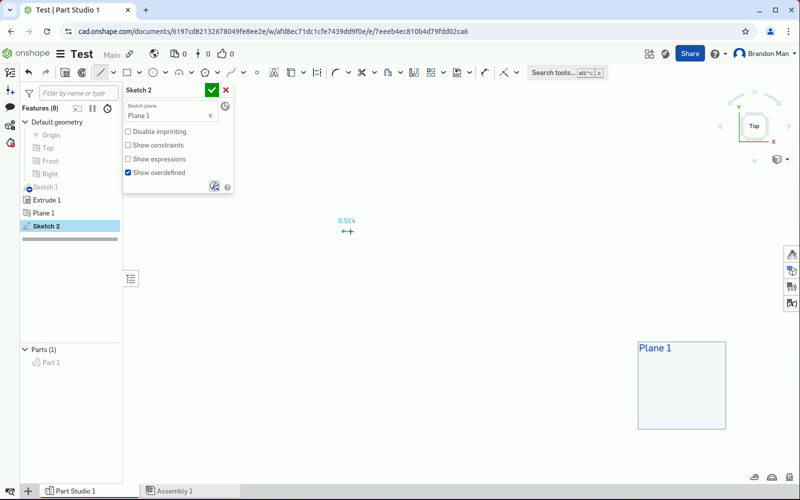
scroll(6)
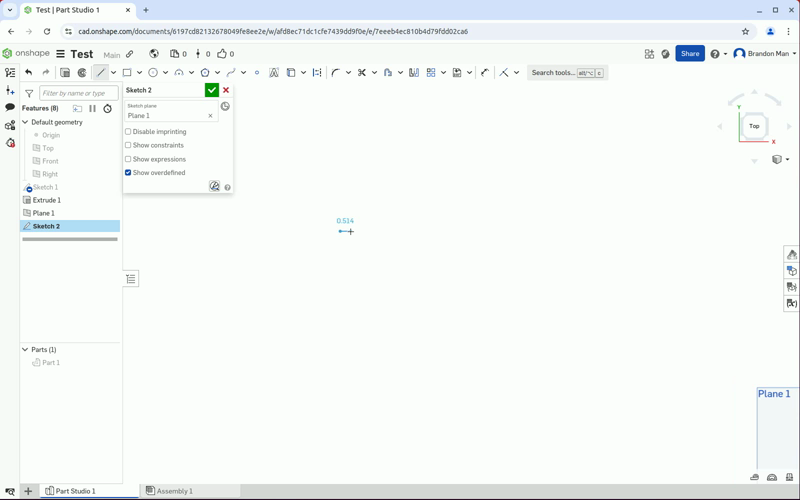
scroll(6)
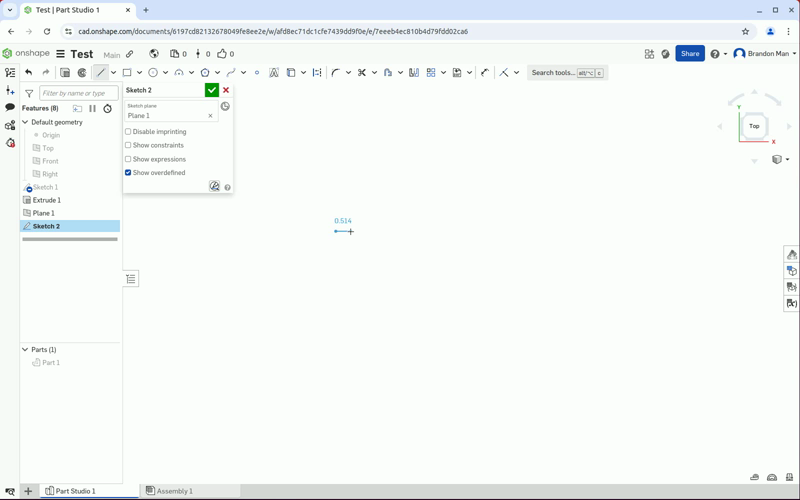
scroll(6)
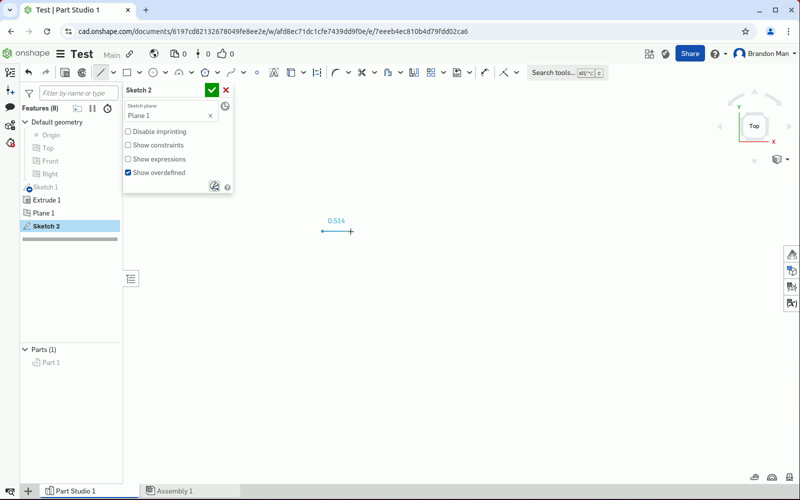
click(350, 231)
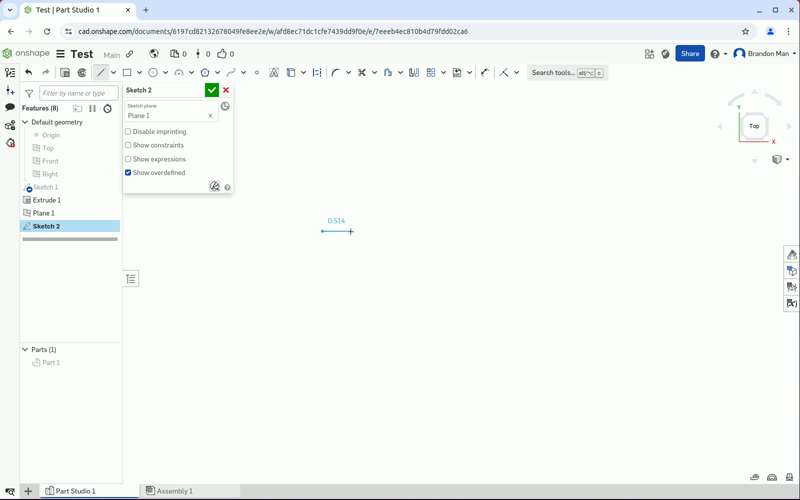
scroll(-6)
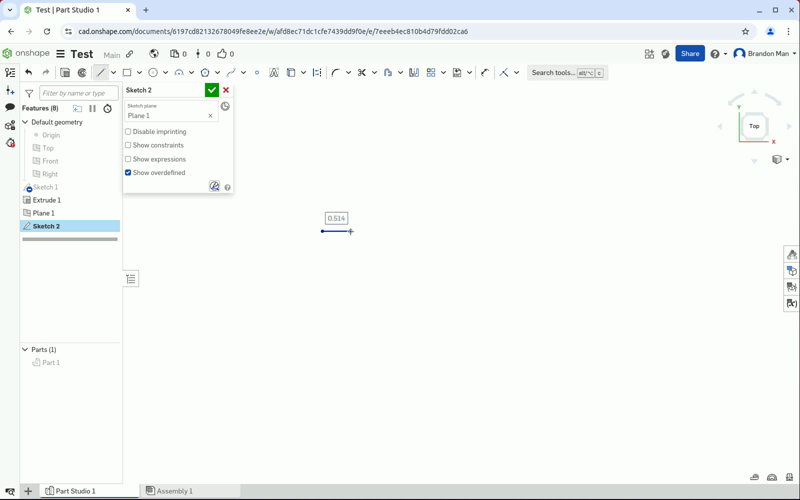
scroll(-6)
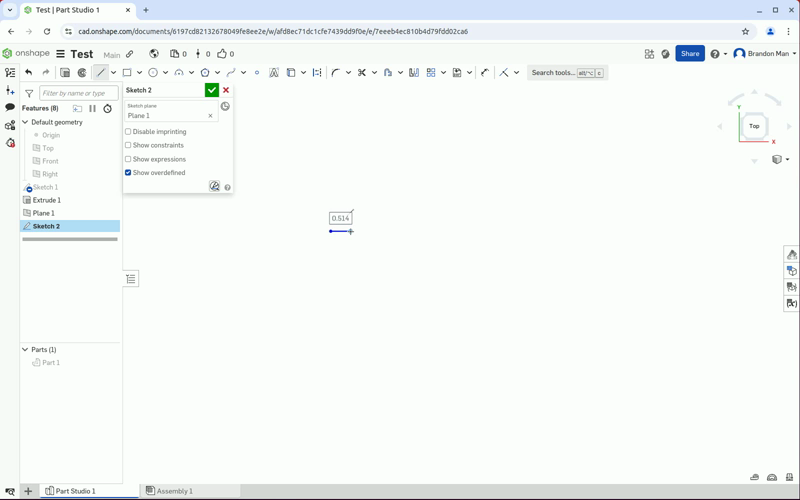
scroll(-6)
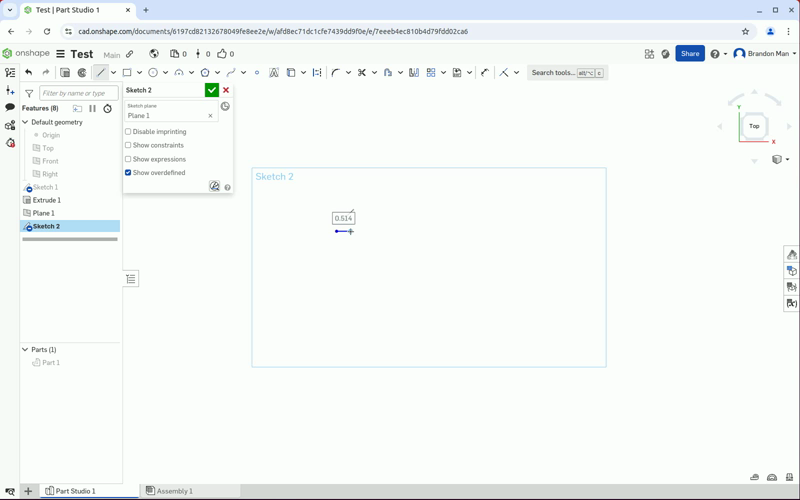
scroll(-6)
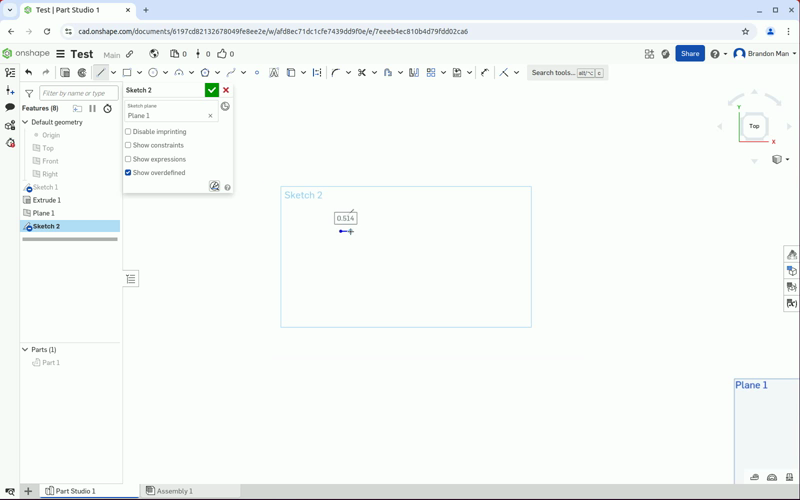
scroll(-6)
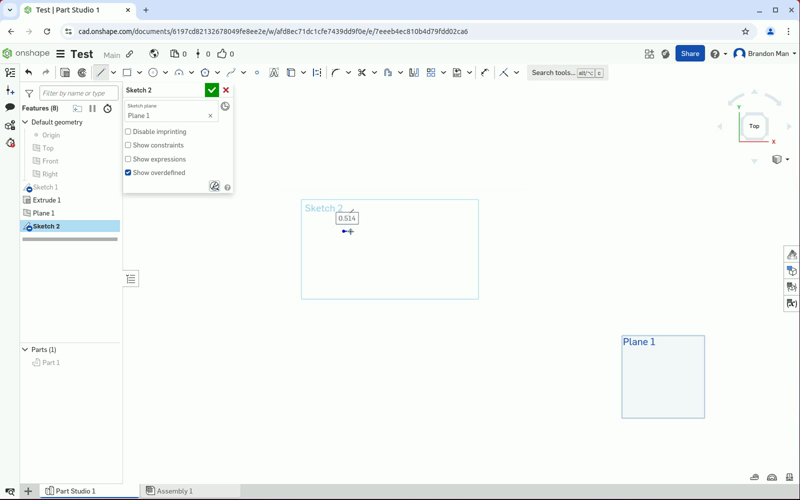
scroll(-6)
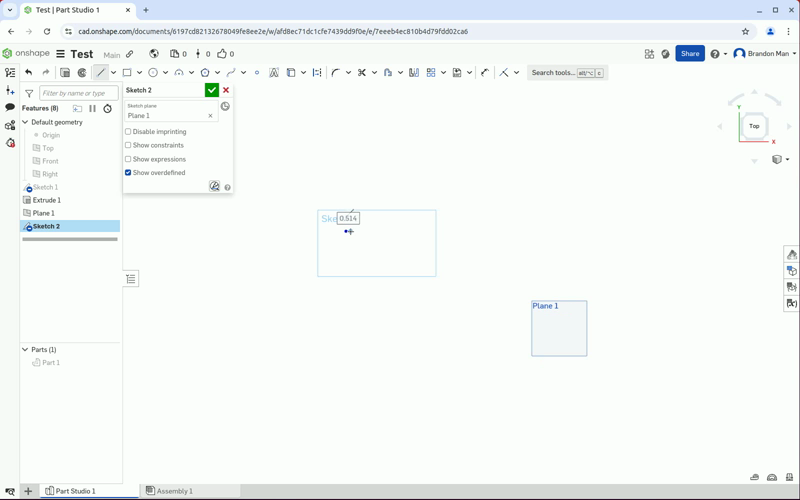
scroll(-6)
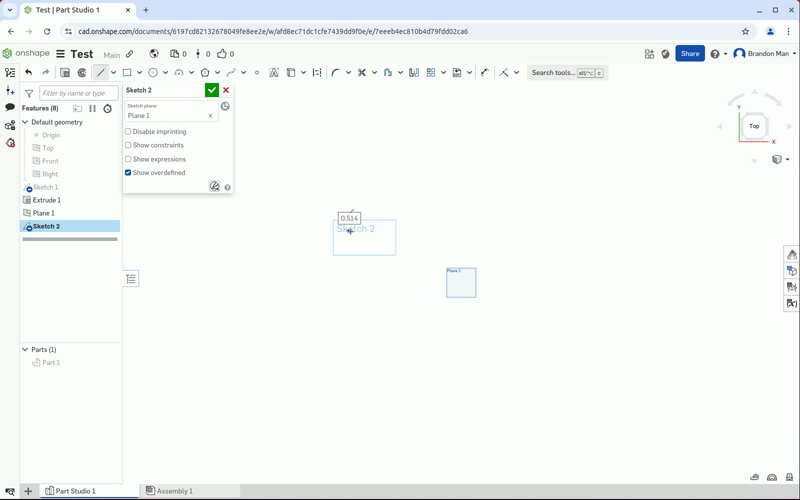
key_up(shift)
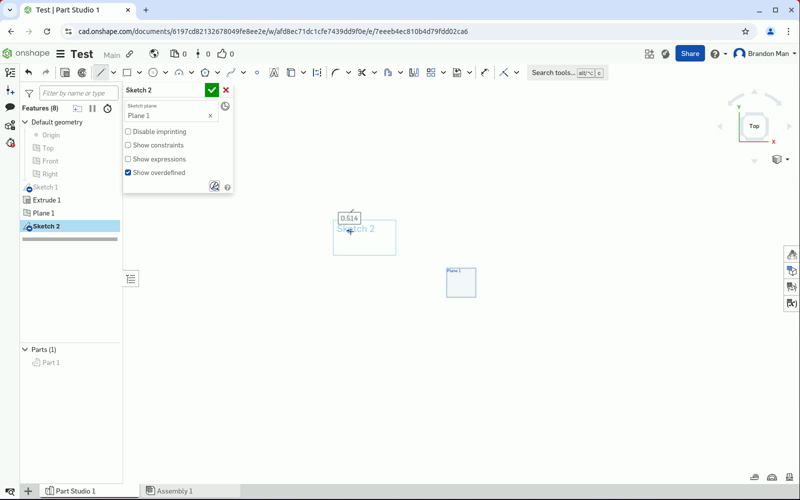
key_down(shift)
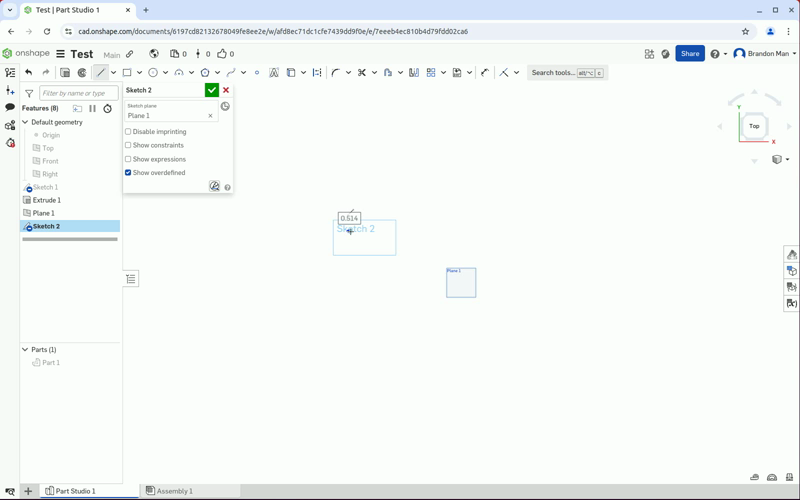
mouse_move(380, 231)
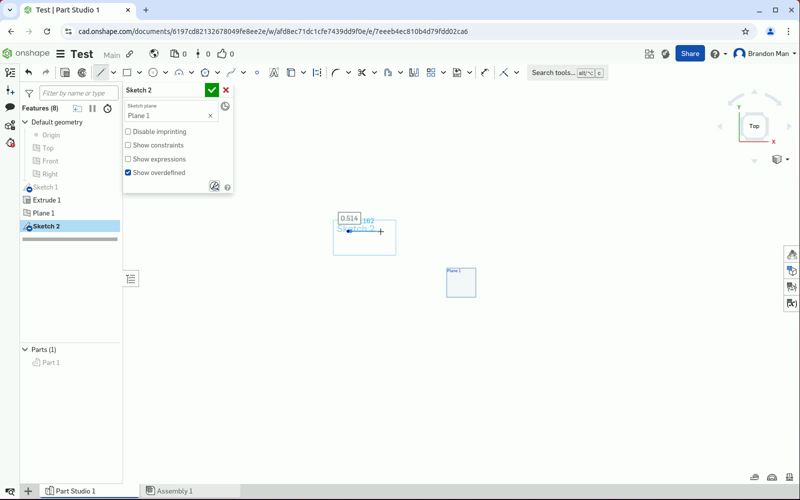
mouse_move(350, 222)
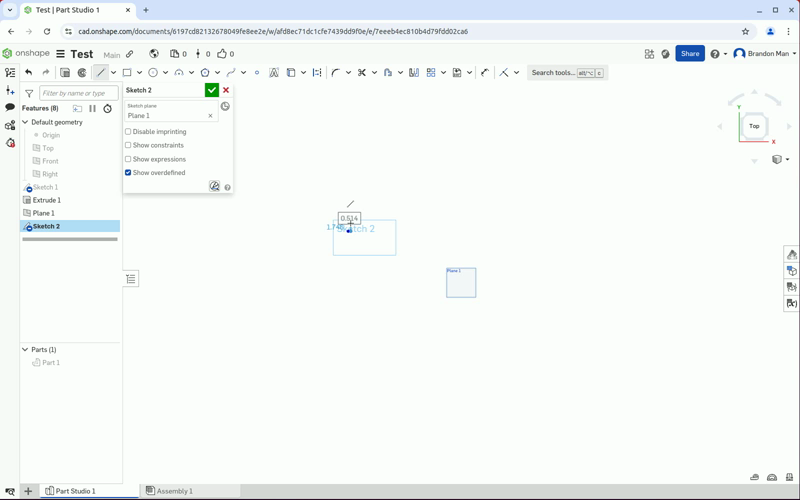
click(350, 222)
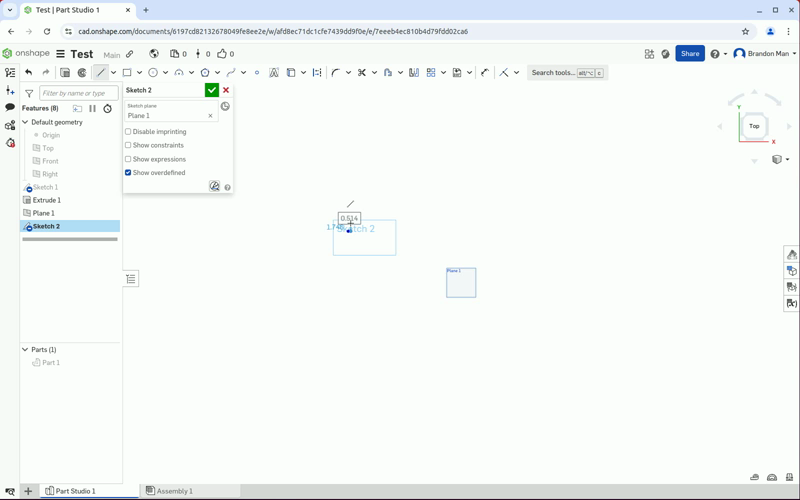
key_up(shift)
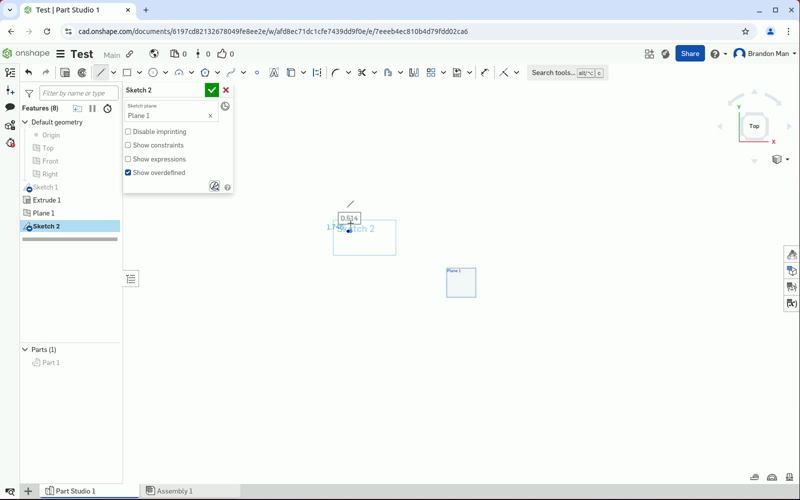
key_down(shift)
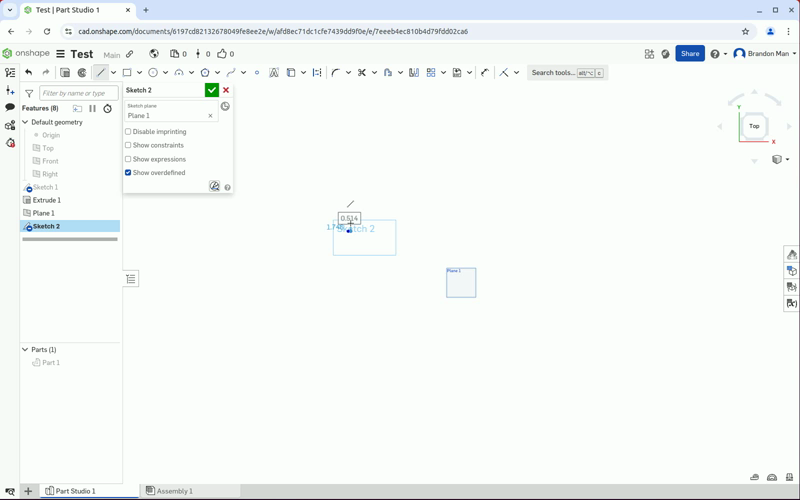
mouse_move(461, 222)
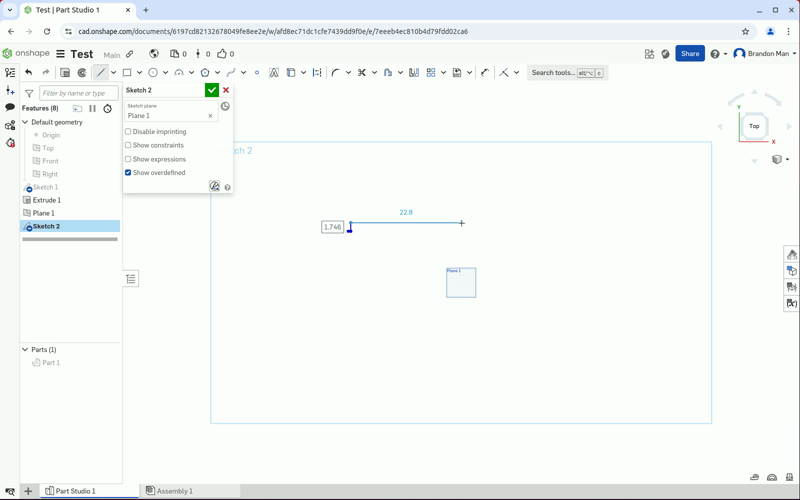
click(461, 222)
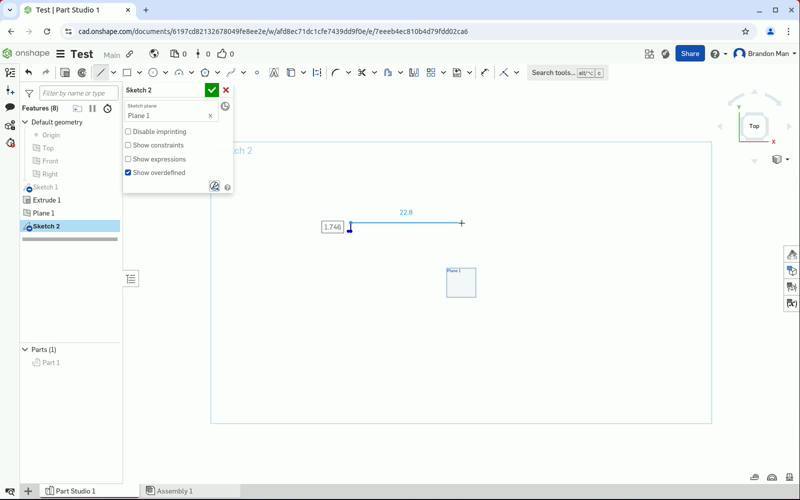
key_up(shift)
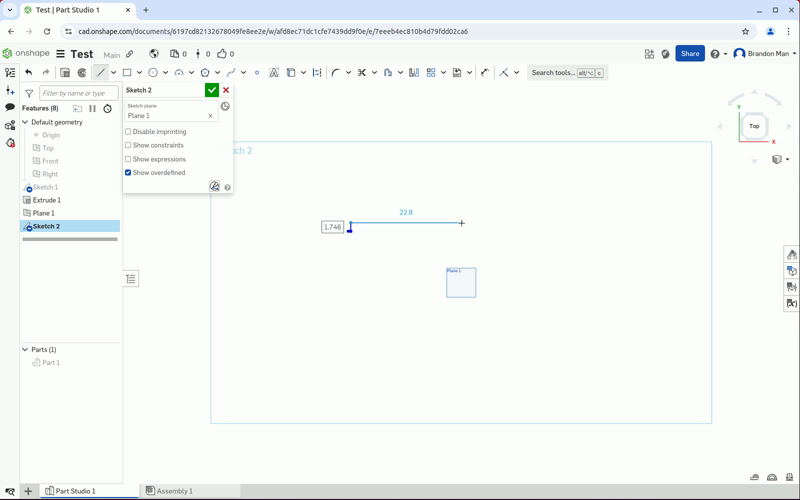
key_down(shift)
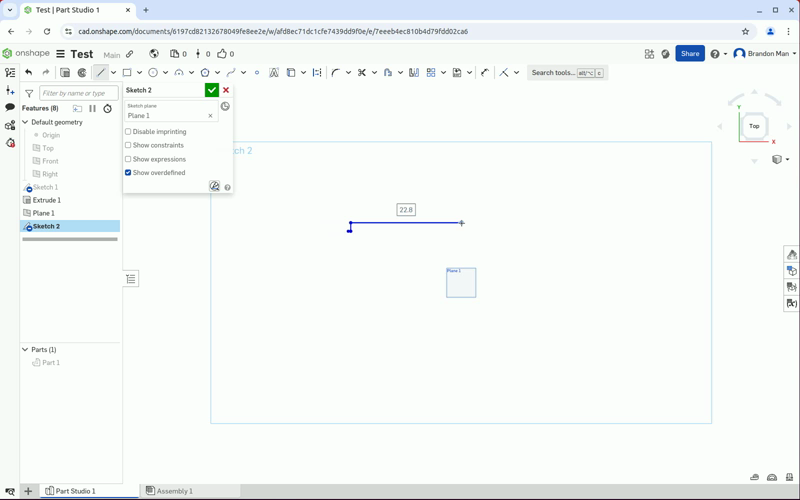
mouse_move(491, 222)
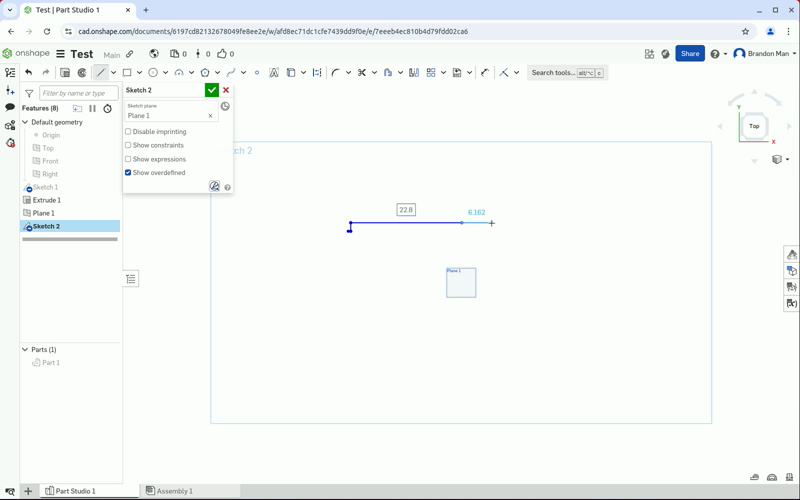
mouse_move(461, 231)
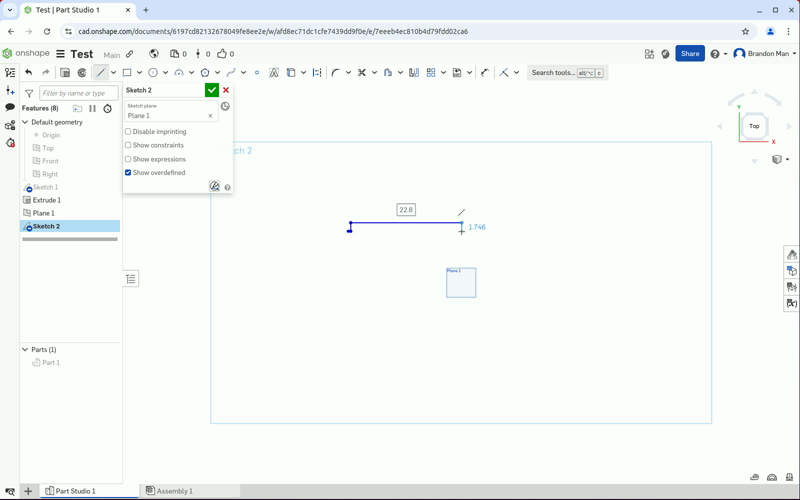
click(461, 231)
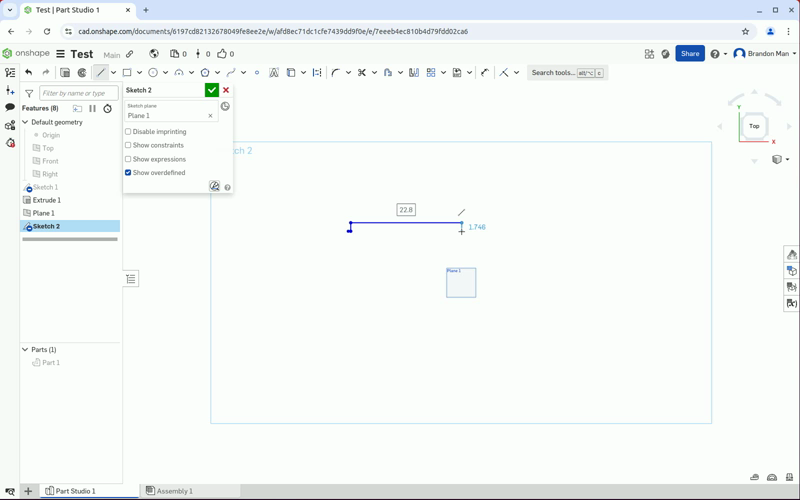
key_up(shift)
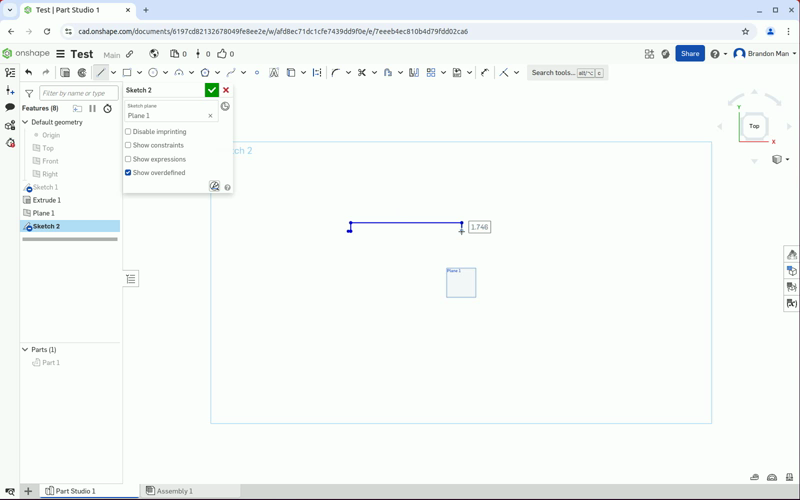
key_down(shift)
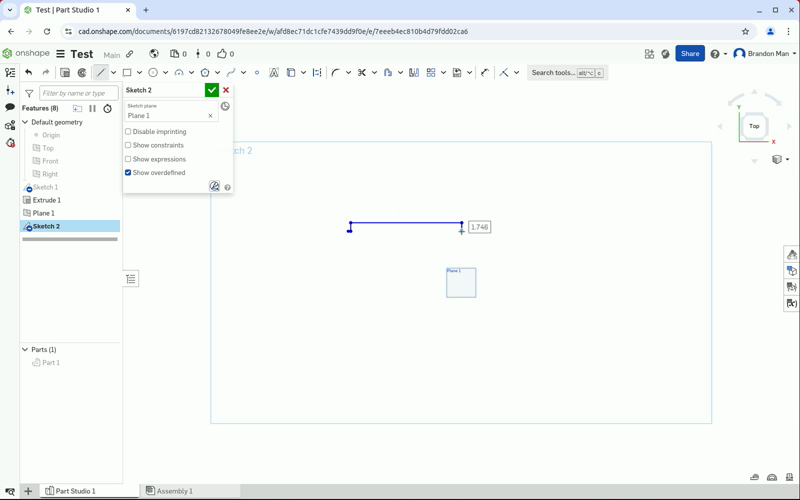
mouse_move(491, 231)
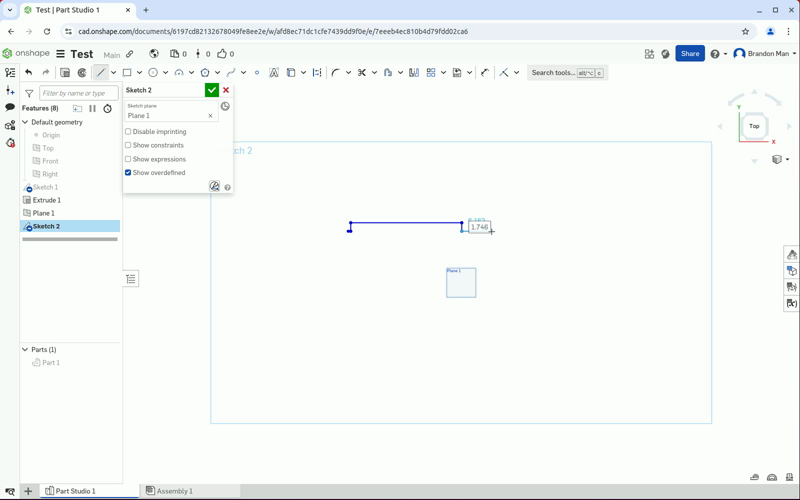
mouse_move(464, 231)
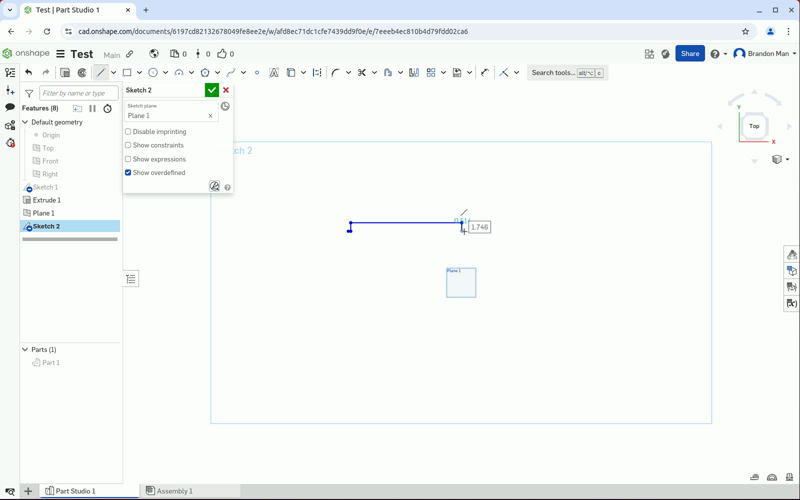
scroll(6)
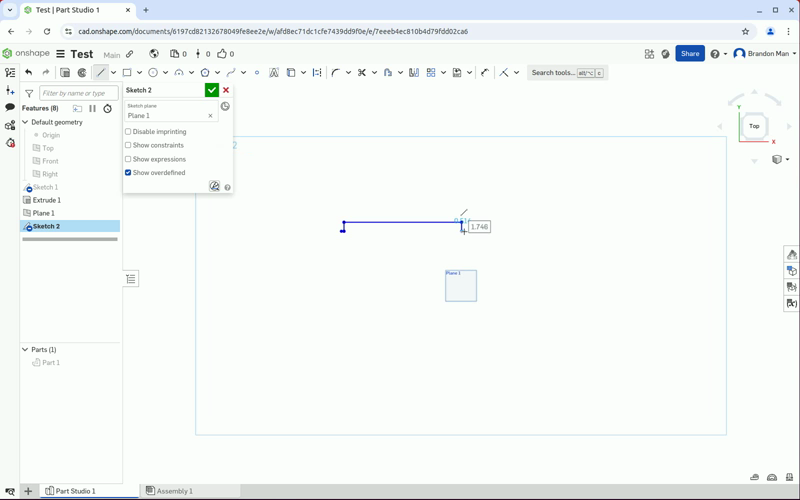
scroll(6)
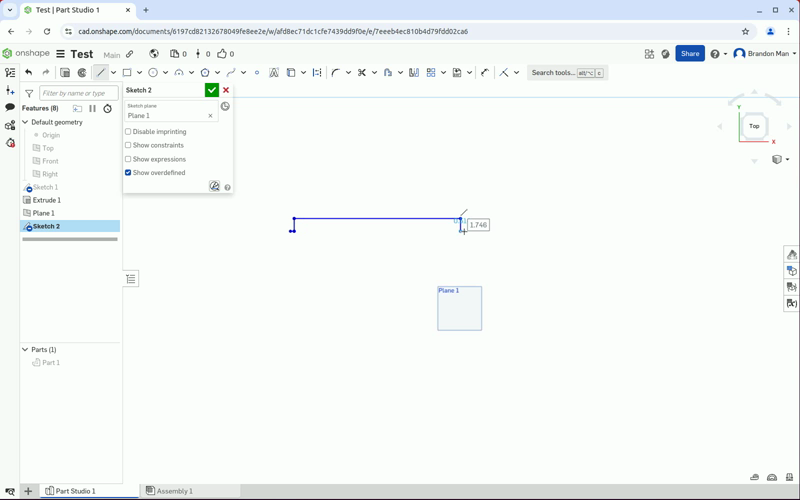
scroll(6)
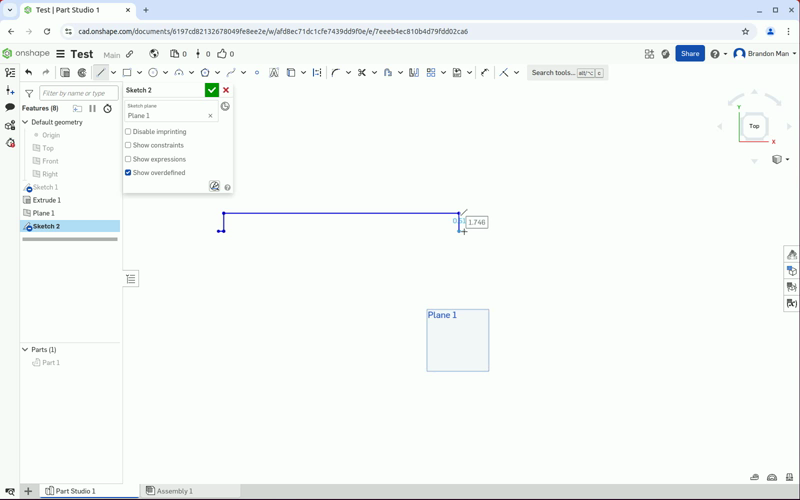
scroll(6)
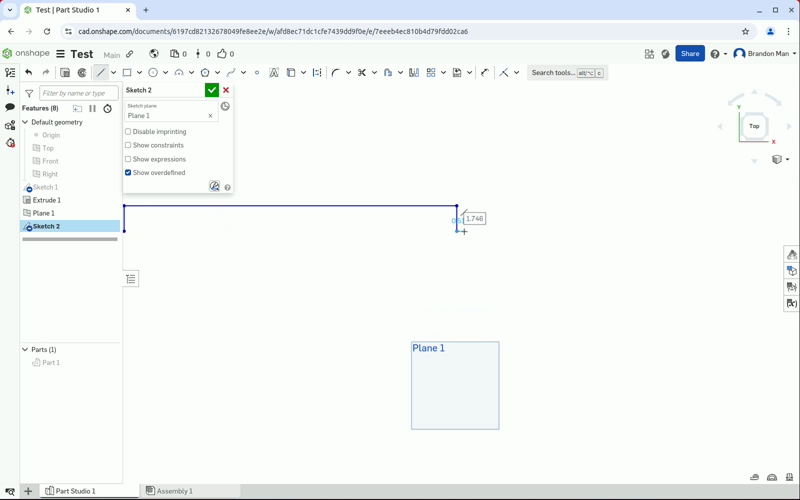
scroll(6)
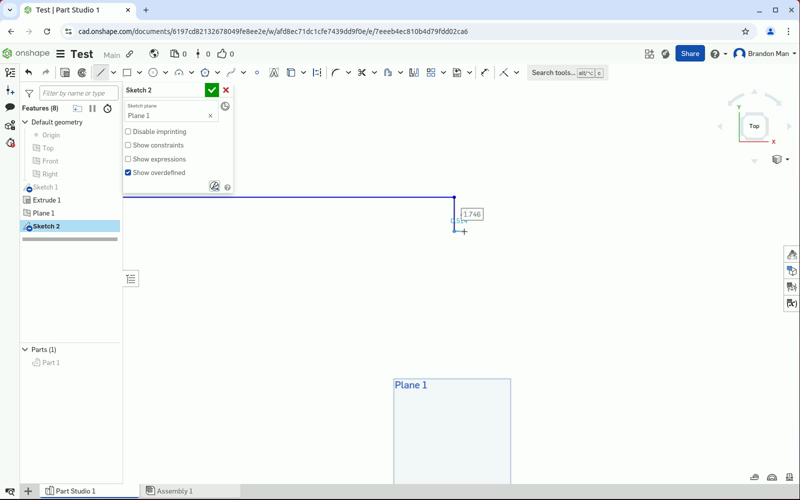
scroll(6)
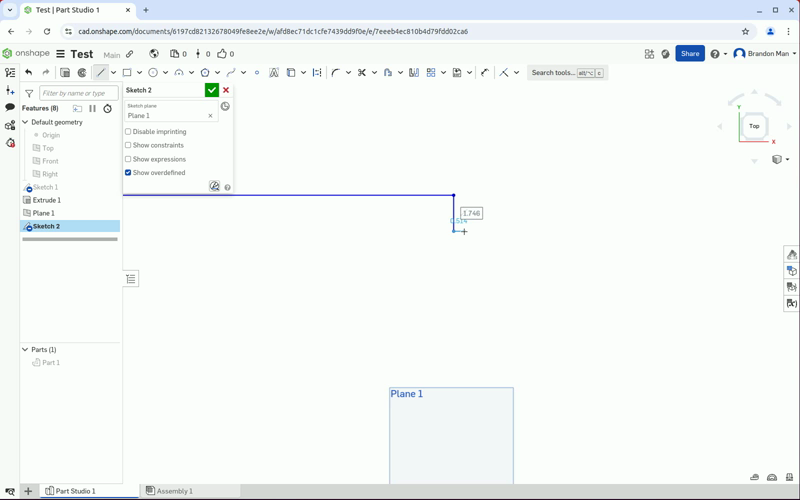
scroll(6)
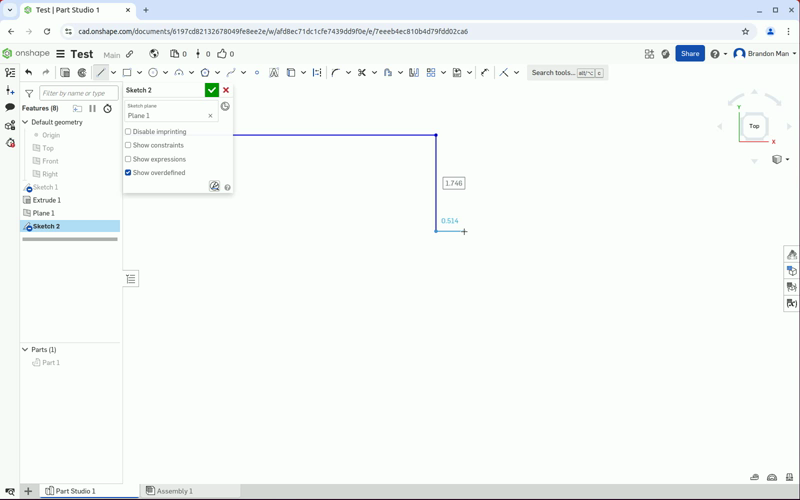
click(464, 231)
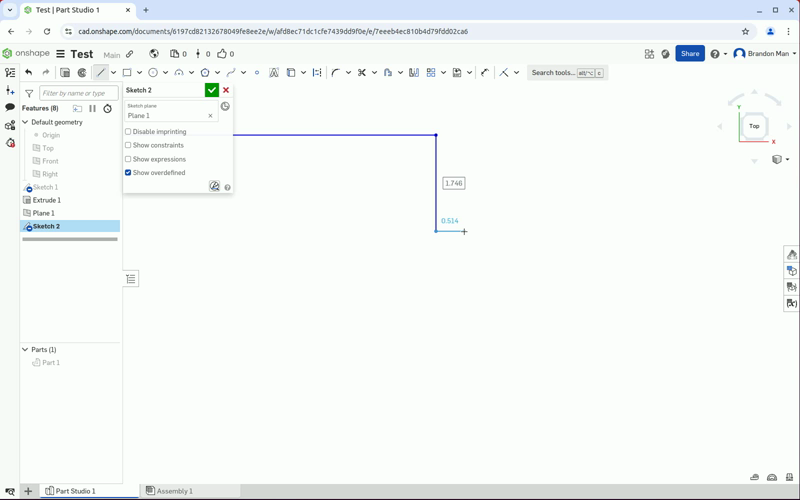
scroll(-6)
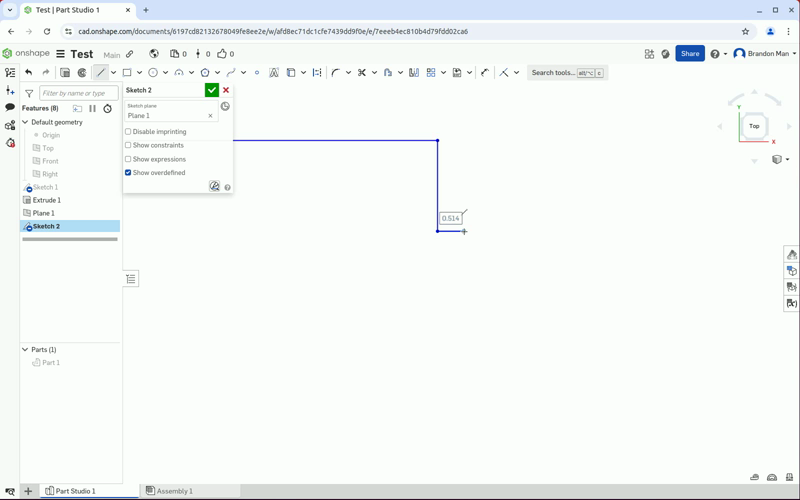
scroll(-6)
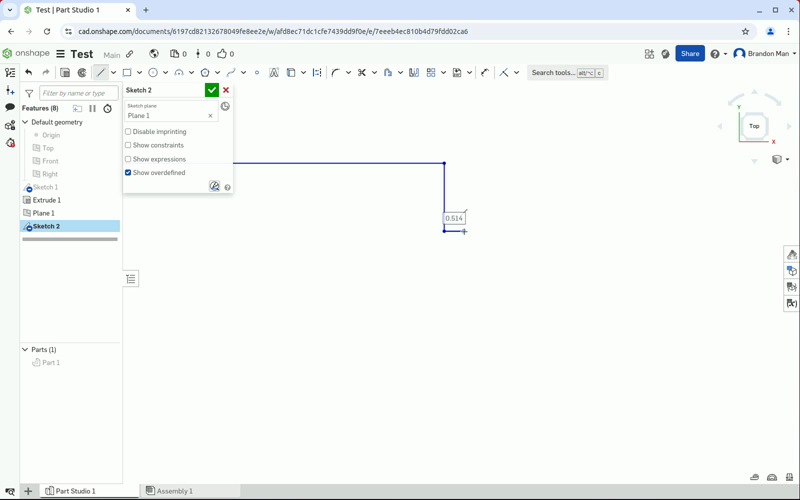
scroll(-6)
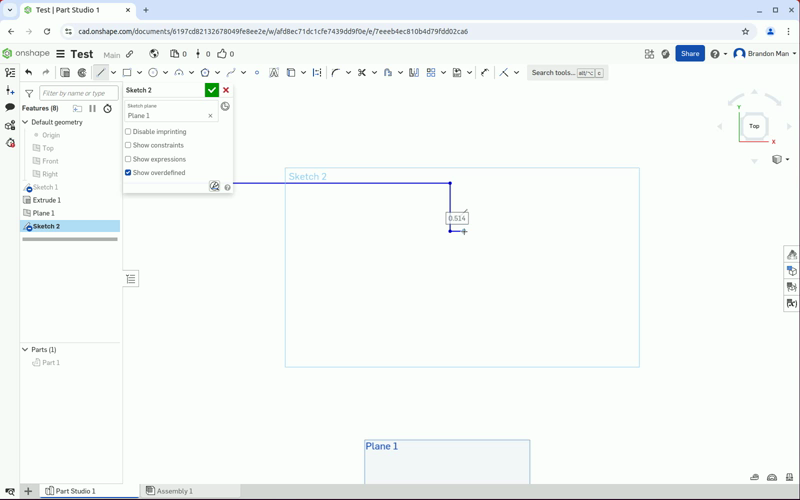
scroll(-6)
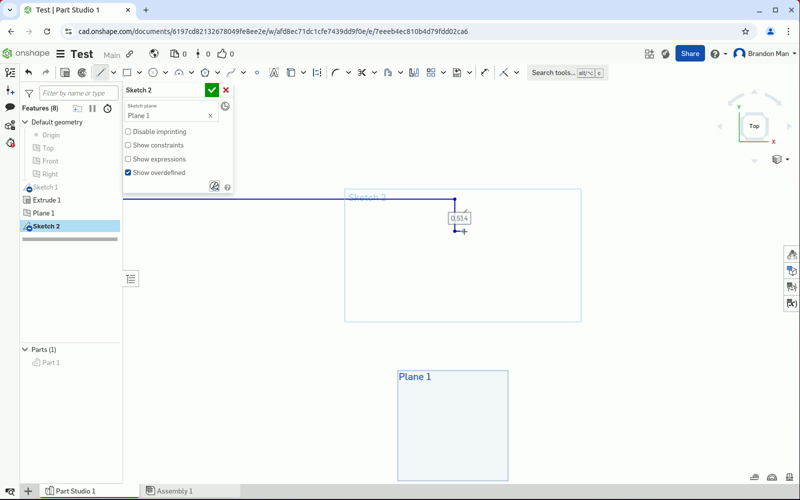
scroll(-6)
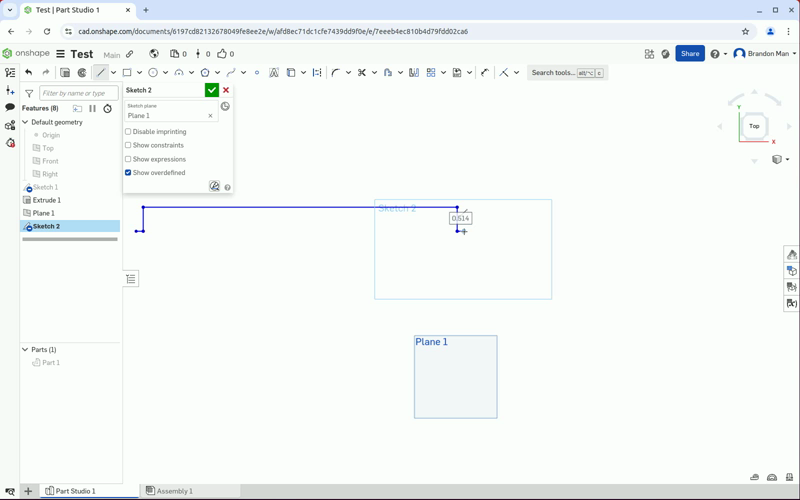
scroll(-6)
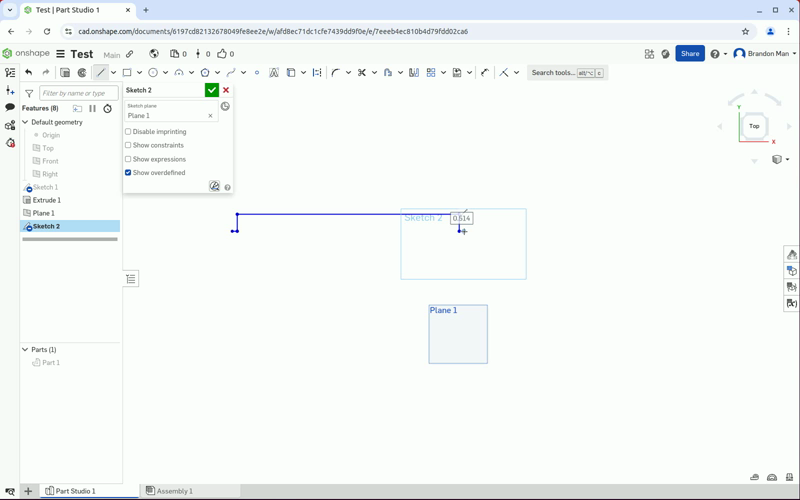
scroll(-6)
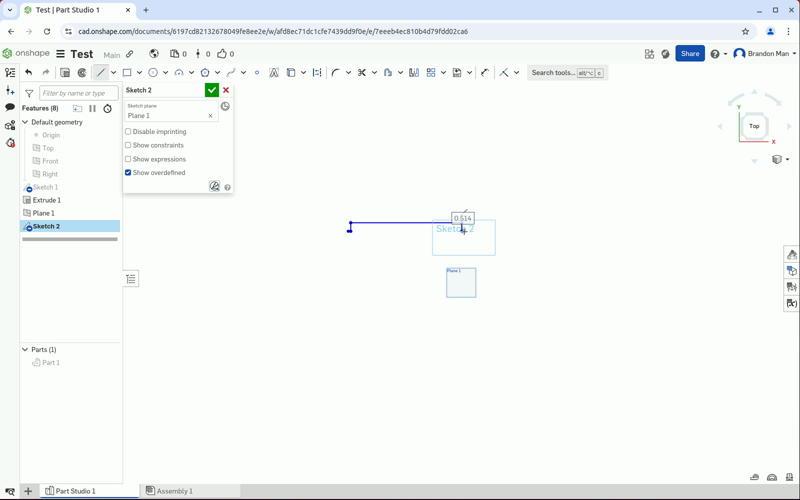
key_up(shift)
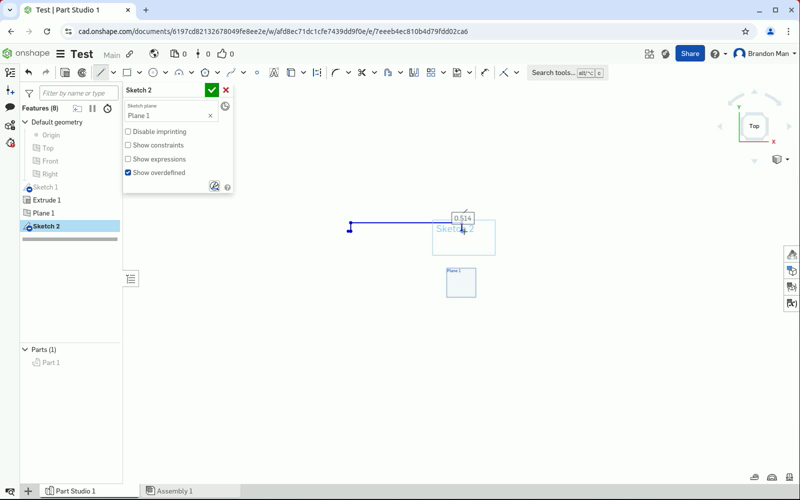
key_down(shift)
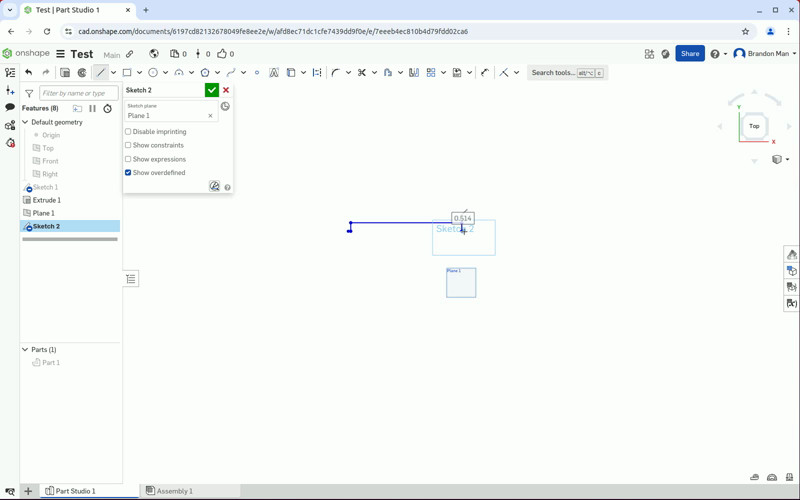
mouse_move(494, 231)
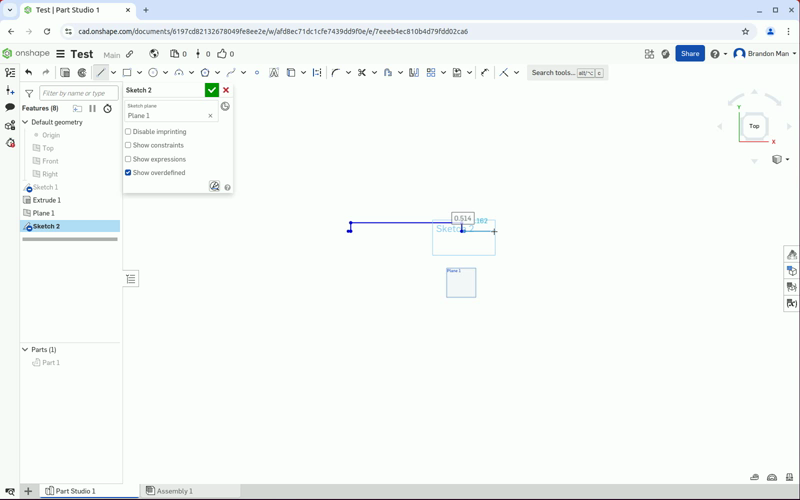
mouse_move(464, 219)
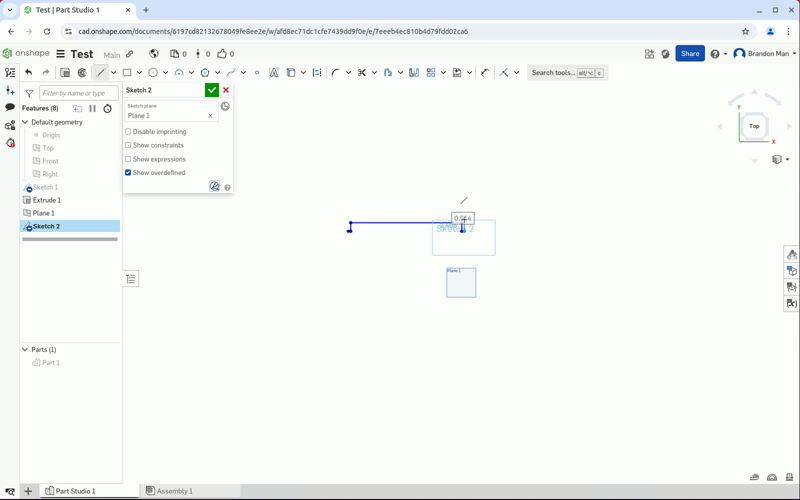
click(464, 219)
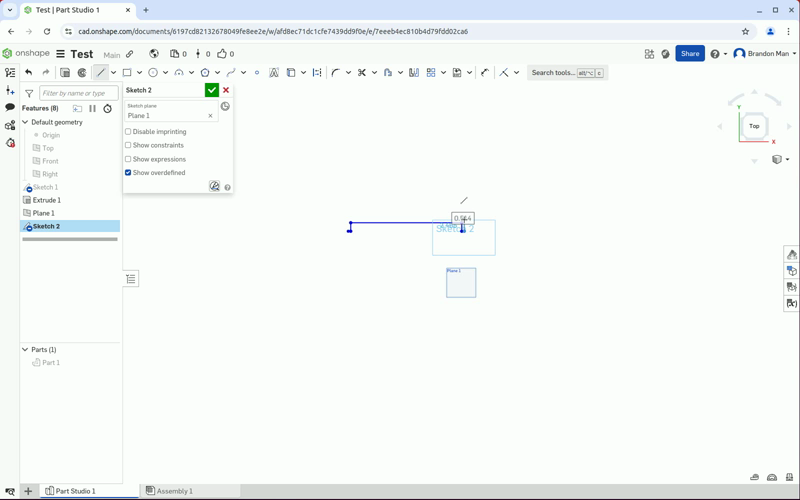
key_up(shift)
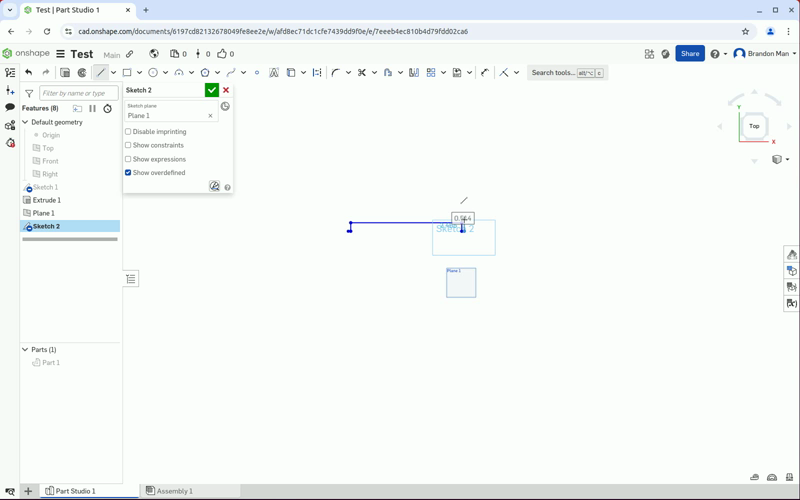
key_down(shift)
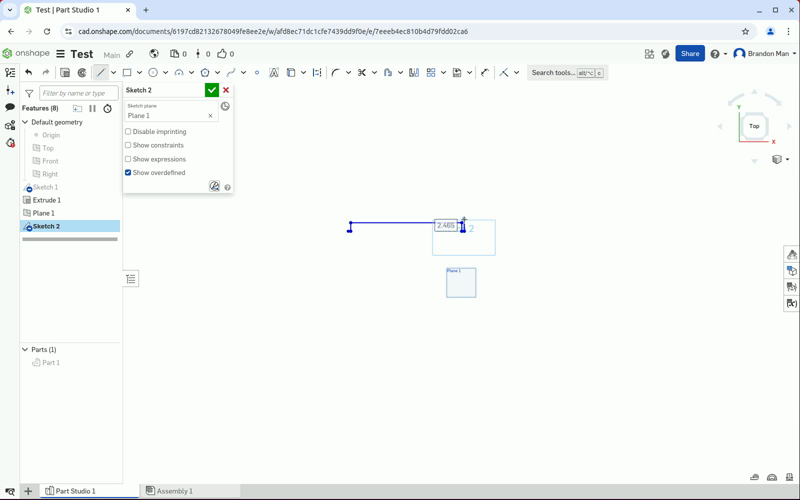
mouse_move(348, 219)
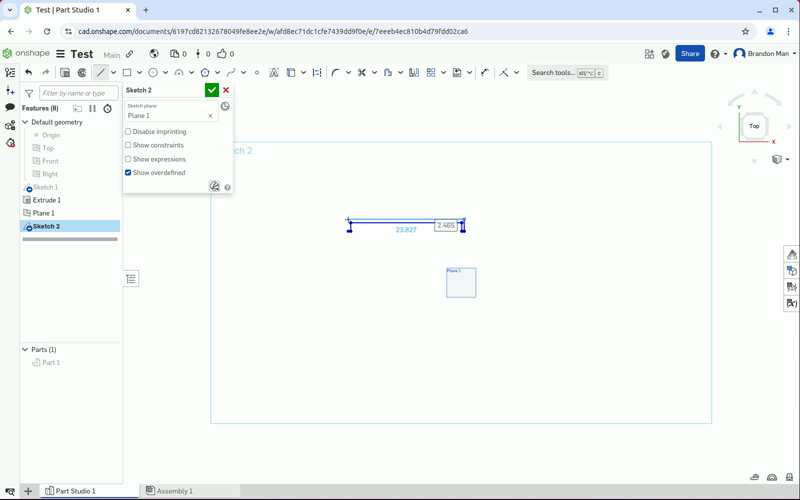
click(348, 219)
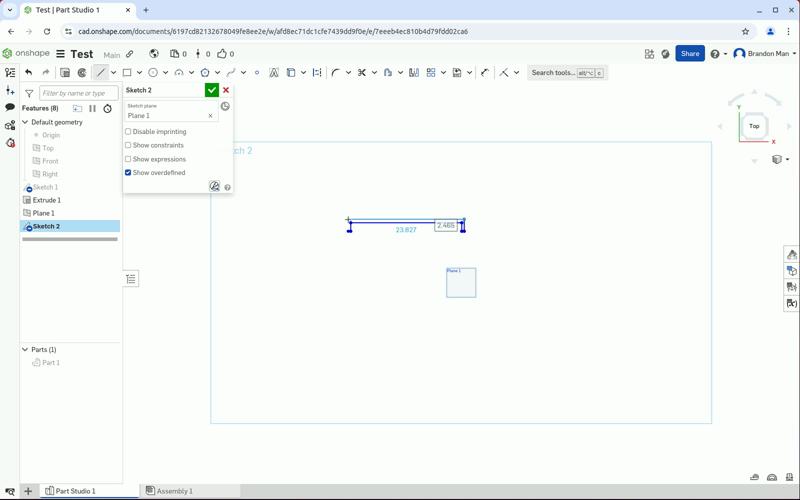
key_up(shift)
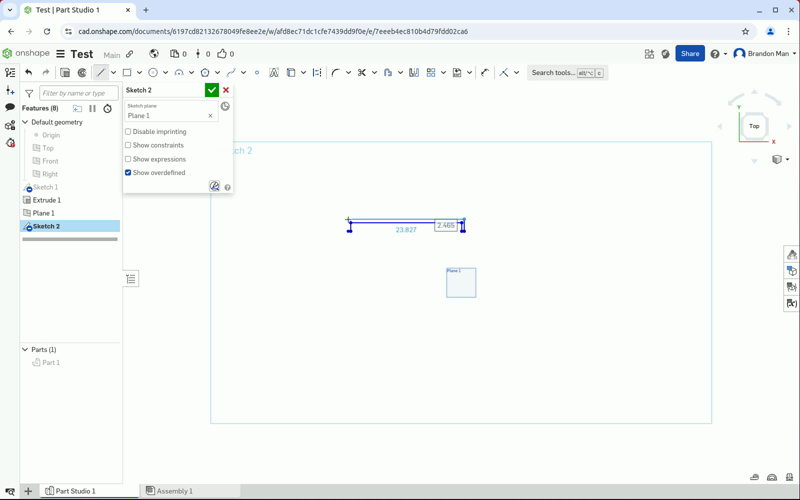
mouse_move(378, 219)
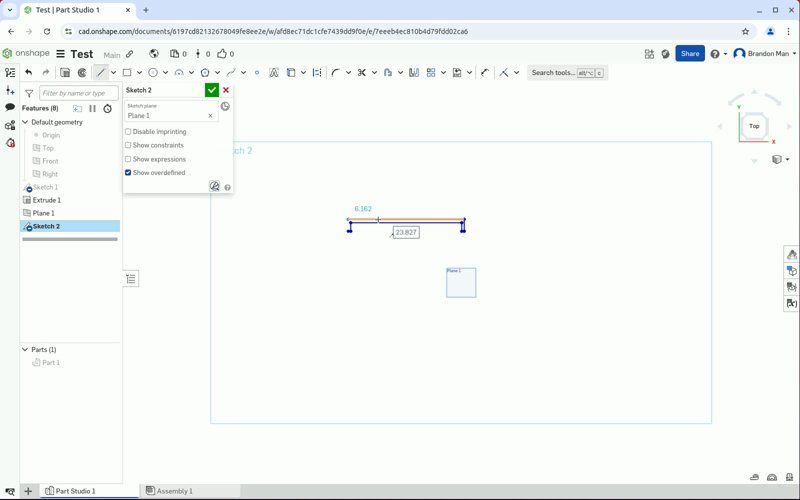
key_down(shift)
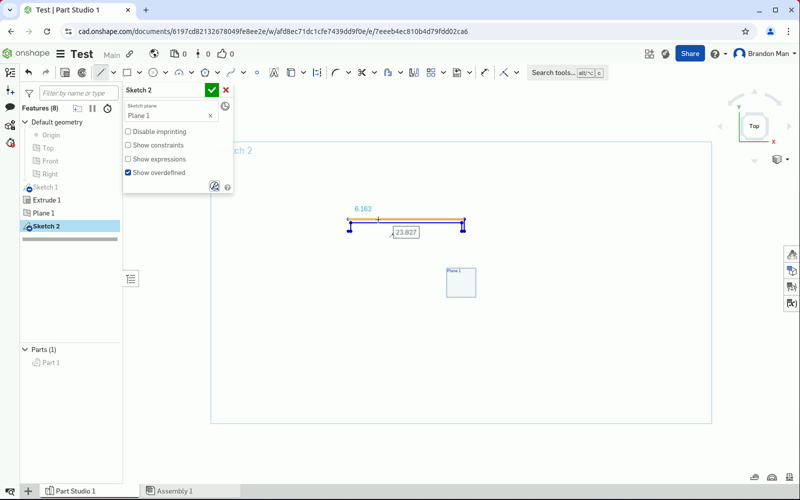
mouse_move(348, 231)
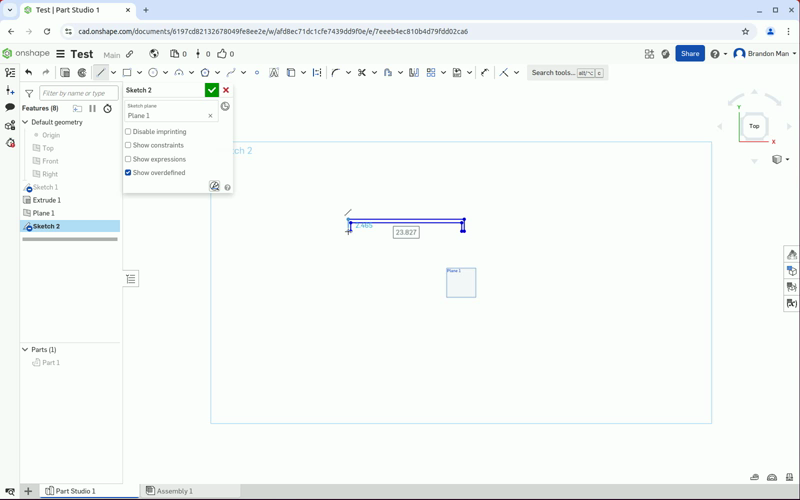
scroll(6)
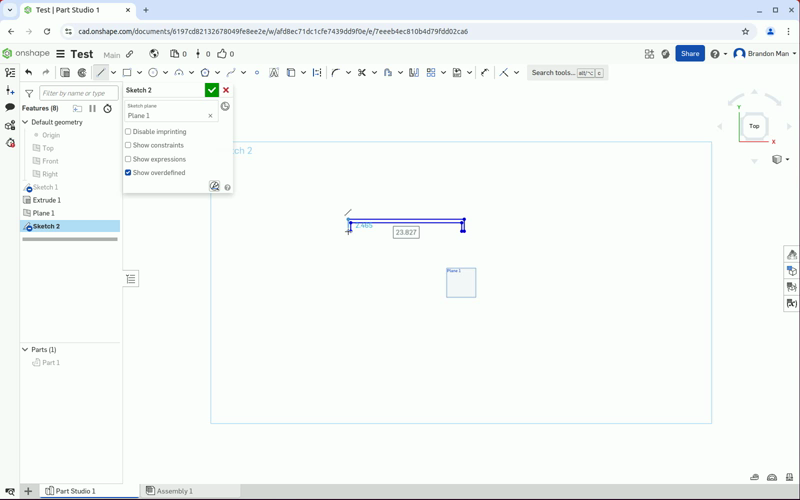
scroll(6)
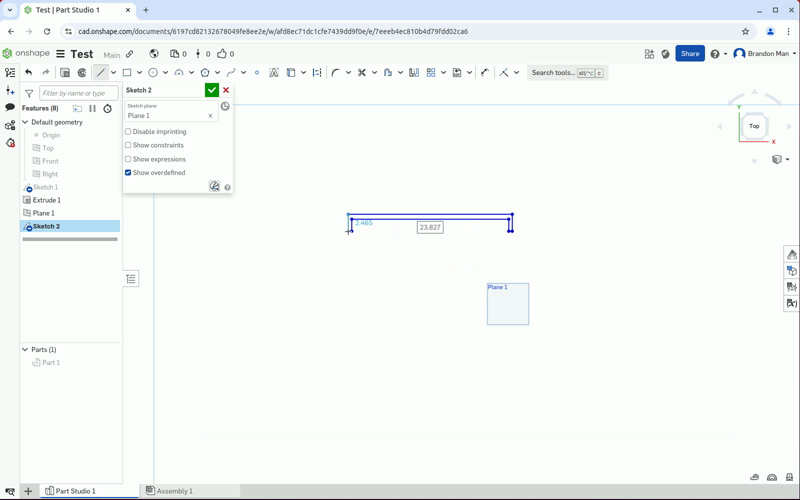
scroll(6)
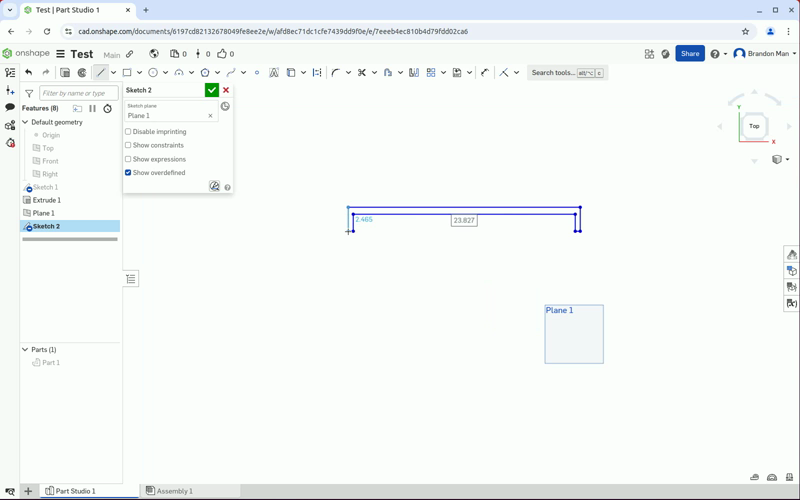
scroll(6)
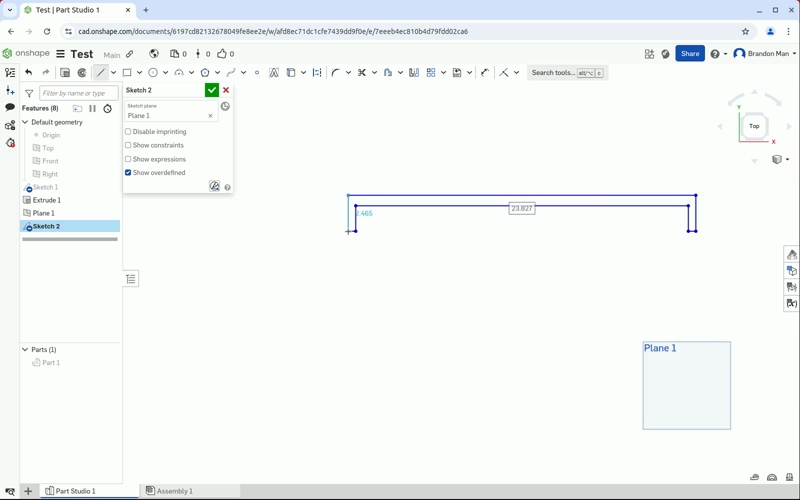
scroll(6)
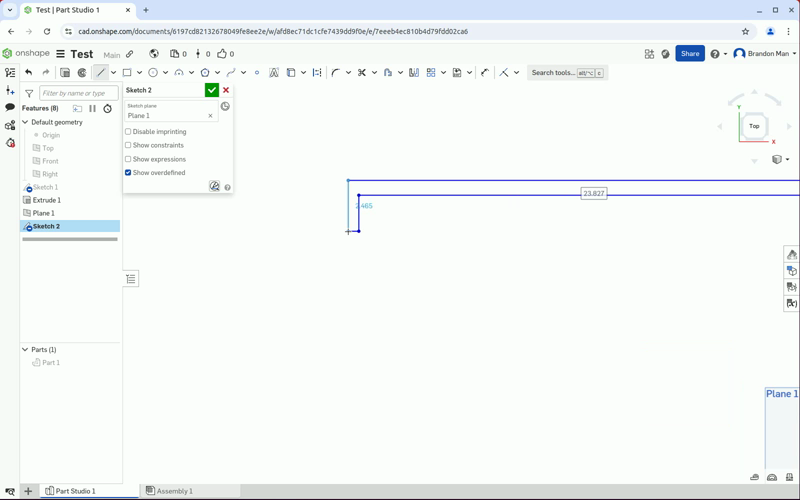
scroll(6)
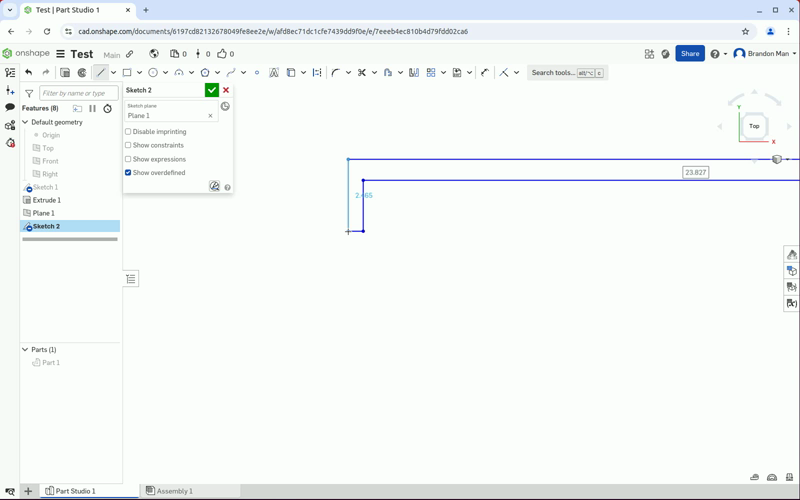
scroll(6)
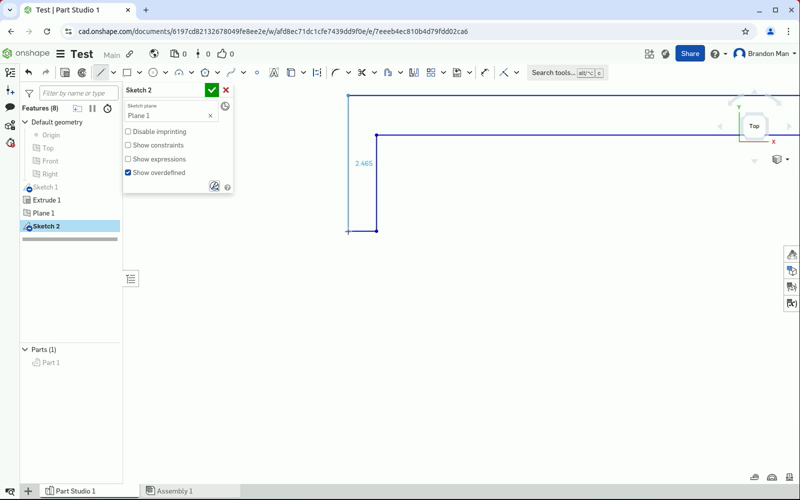
key_up(shift)
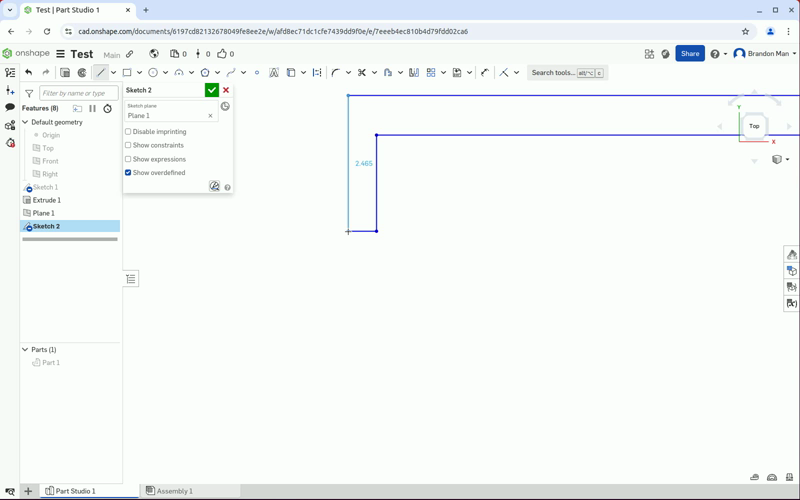
click(348, 231)
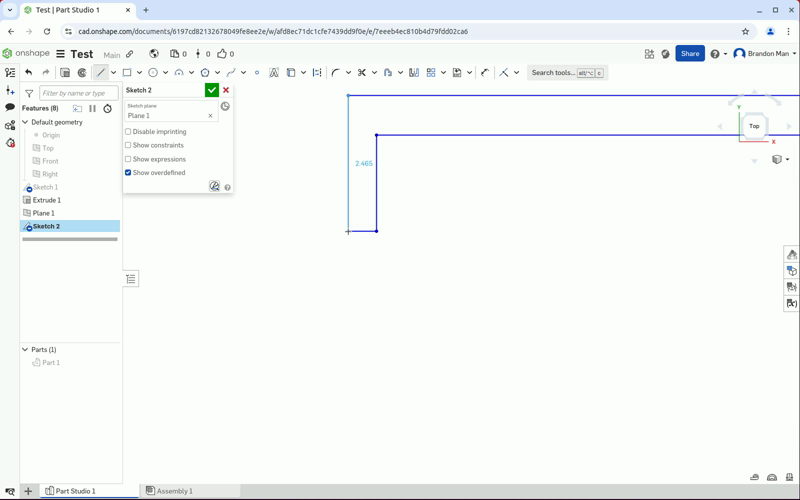
scroll(-6)
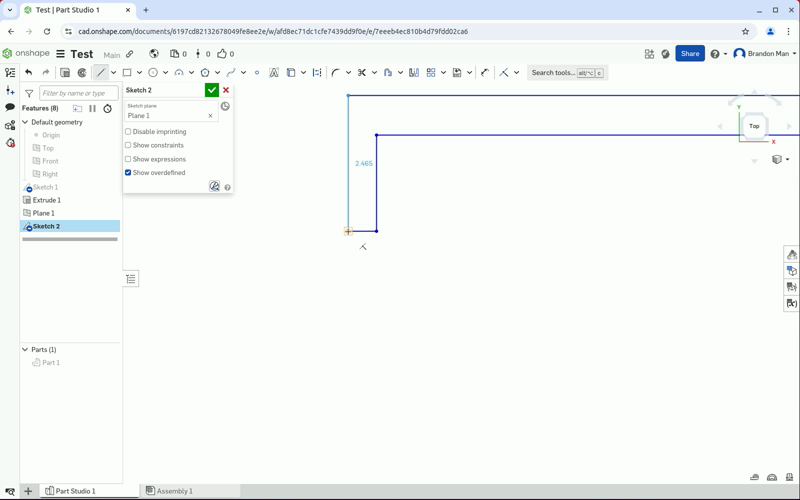
scroll(-6)
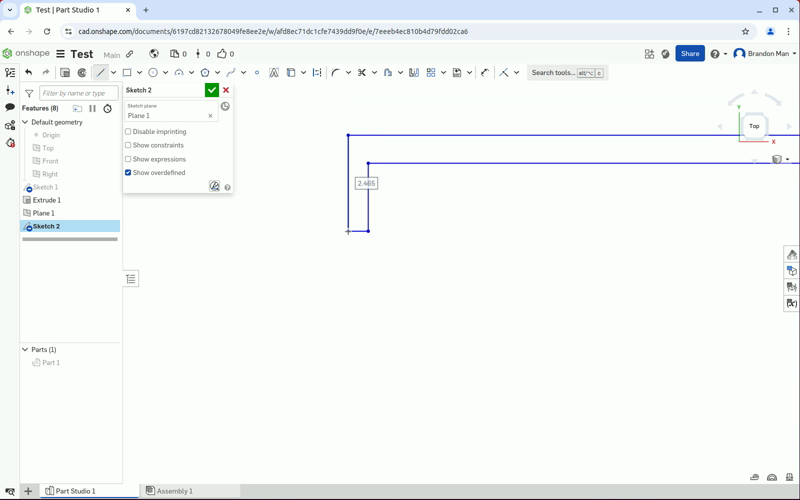
scroll(-6)
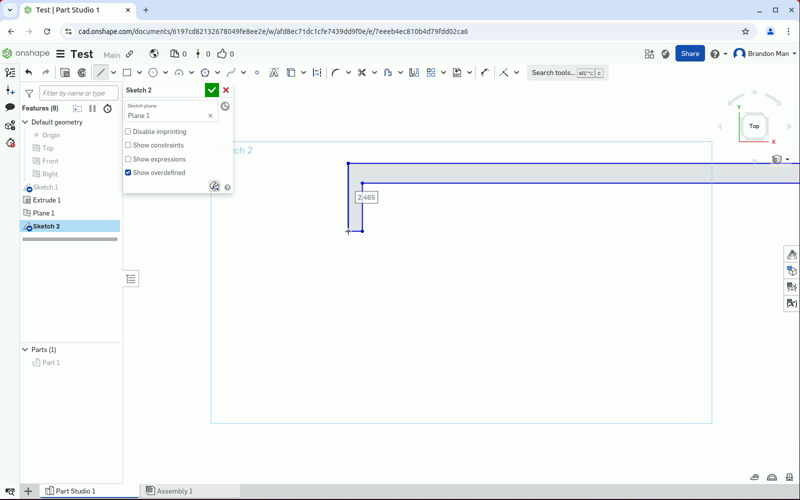
scroll(-6)
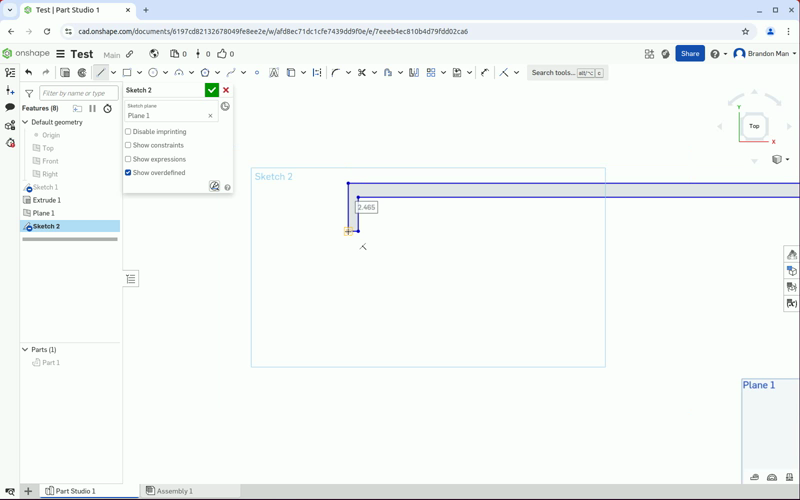
scroll(-6)
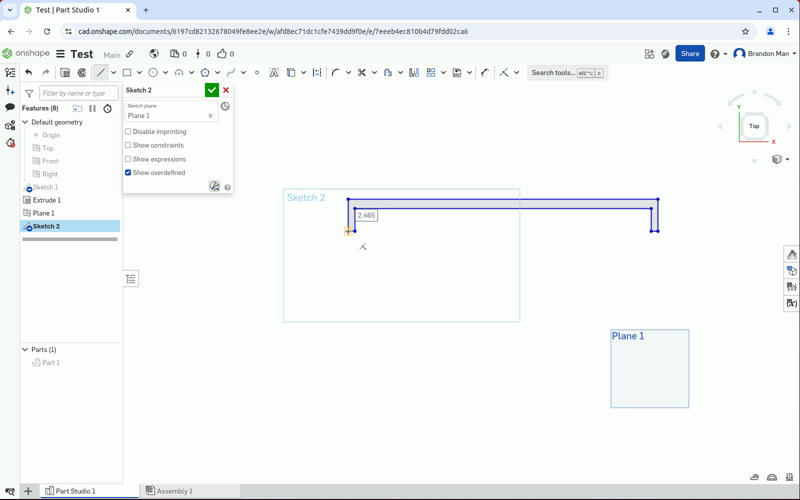
scroll(-6)
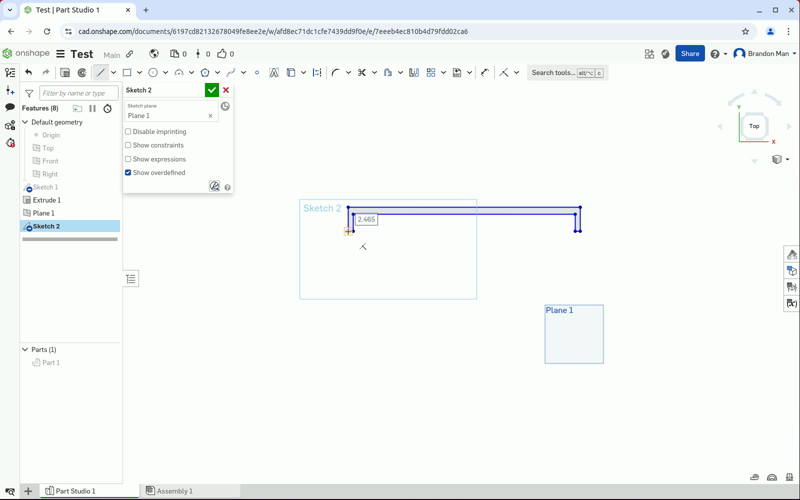
scroll(-6)
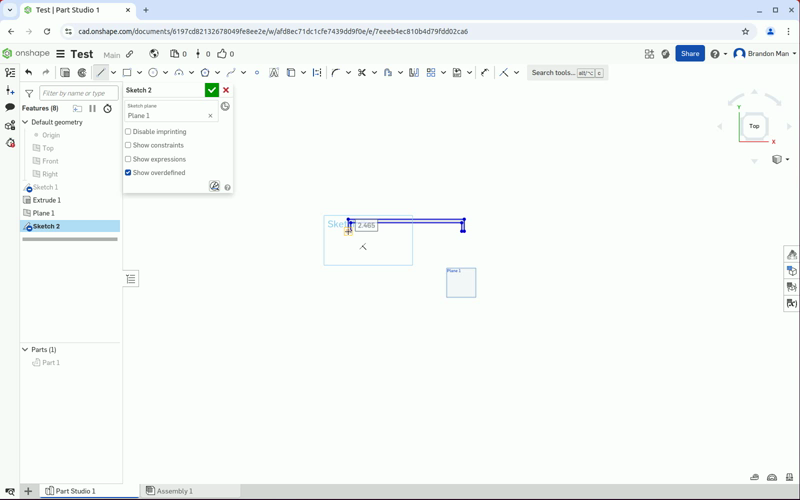
key(esc)
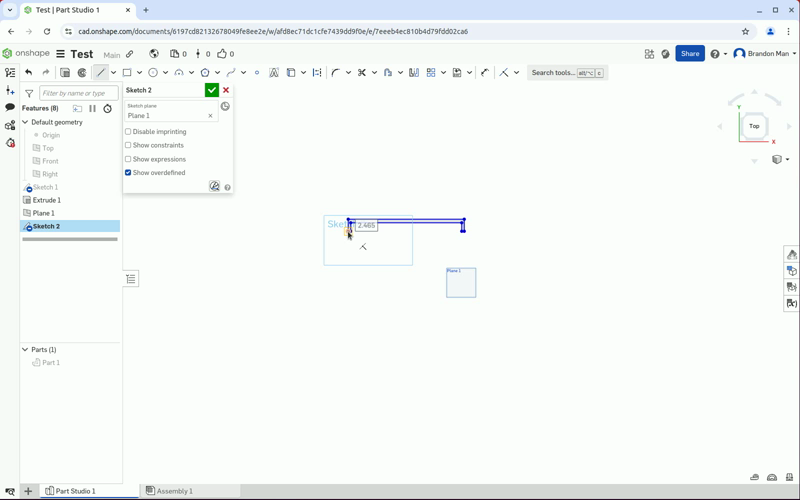
mouse_move(350, 220)
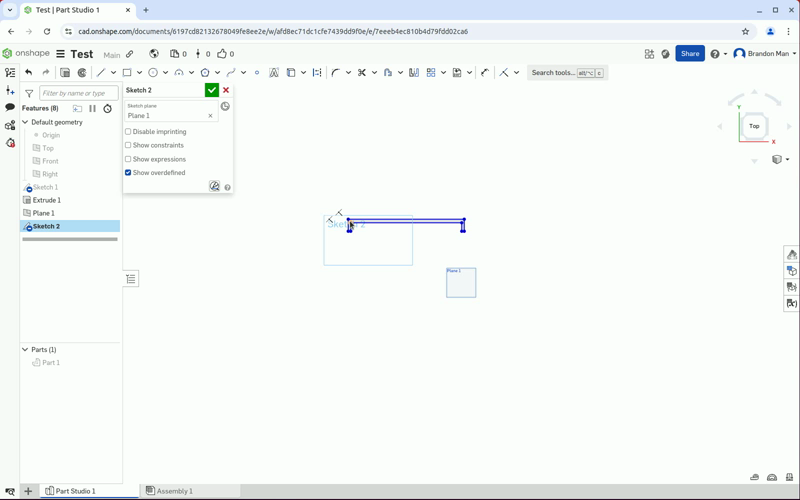
scroll(6)
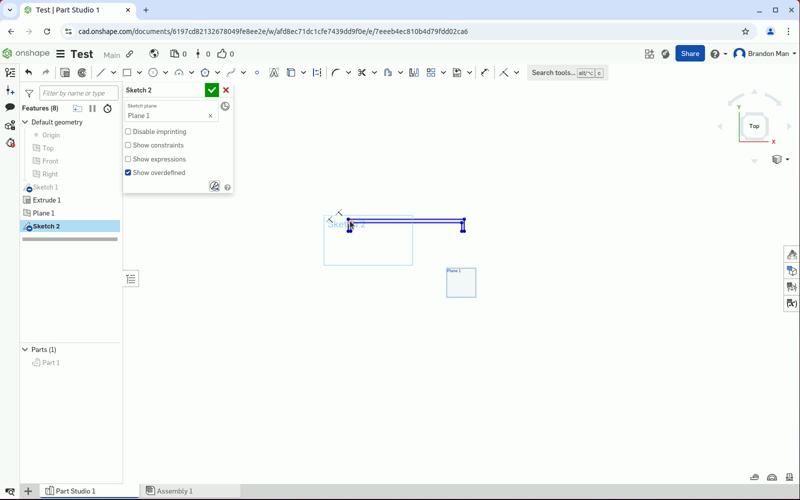
scroll(6)
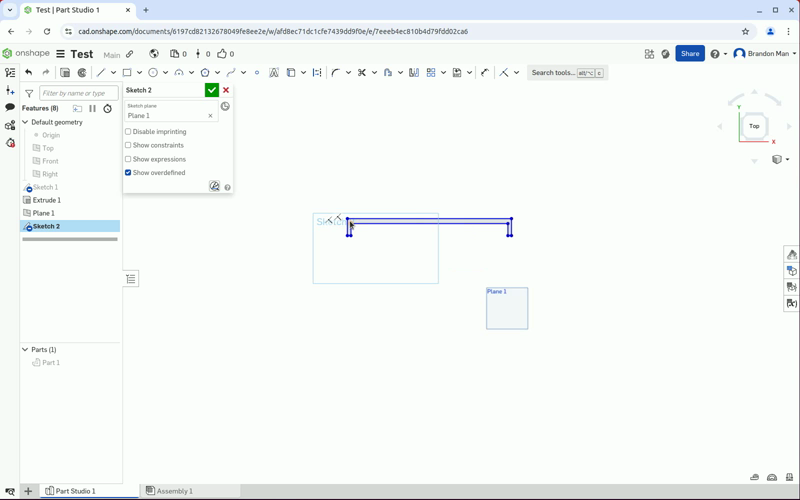
scroll(6)
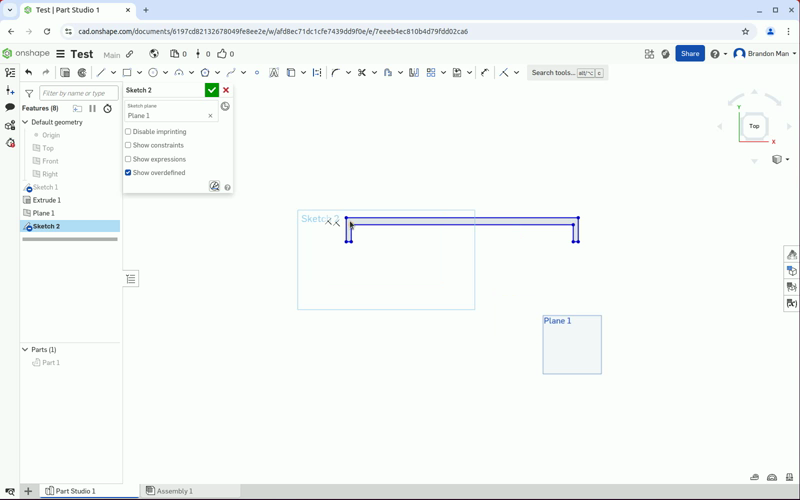
scroll(6)
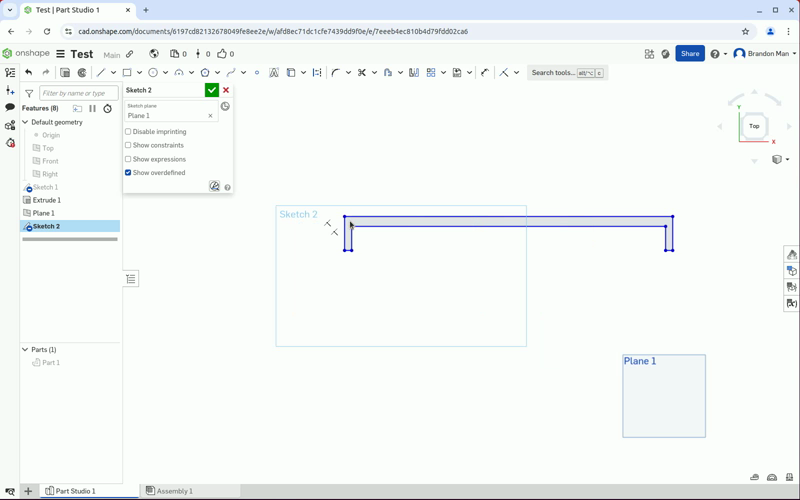
scroll(6)
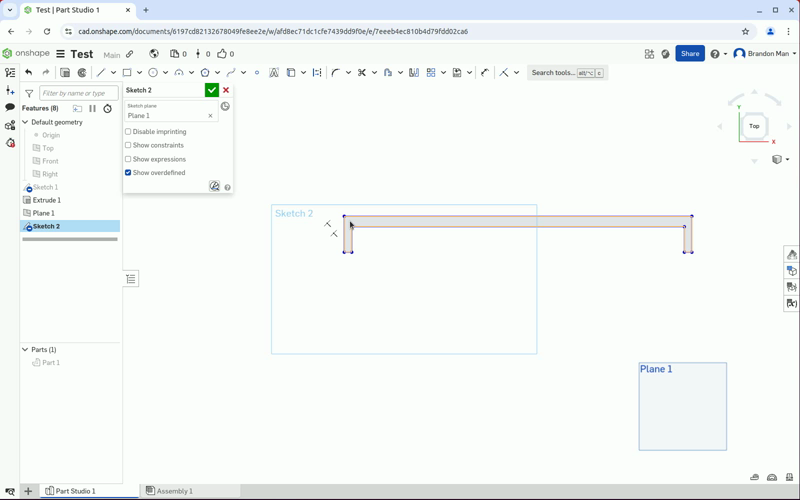
scroll(6)
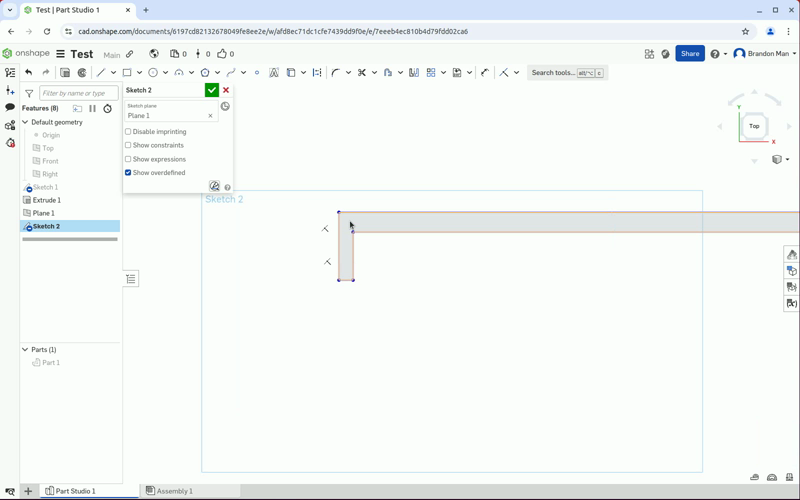
scroll(6)
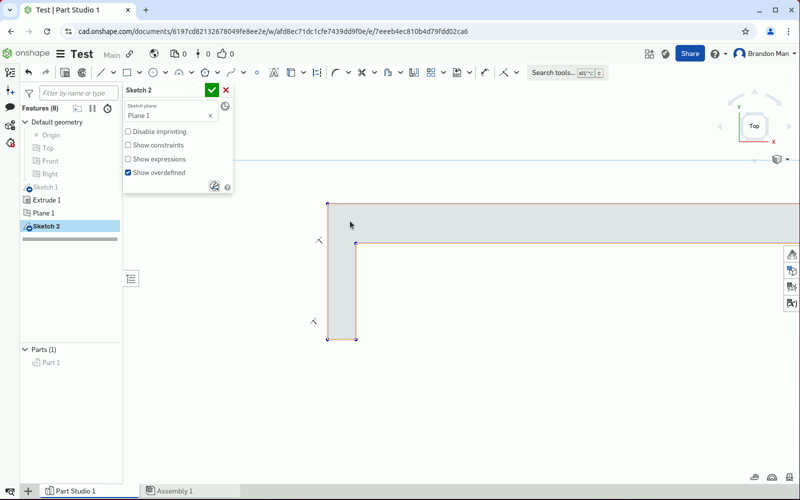
click(350, 220)
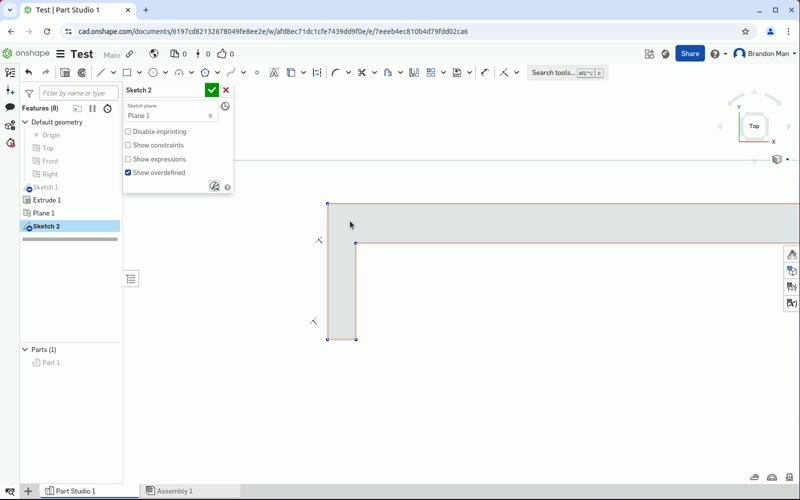
scroll(-6)
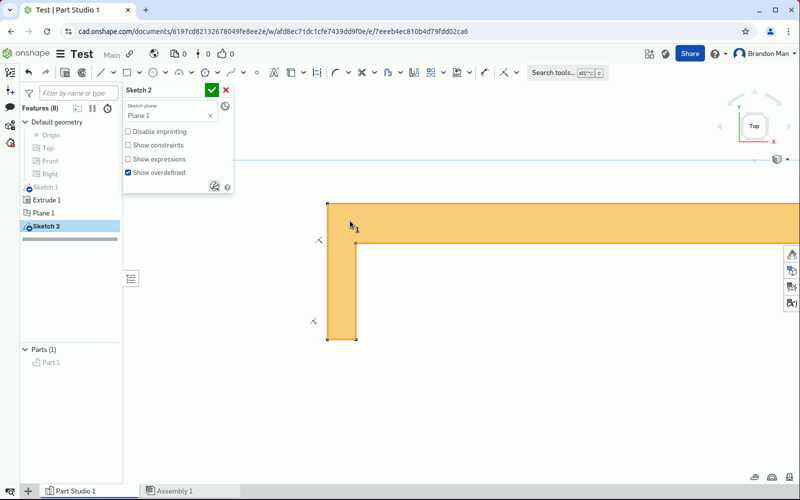
scroll(-6)
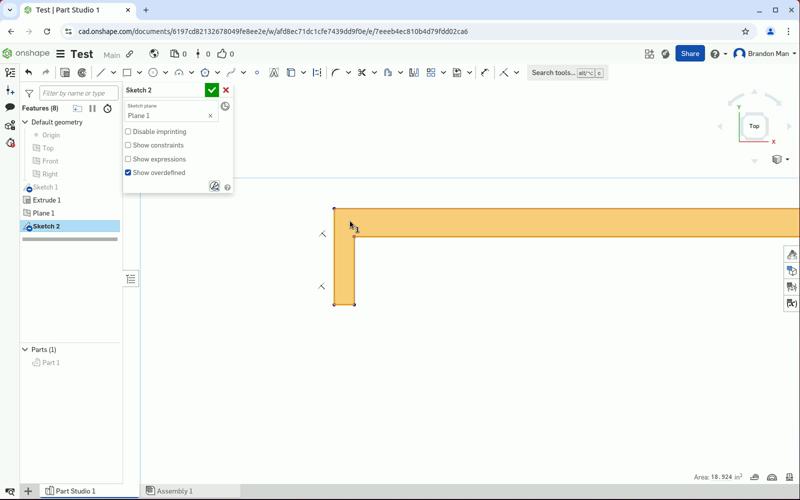
scroll(-6)
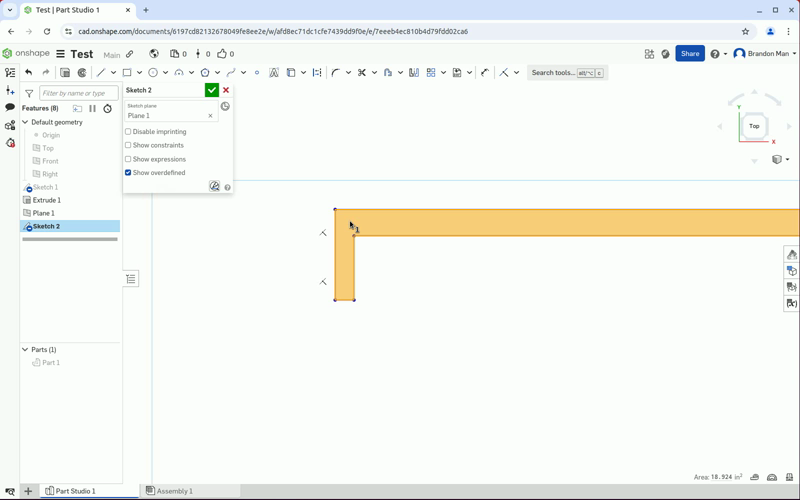
scroll(-6)
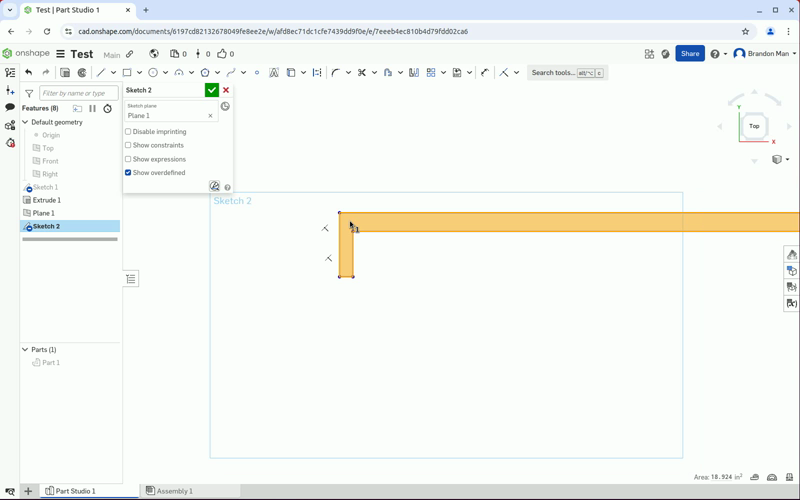
scroll(-6)
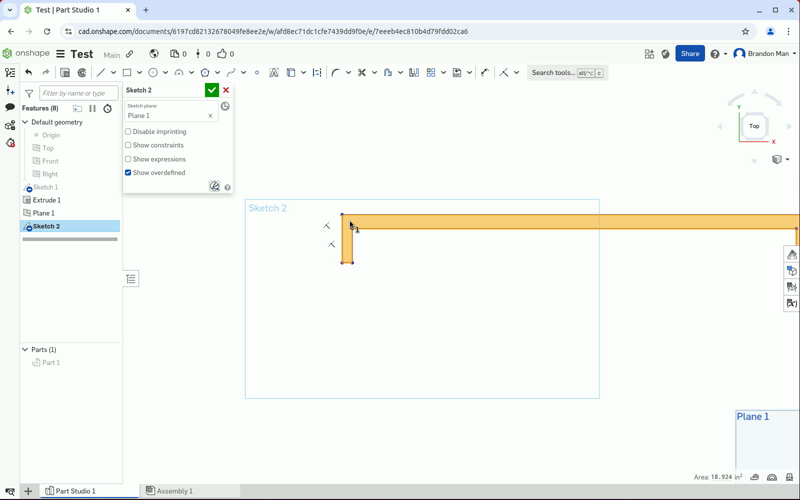
scroll(-6)
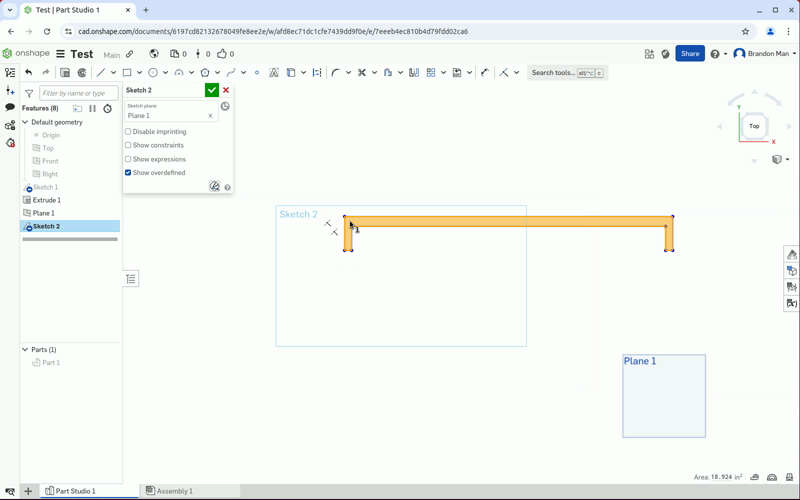
scroll(-6)
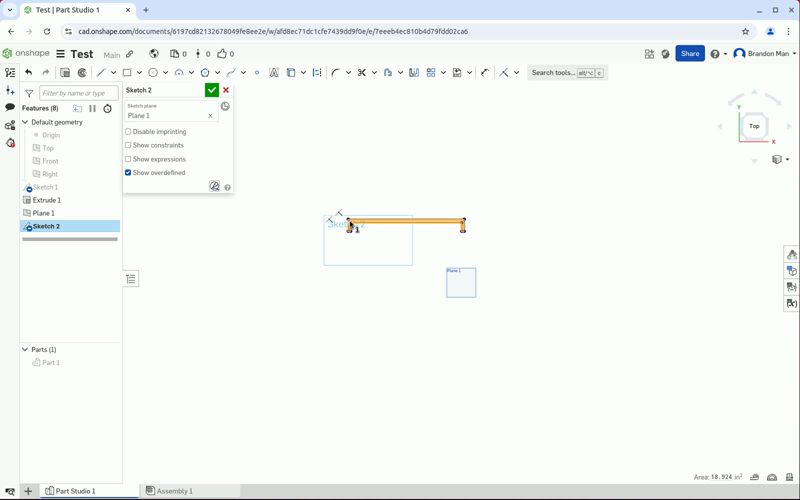
mouse_move(73, 352)
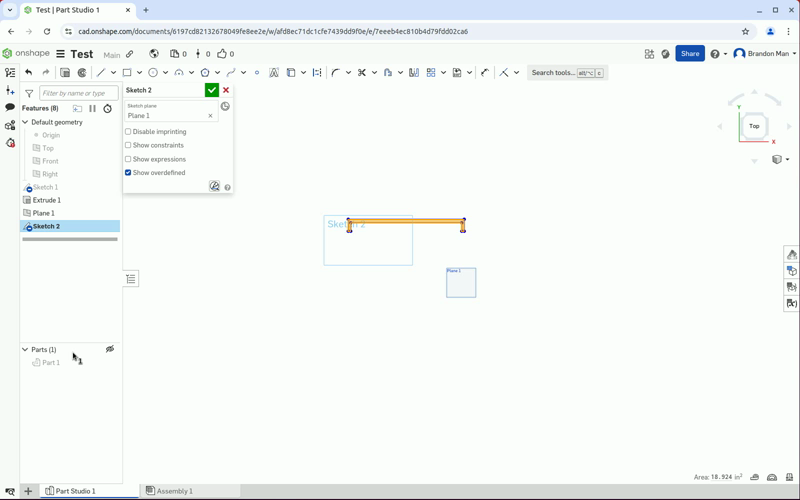
key(shift+y)
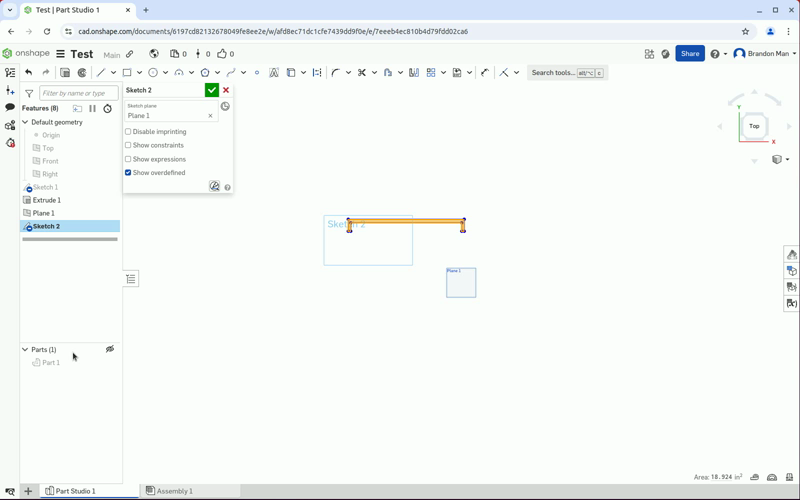
key(shift+e)
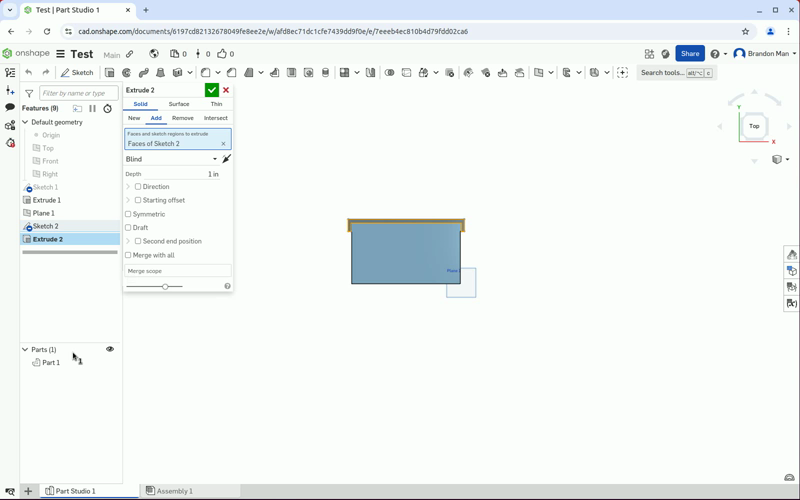
mouse_move(143, 106)
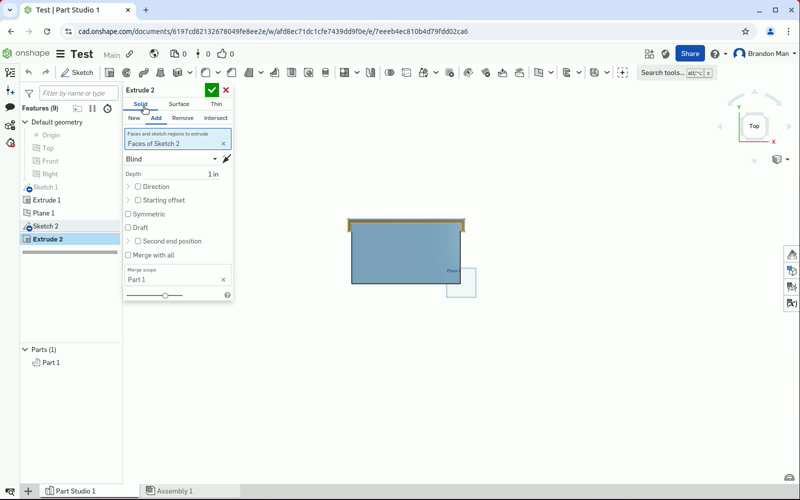
click(143, 106)
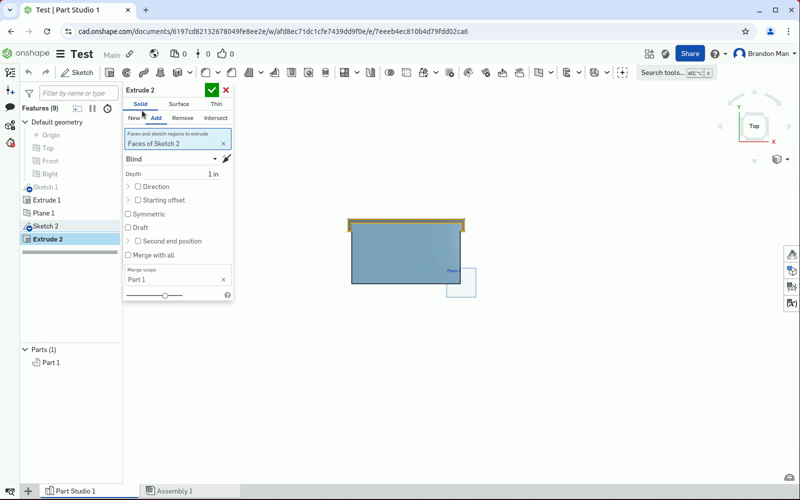
mouse_move(137, 120)
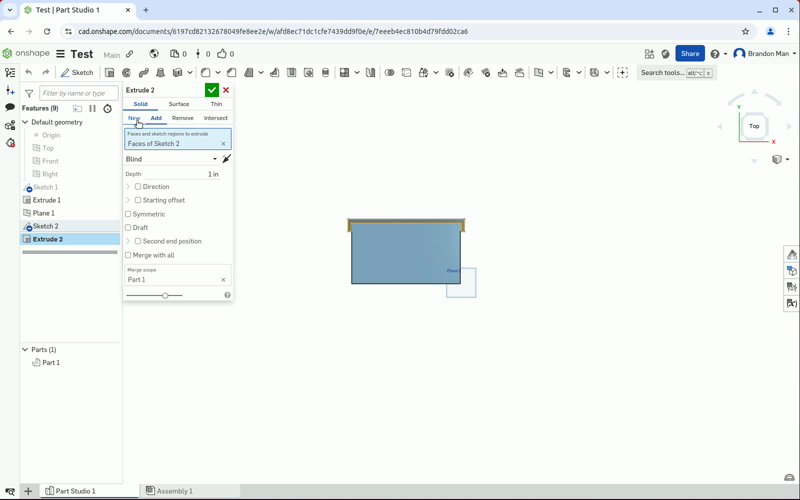
click(137, 120)
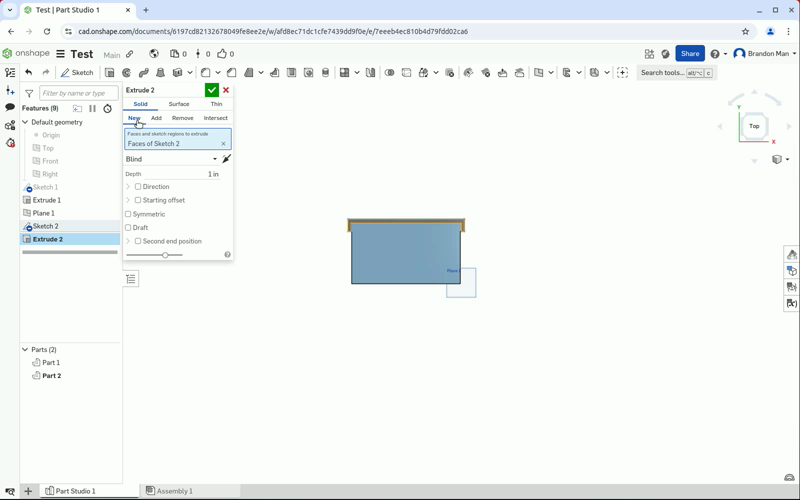
key(tab, 4)
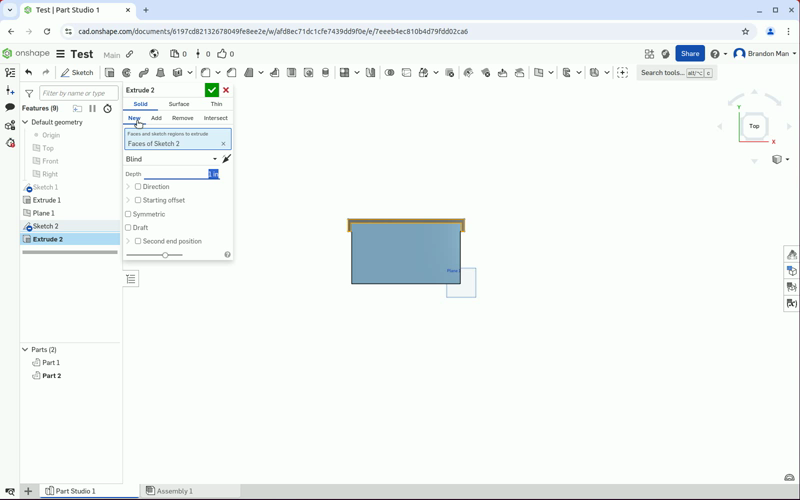
text(0.481)
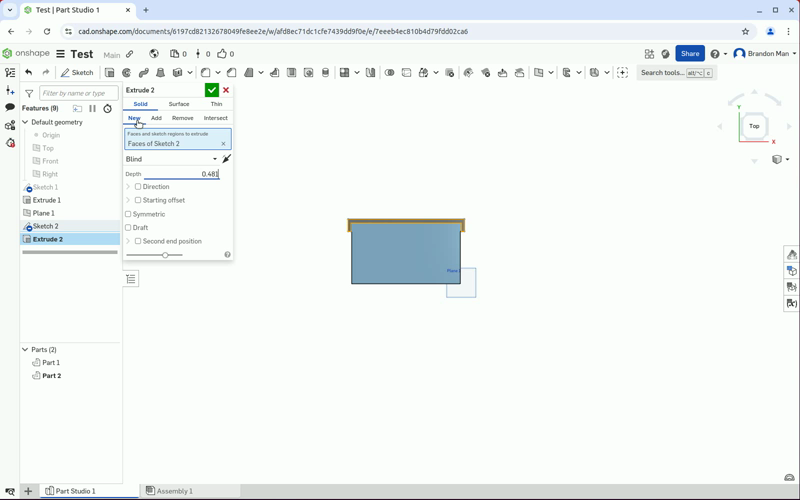
key(enter)
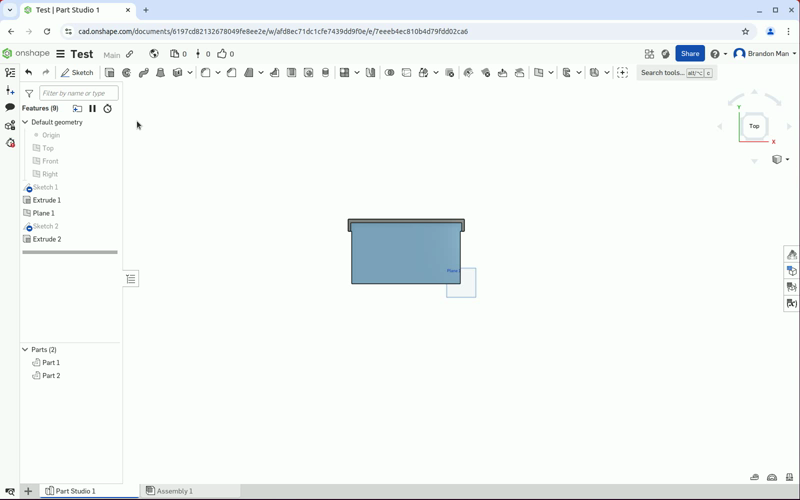
key(shift+h)
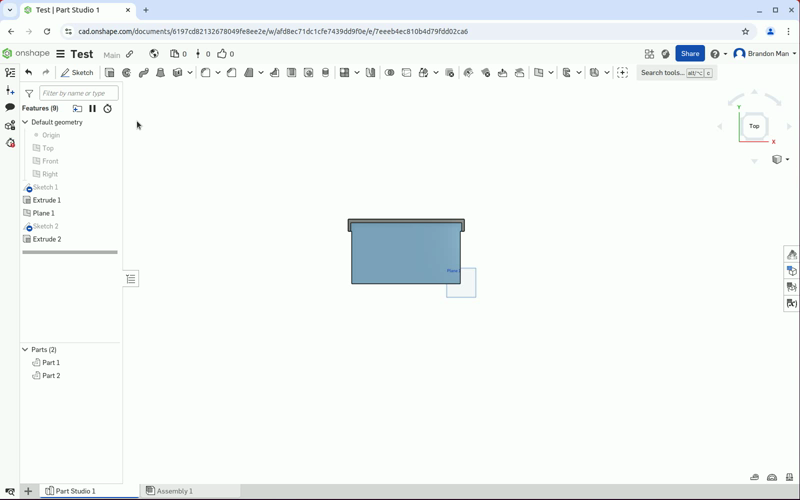
key(shift+h)
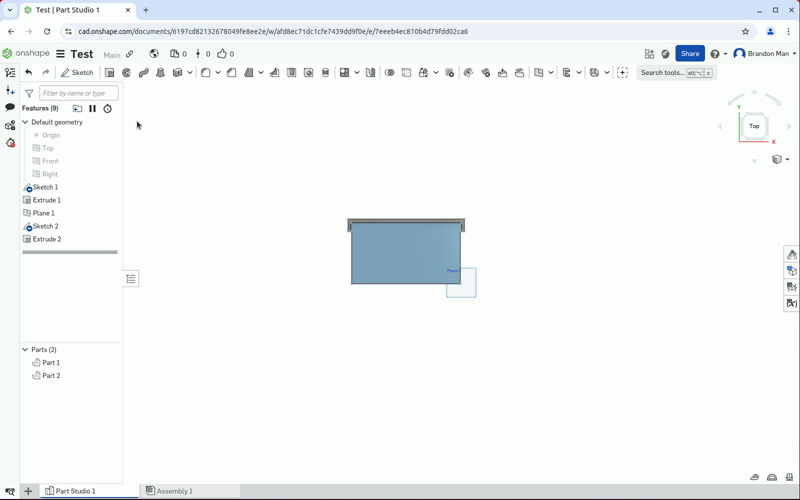
key(shift+7)
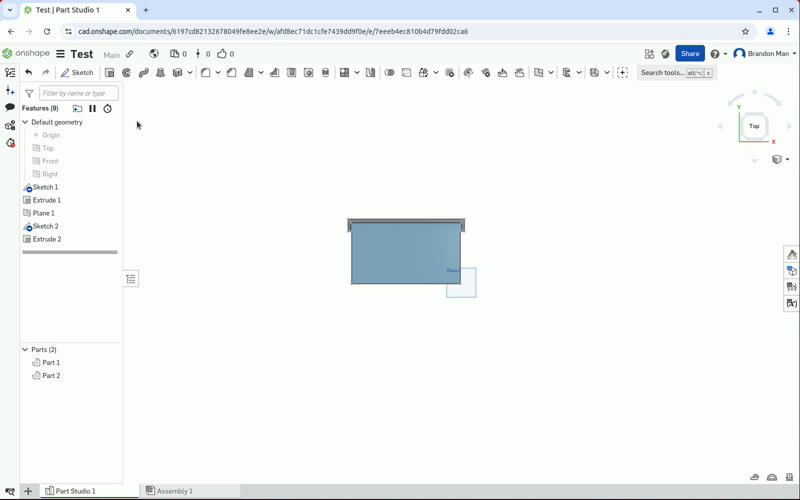
key(up, 3)
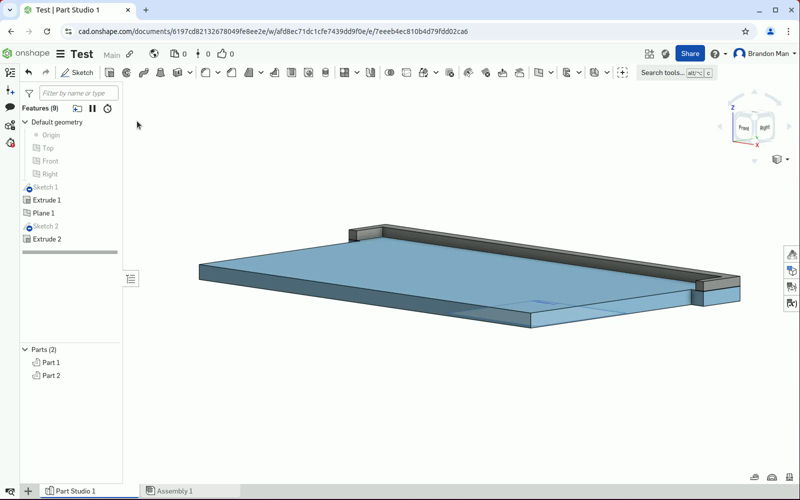
key(left, 3)
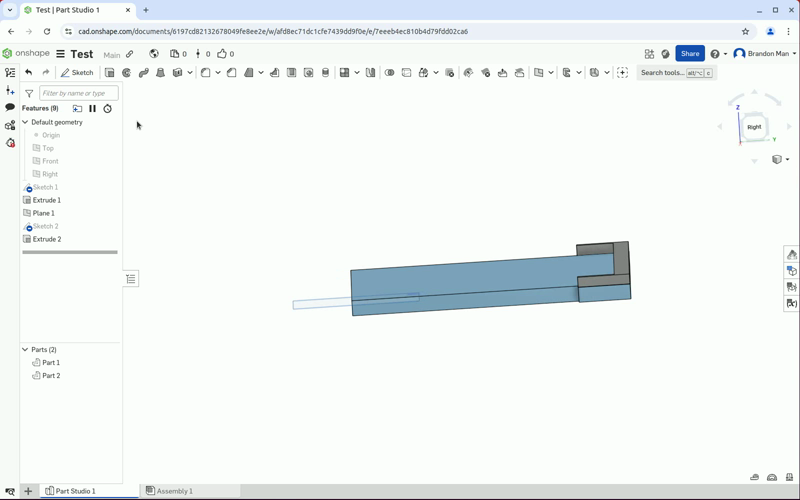
key(right, 3)
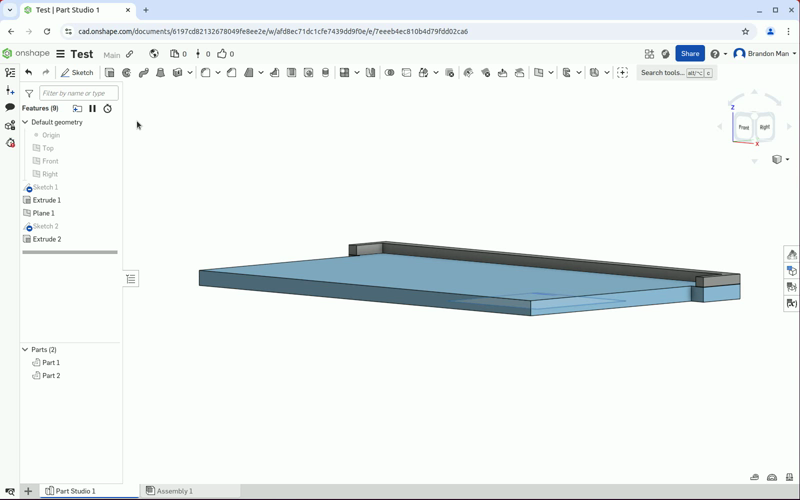
key(down, 3)
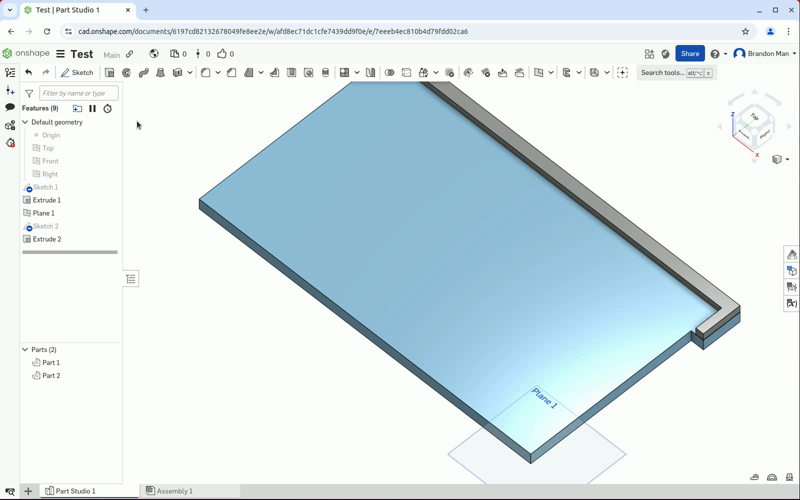
mouse_move(73, 189)
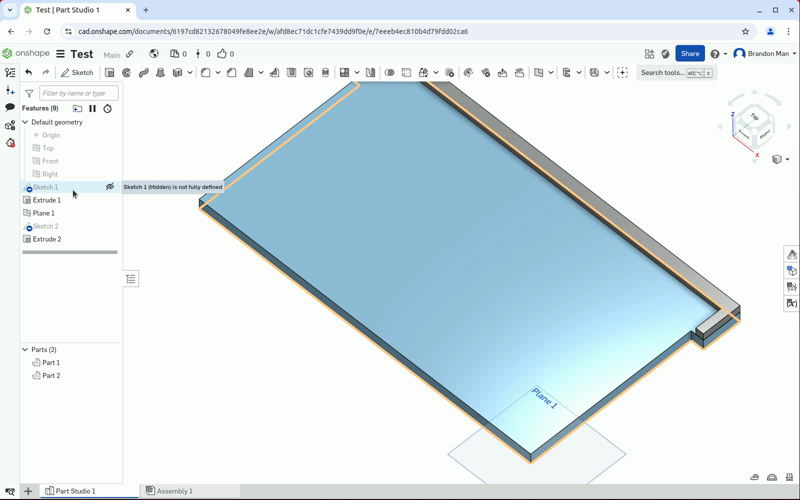
click(73, 189)